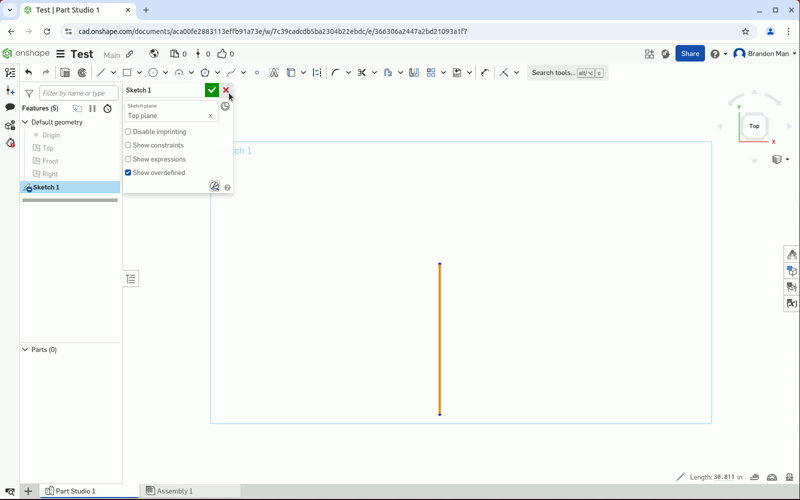
key(shift+h)
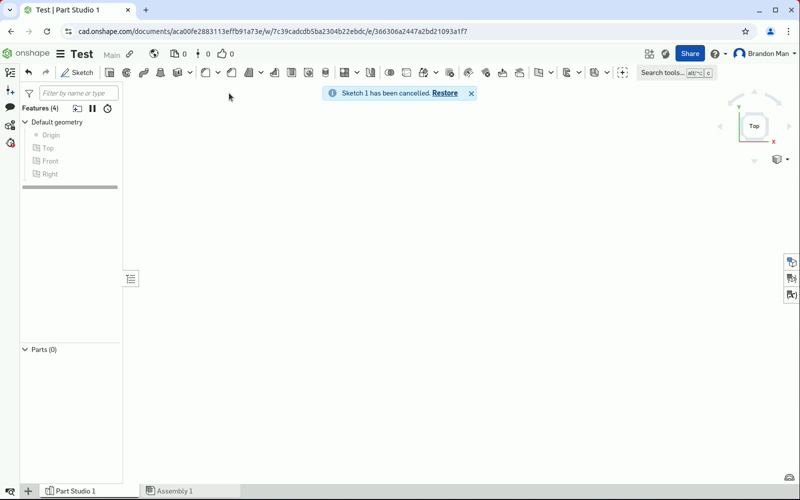
mouse_move(73, 352)
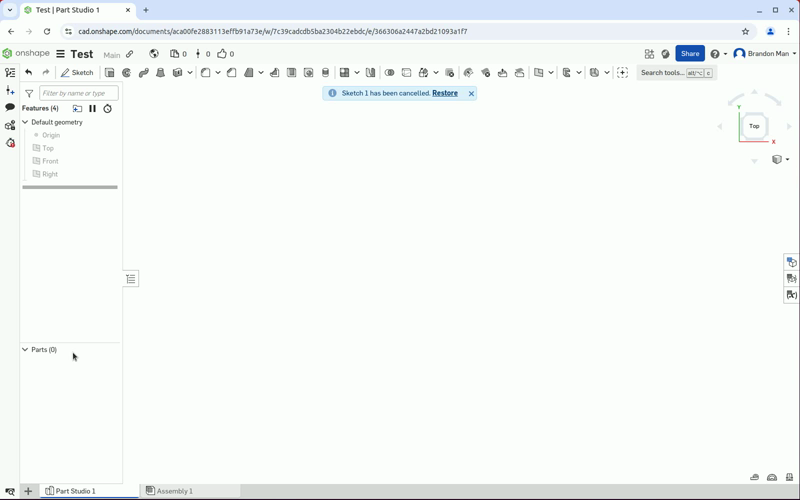
key(y)
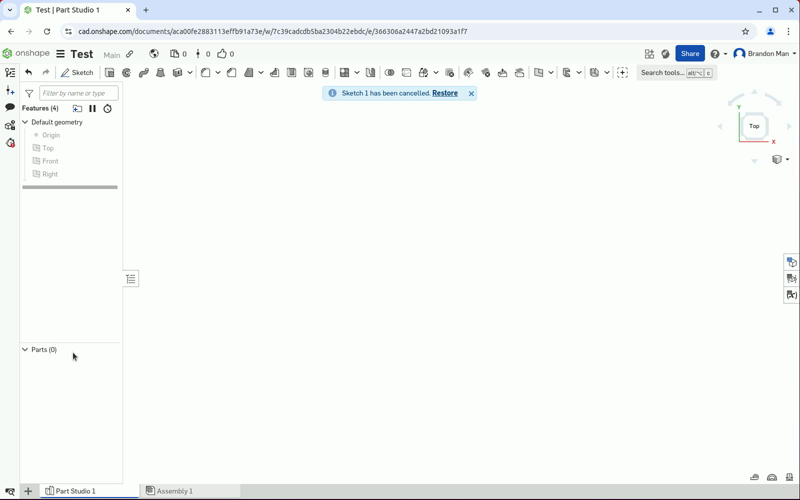
key(shift+p)
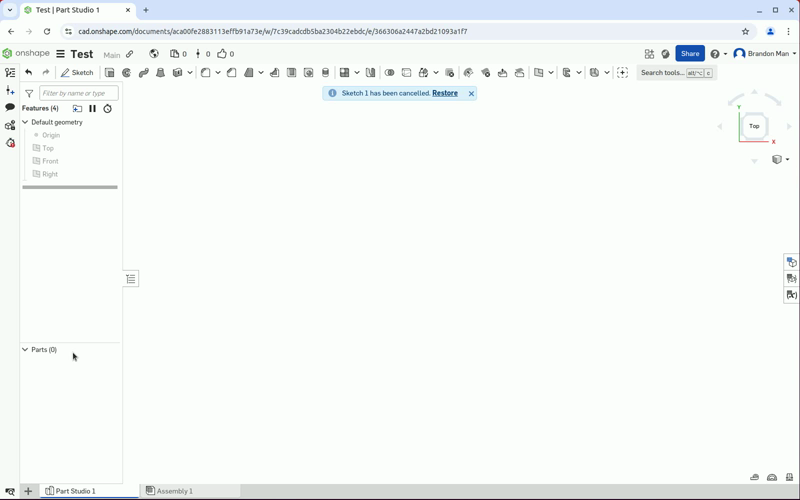
key(space)
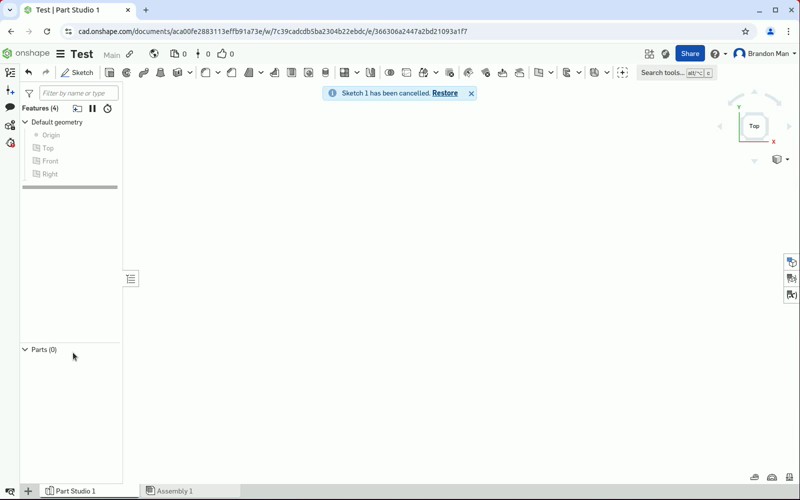
key_down(shift)
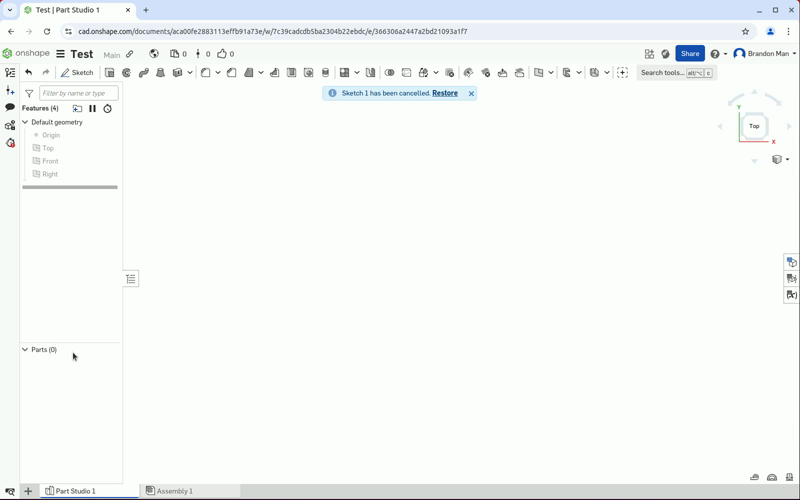
key(up)
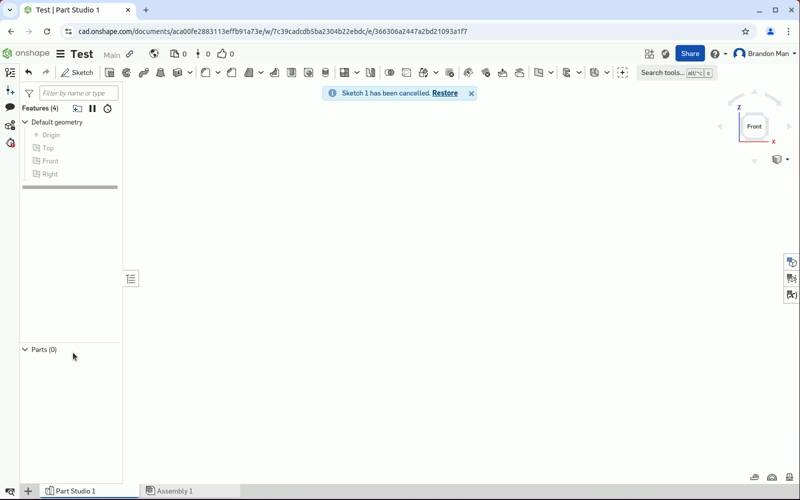
key_up(shift)
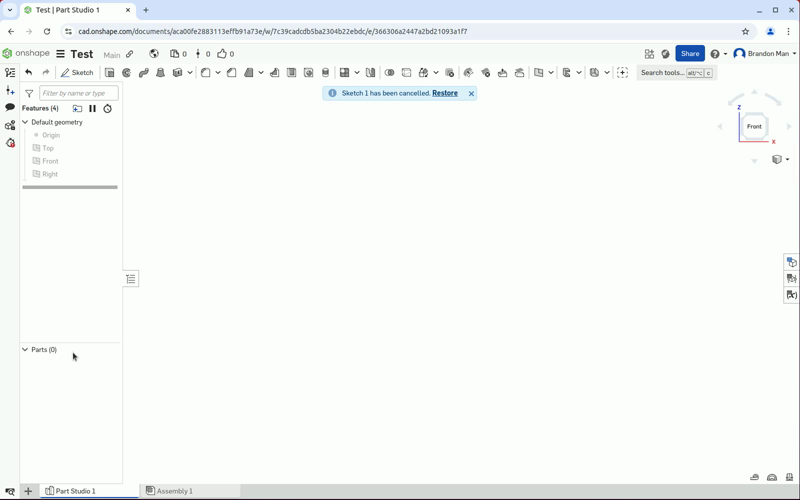
mouse_move(73, 352)
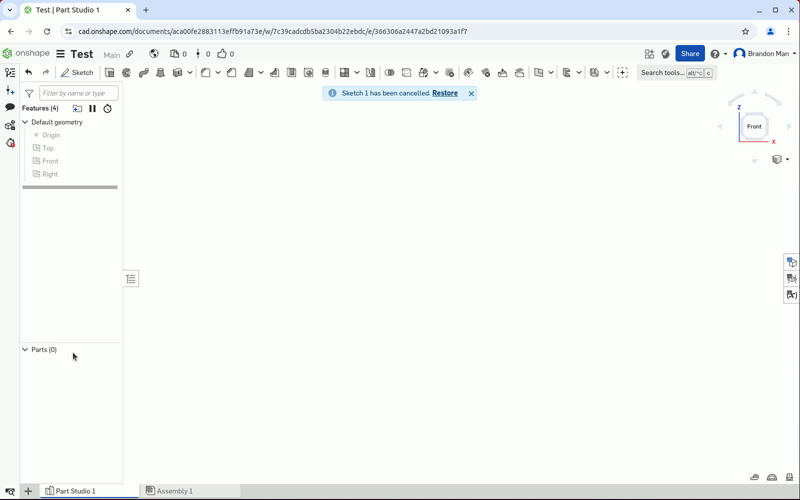
key(shift+y)
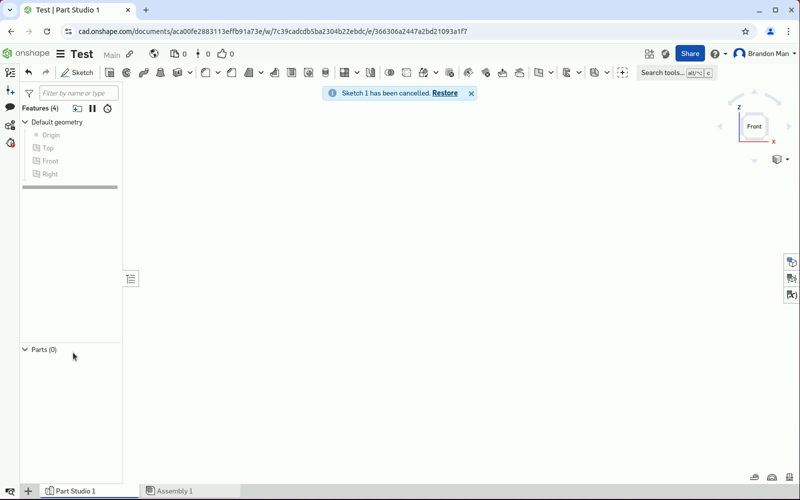
key(shift+s)
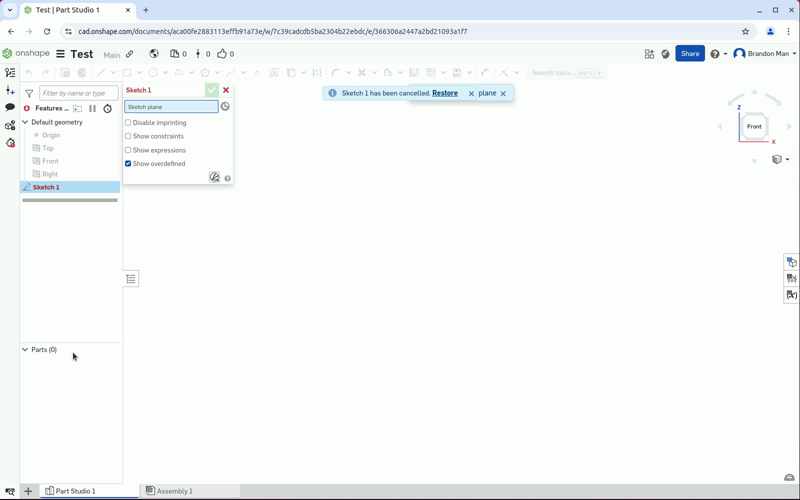
mouse_move(73, 163)
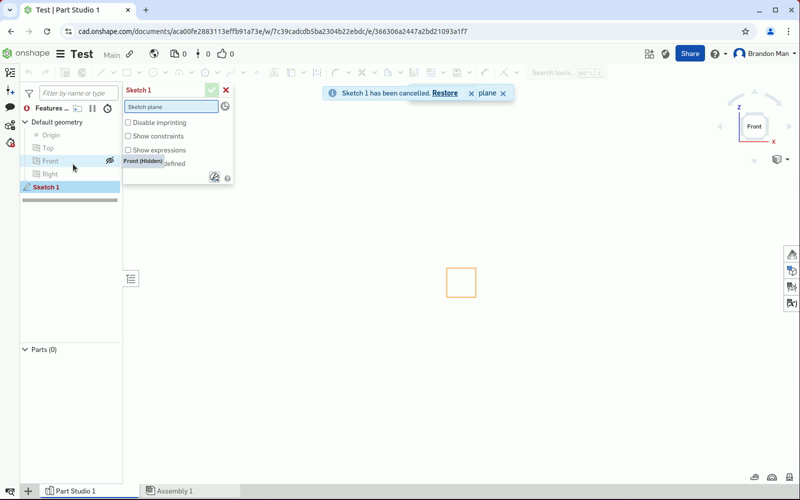
click(73, 163)
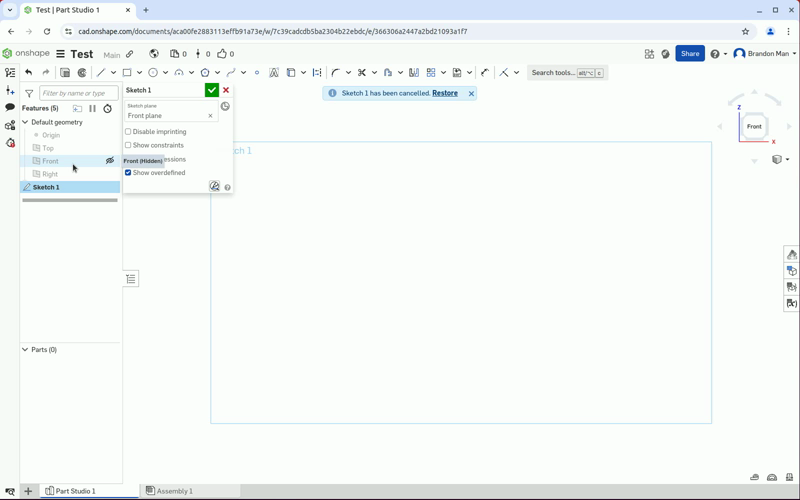
mouse_move(73, 352)
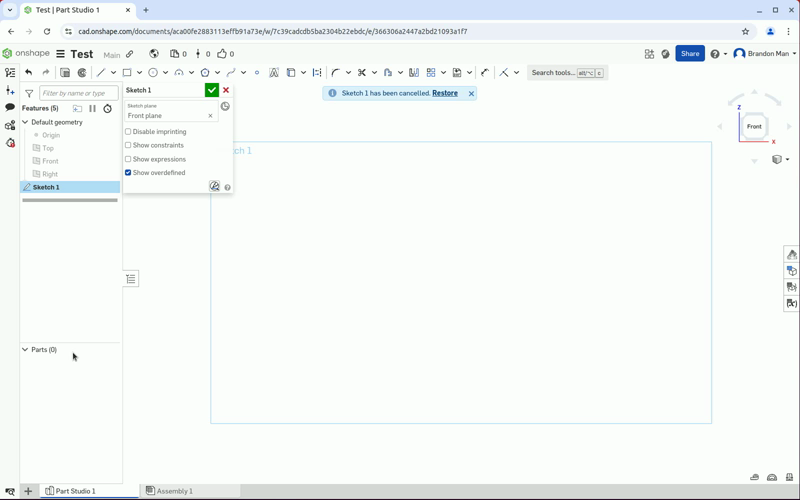
key(y)
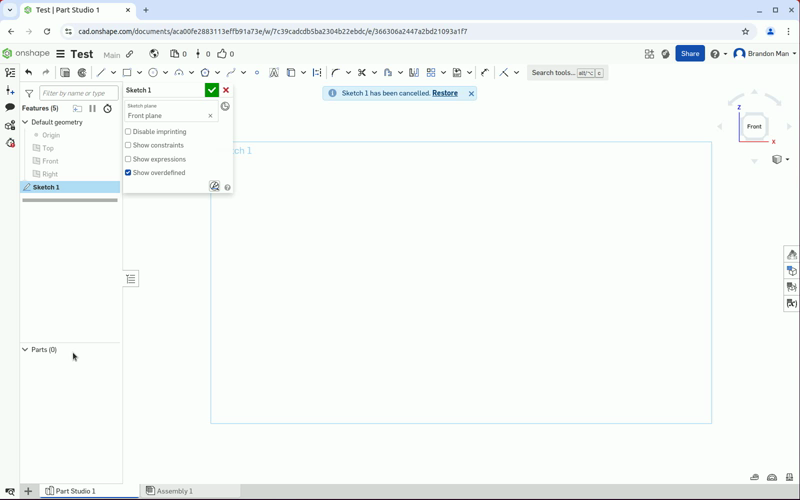
key(l)
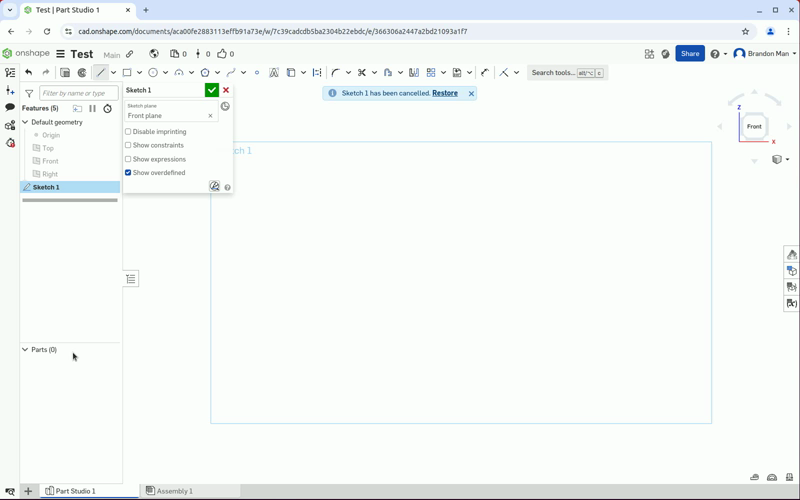
key_down(shift)
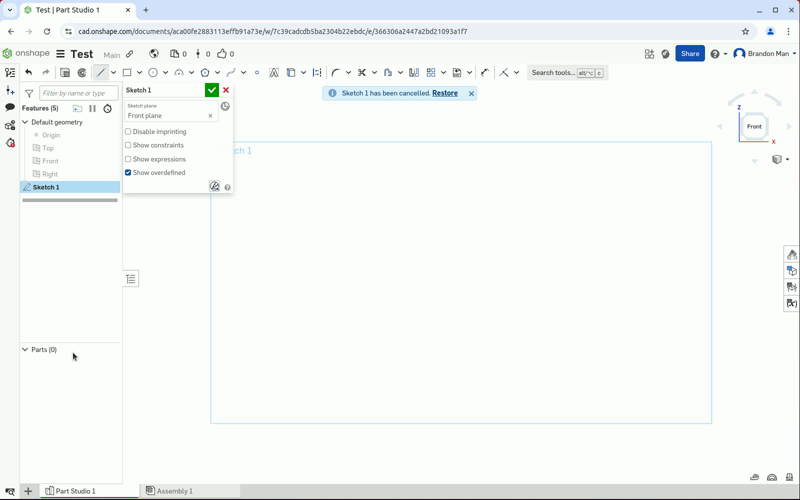
mouse_move(426, 282)
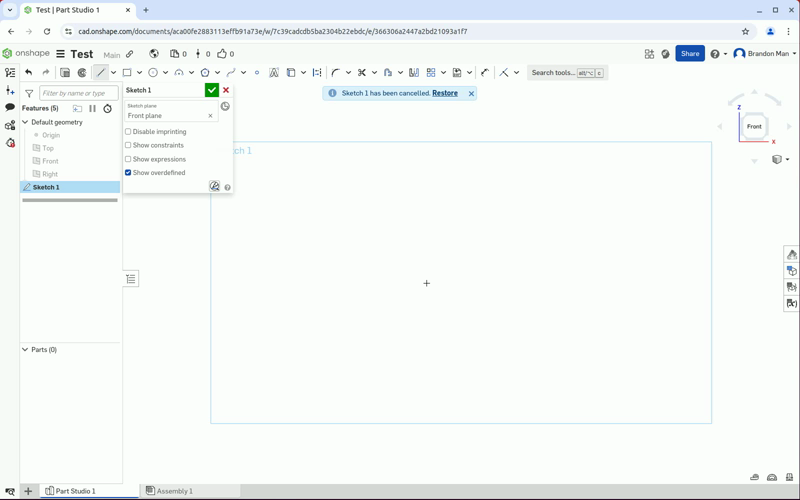
click(426, 282)
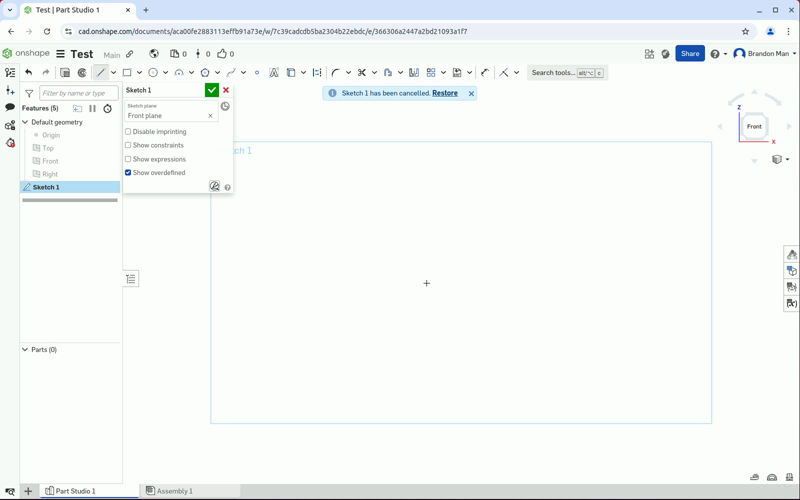
key_up(shift)
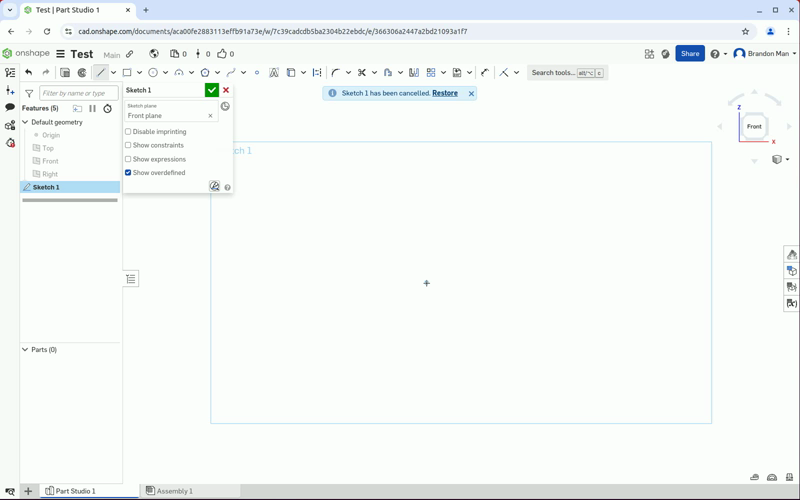
key_down(shift)
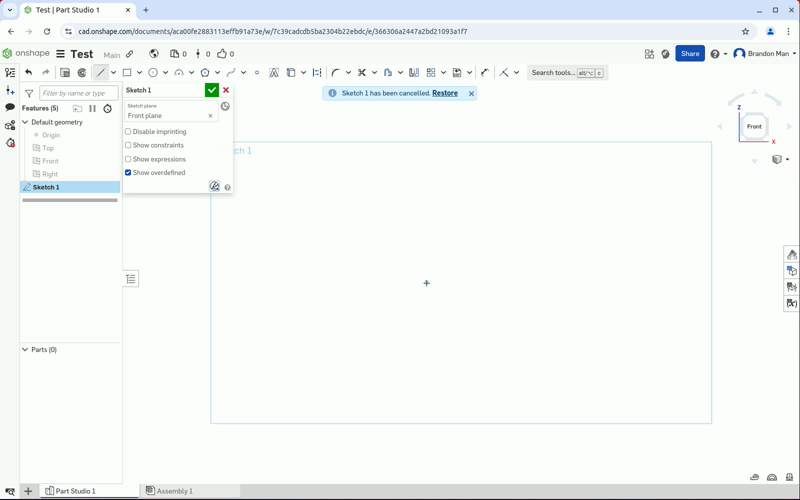
mouse_move(496, 282)
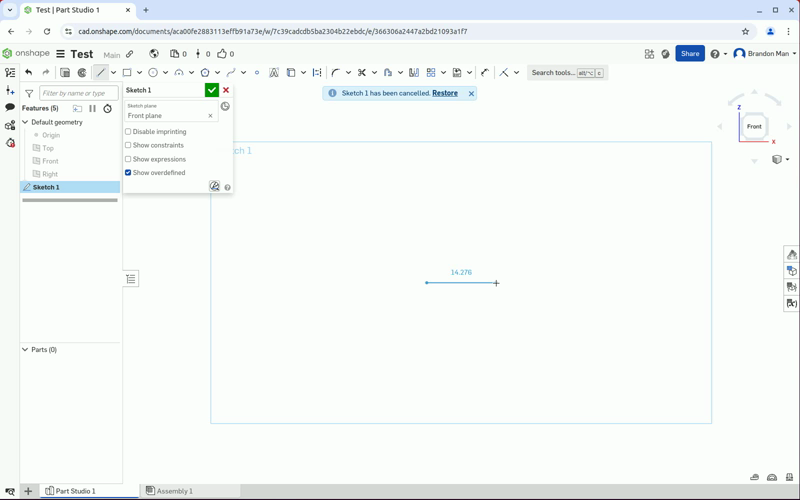
click(496, 282)
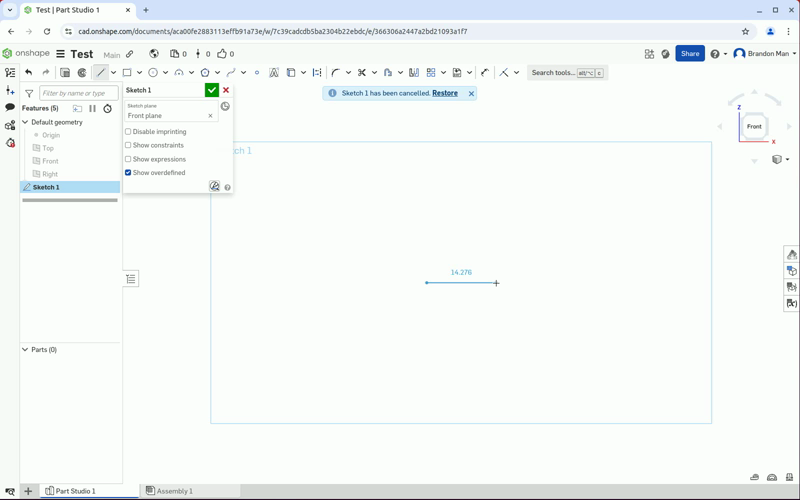
key_up(shift)
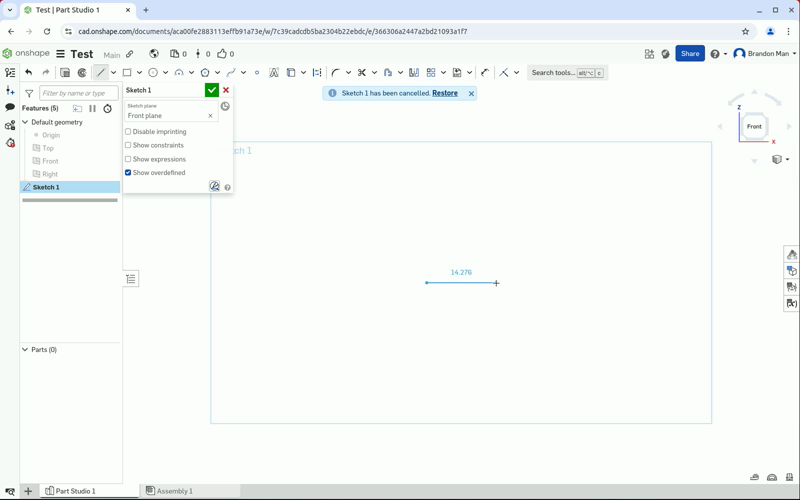
key_down(shift)
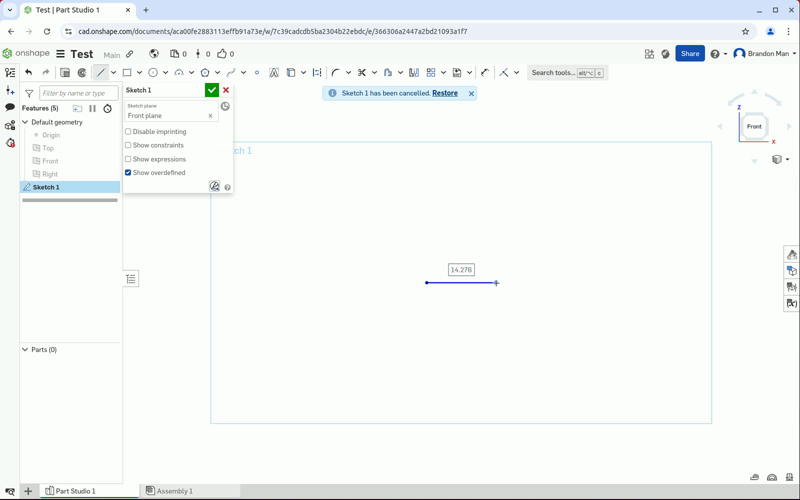
mouse_move(526, 282)
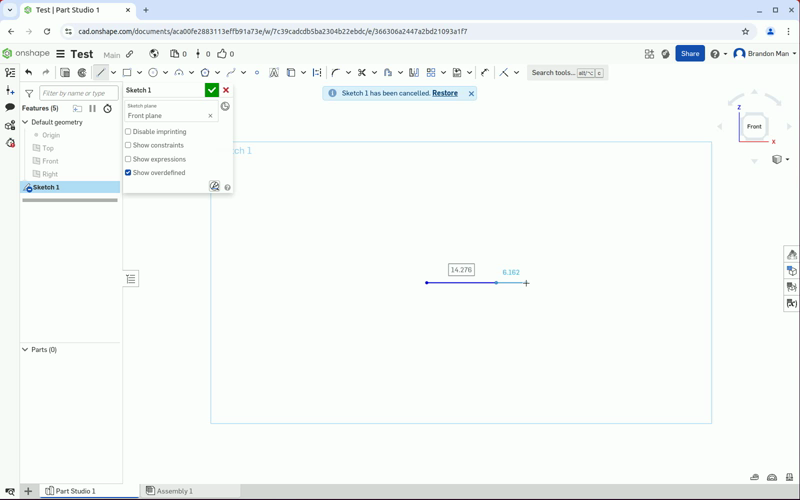
mouse_move(496, 262)
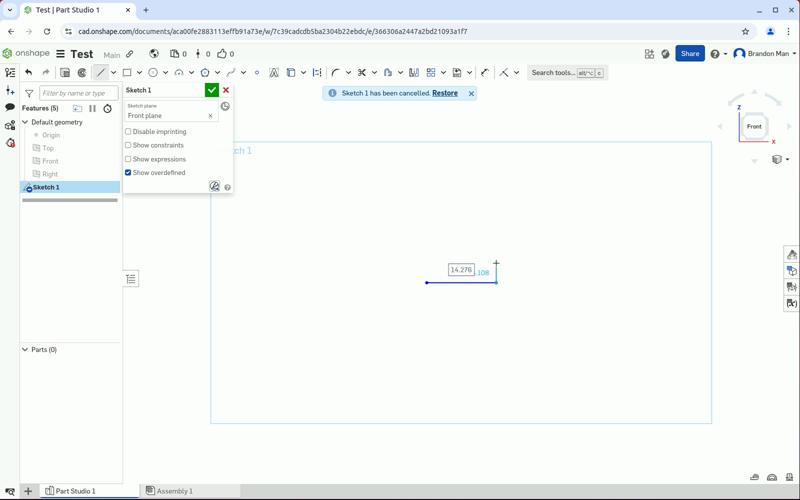
click(496, 262)
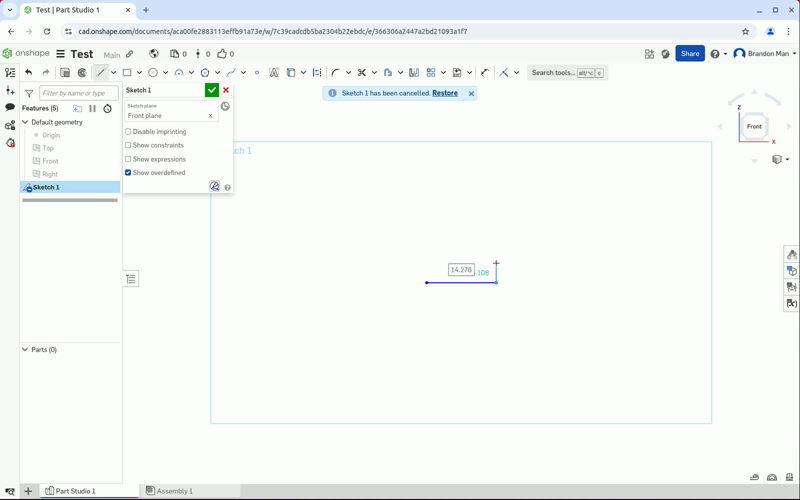
key_up(shift)
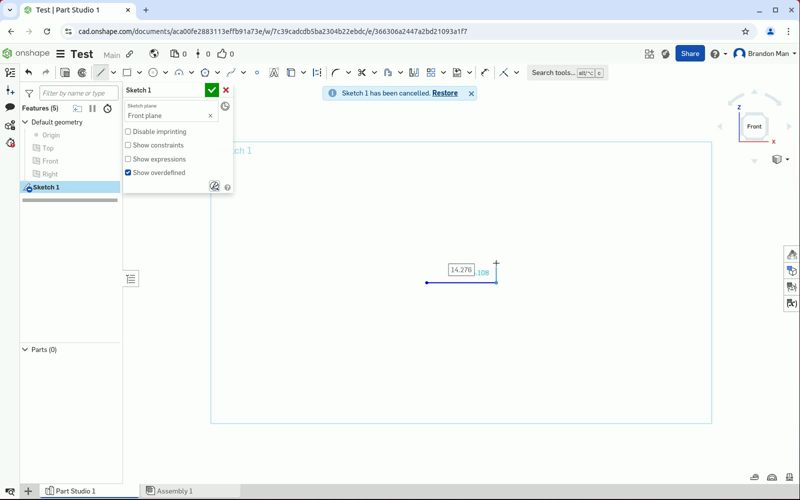
key_down(shift)
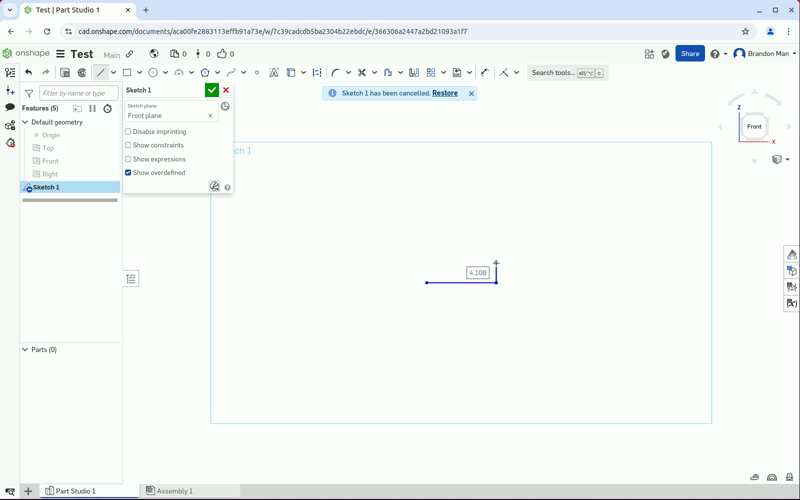
mouse_move(526, 262)
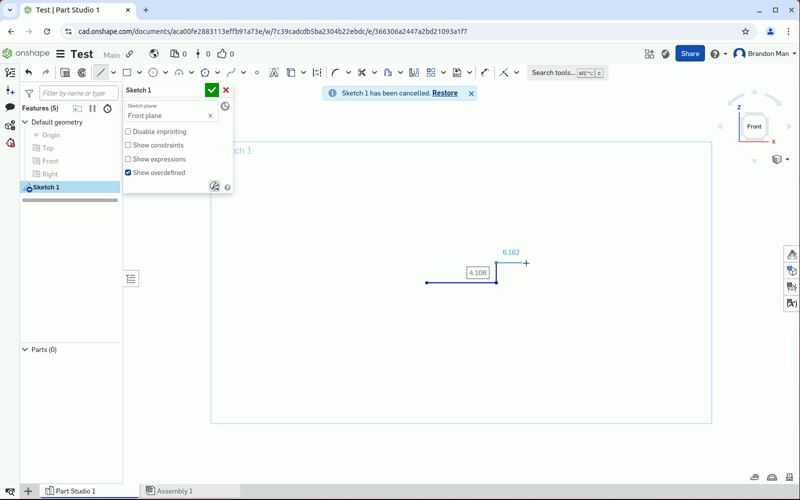
mouse_move(461, 262)
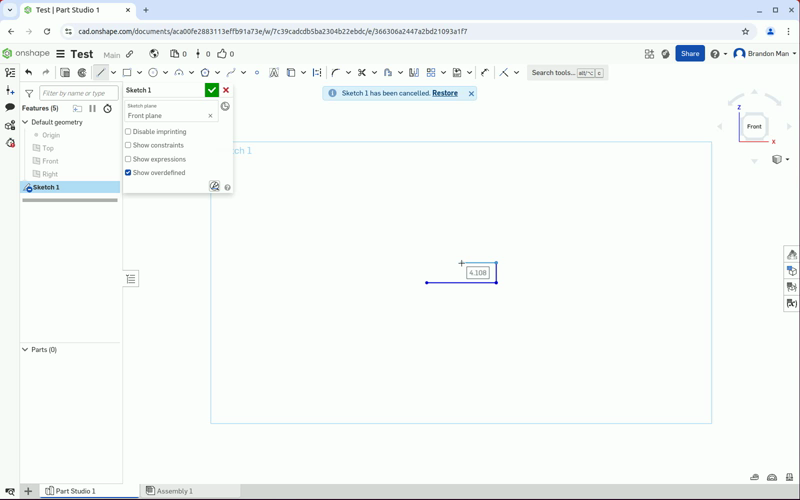
click(461, 262)
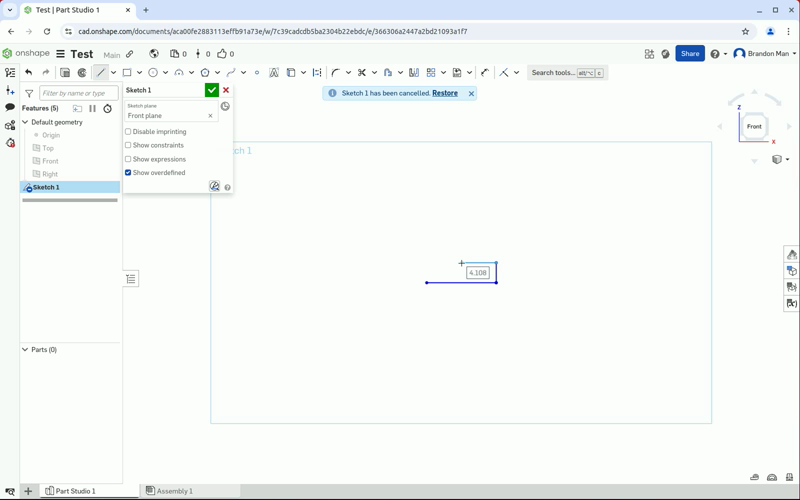
key_up(shift)
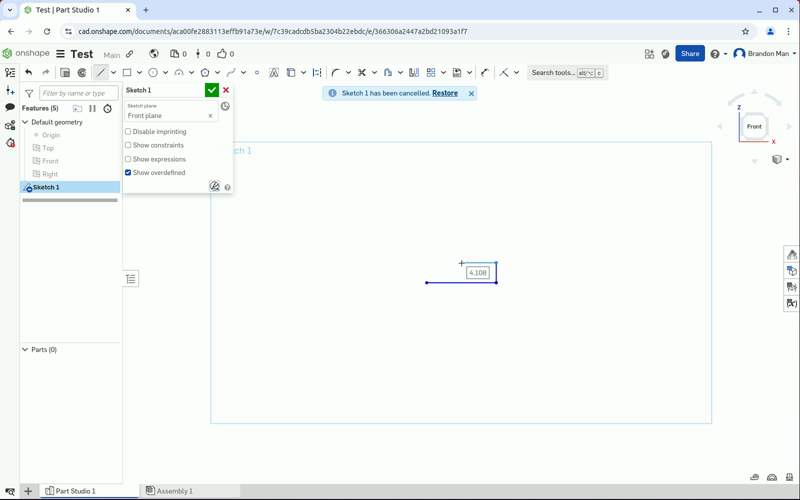
key_down(shift)
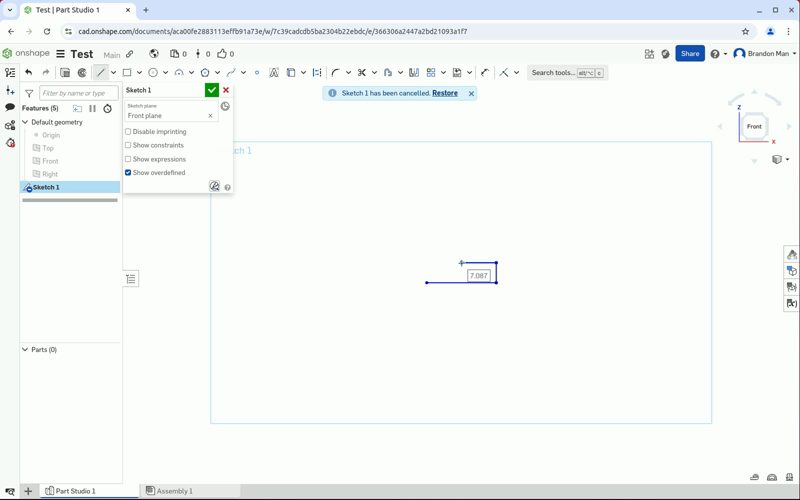
mouse_move(492, 262)
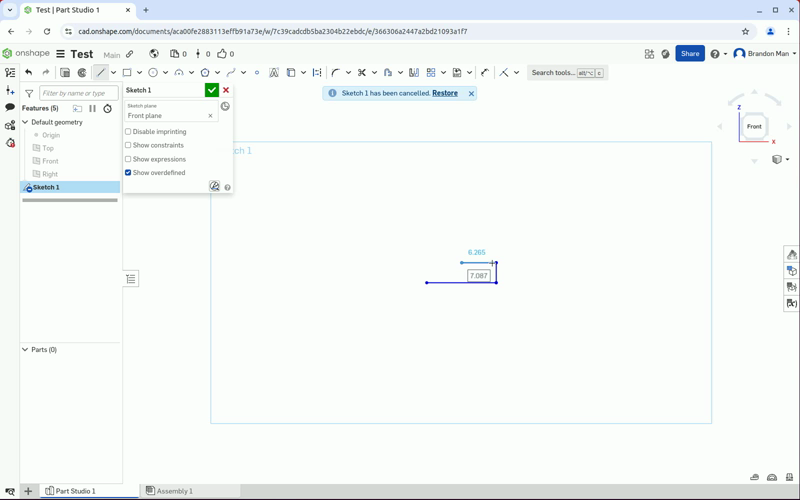
mouse_move(426, 262)
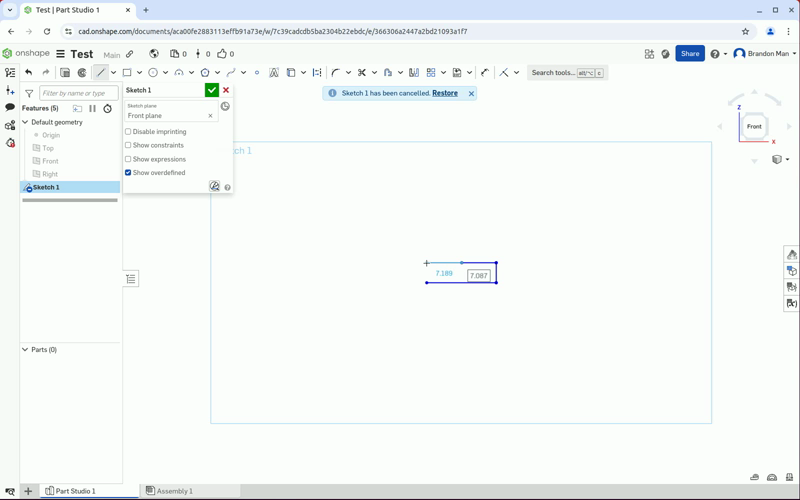
click(426, 262)
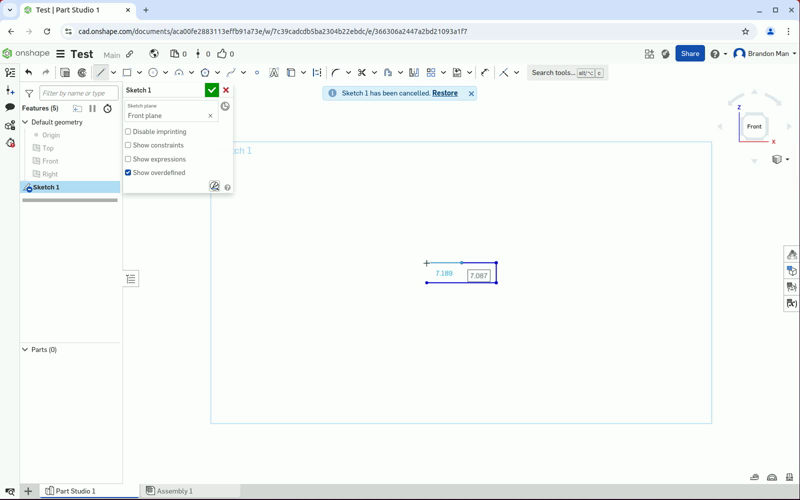
key_up(shift)
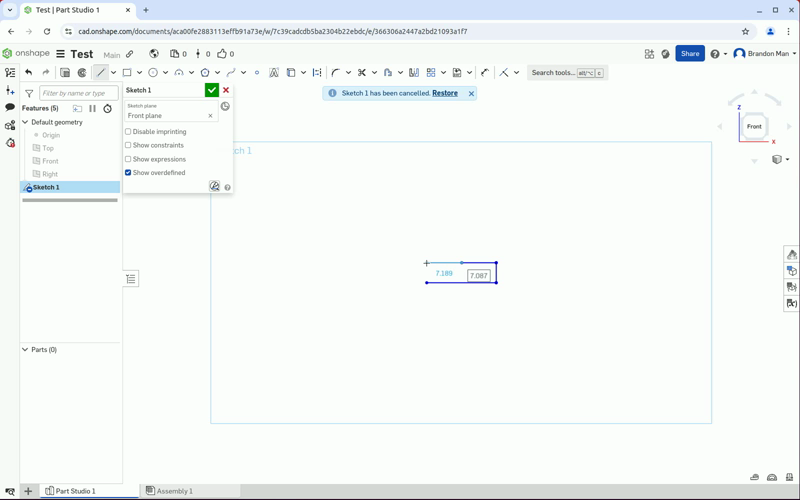
mouse_move(456, 262)
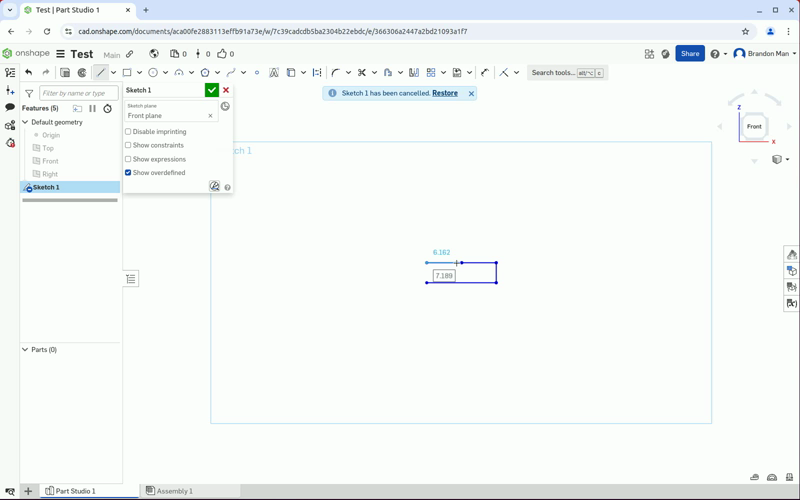
key_down(shift)
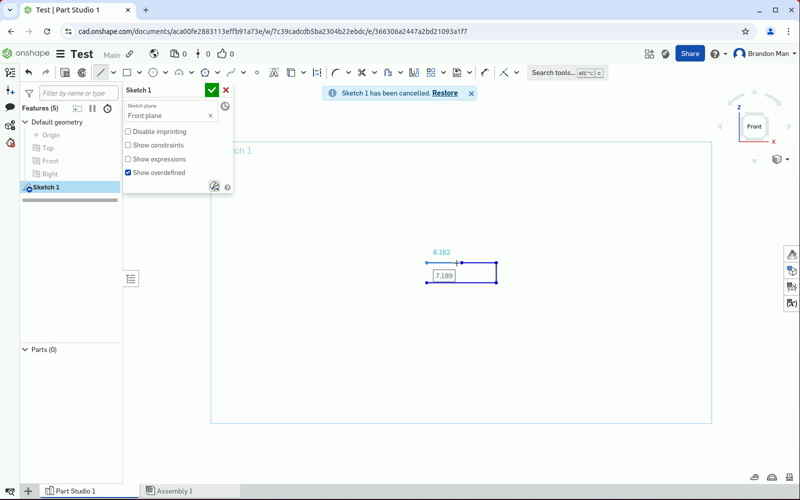
mouse_move(426, 282)
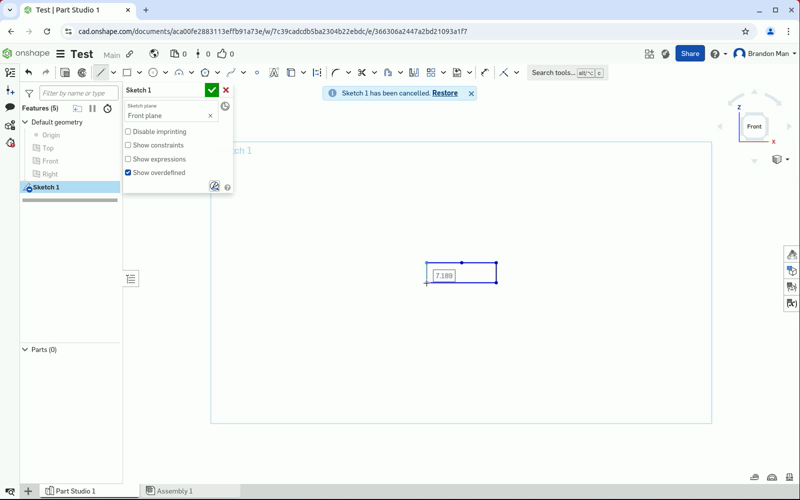
key_up(shift)
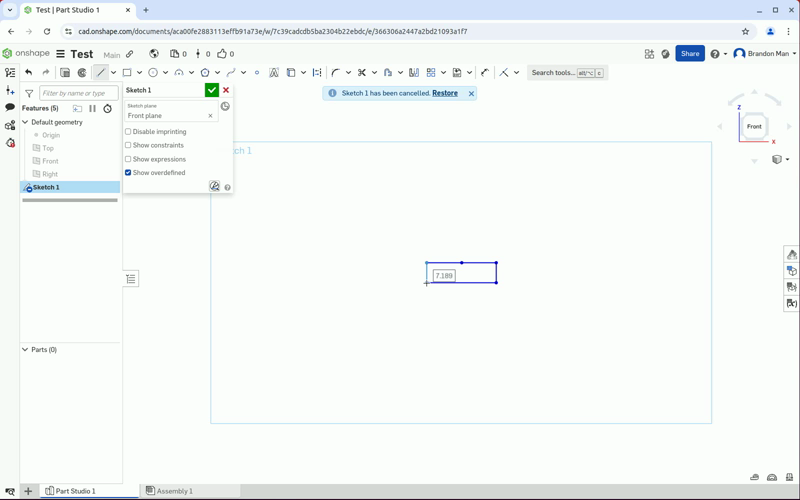
click(426, 282)
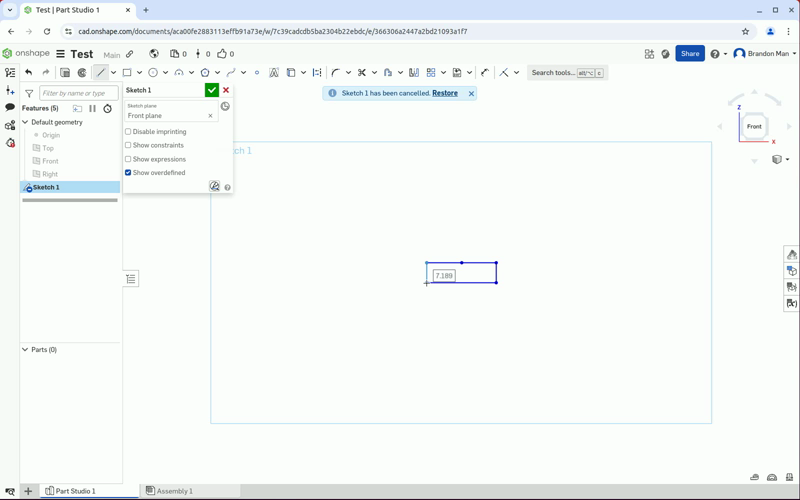
key(esc)
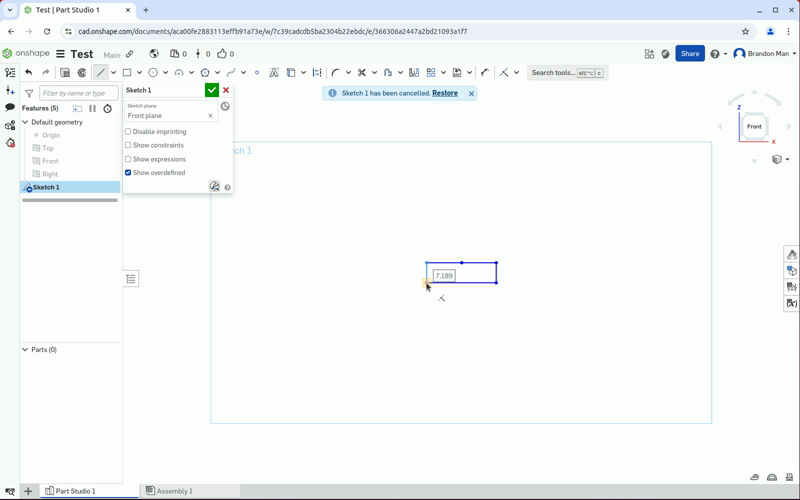
mouse_move(463, 263)
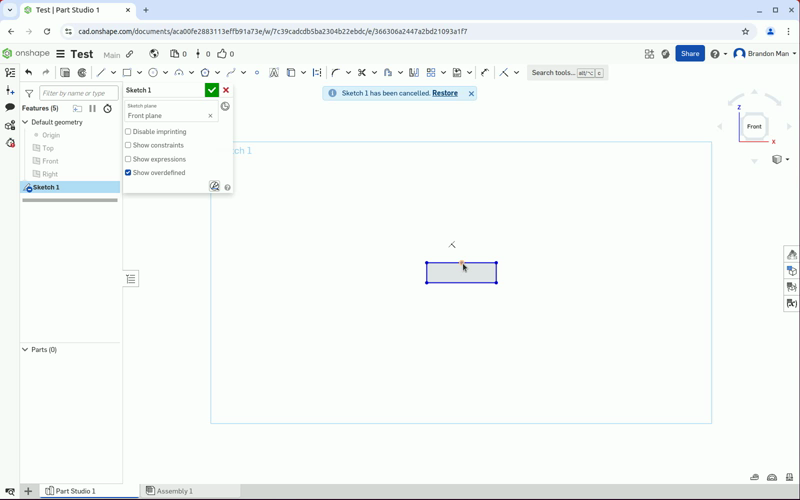
scroll(6)
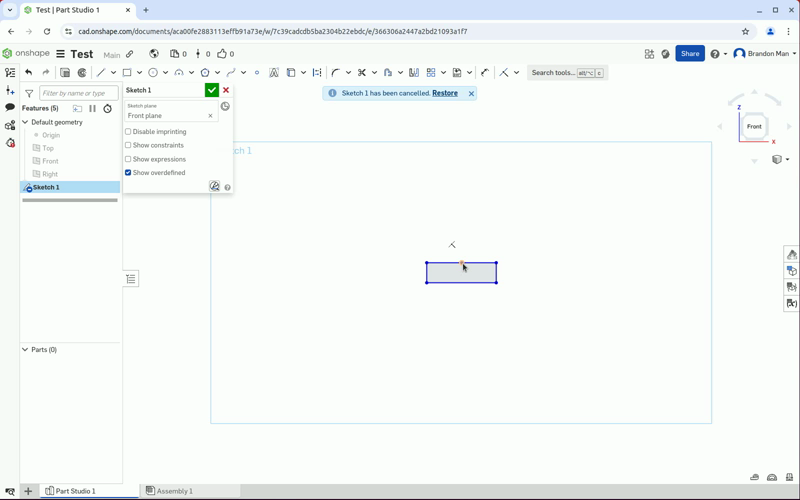
scroll(6)
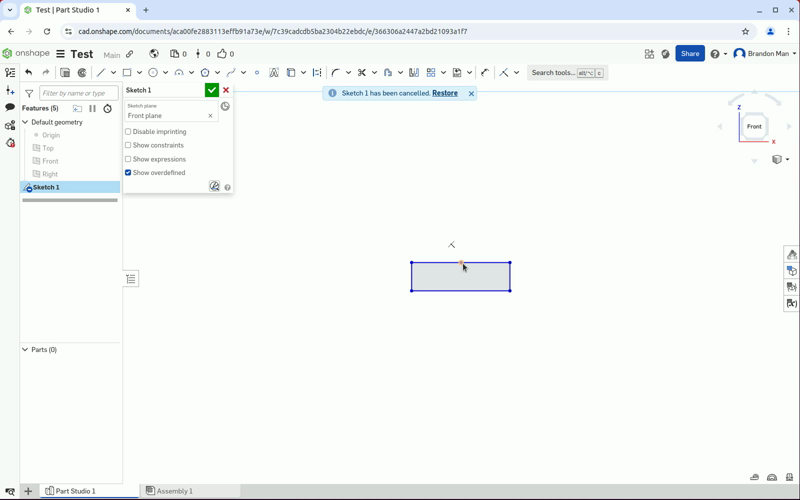
scroll(6)
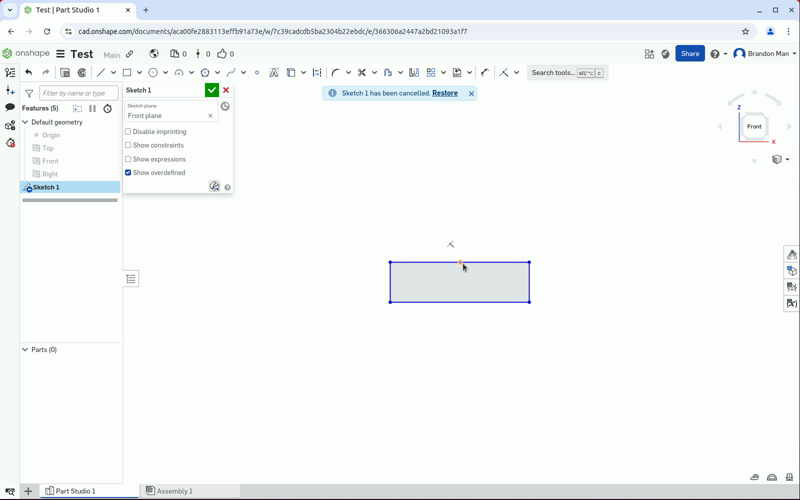
scroll(6)
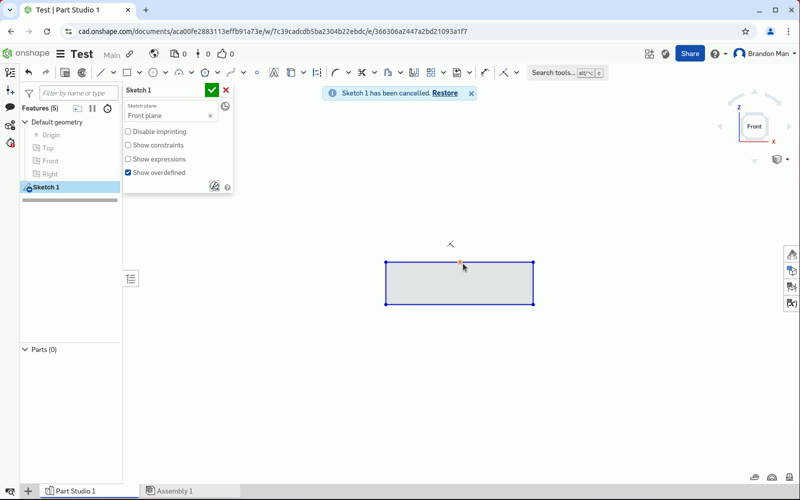
scroll(6)
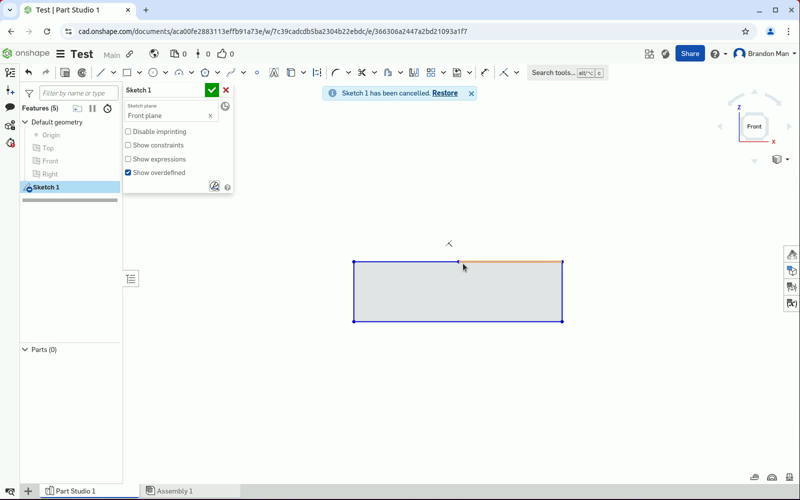
scroll(6)
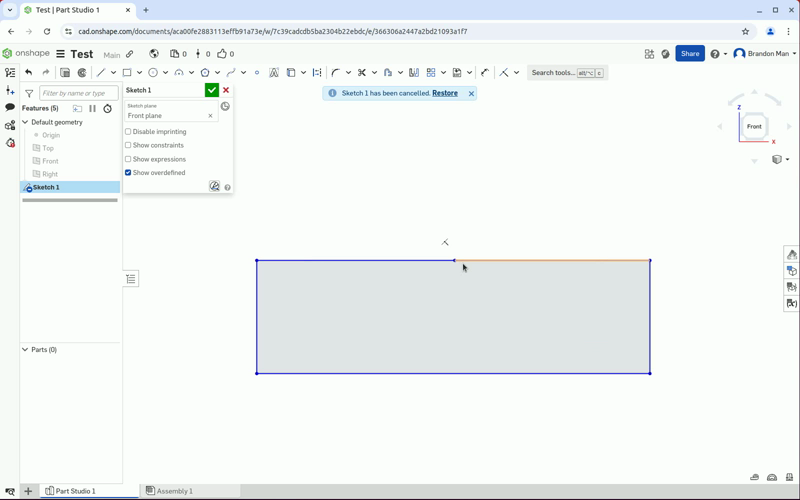
scroll(6)
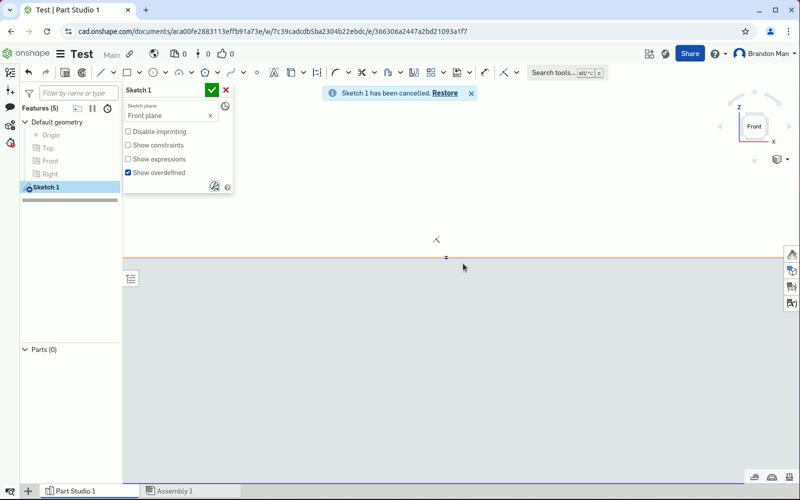
click(463, 263)
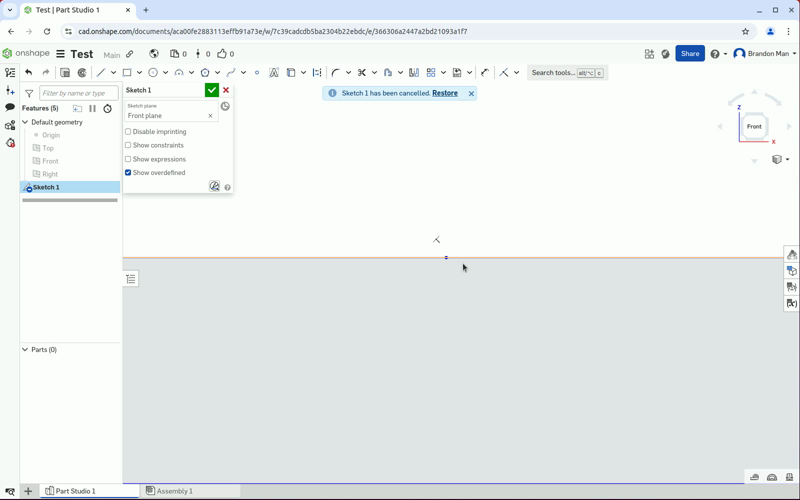
scroll(-6)
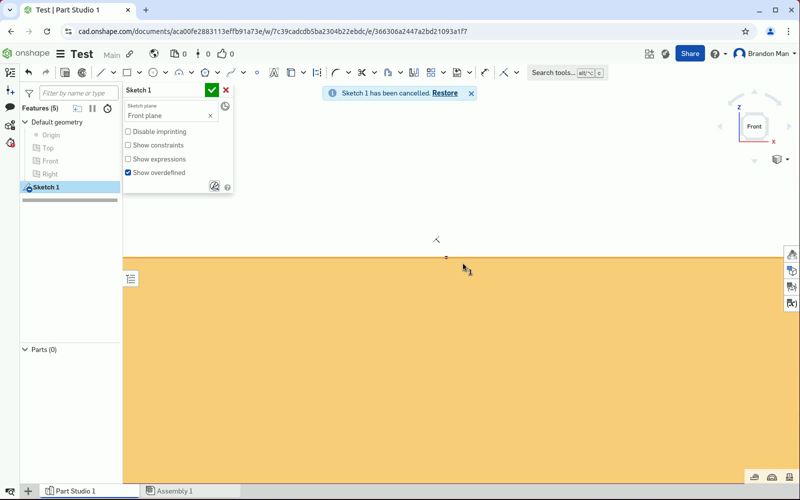
scroll(-6)
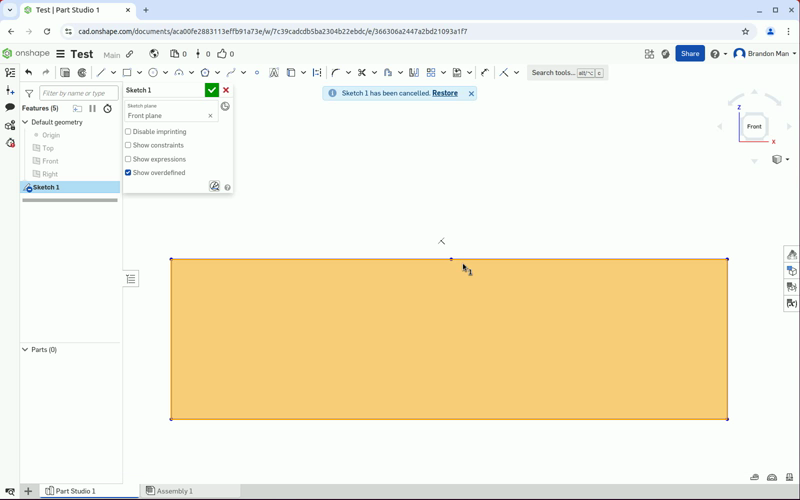
scroll(-6)
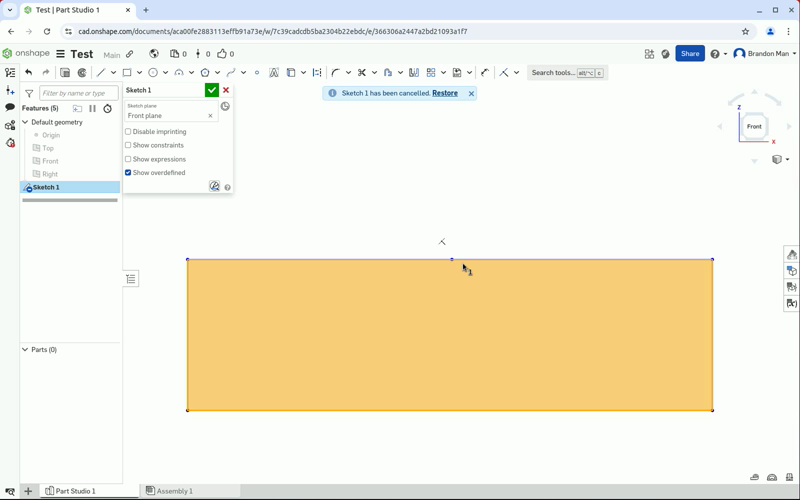
scroll(-6)
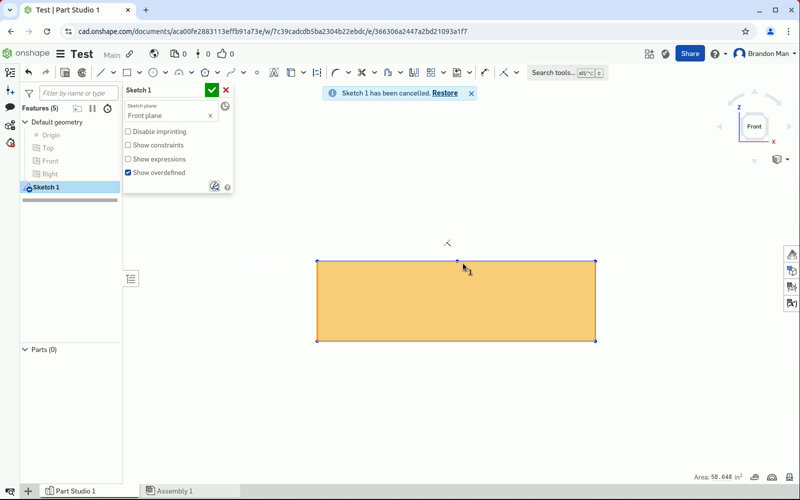
scroll(-6)
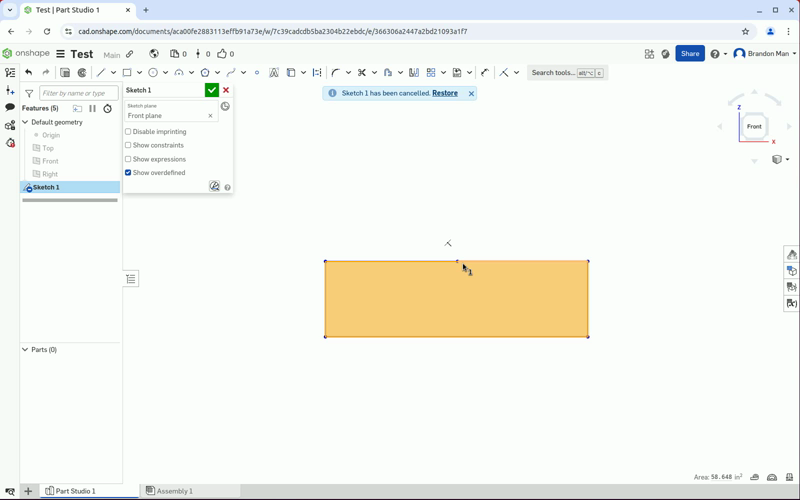
scroll(-6)
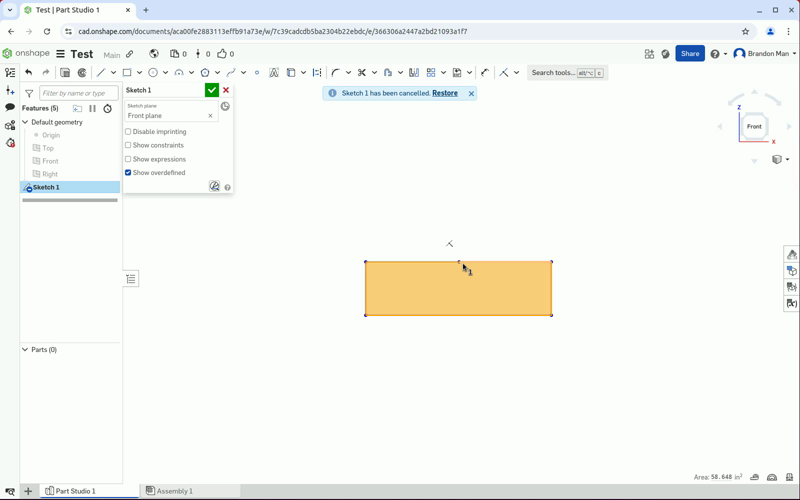
scroll(-6)
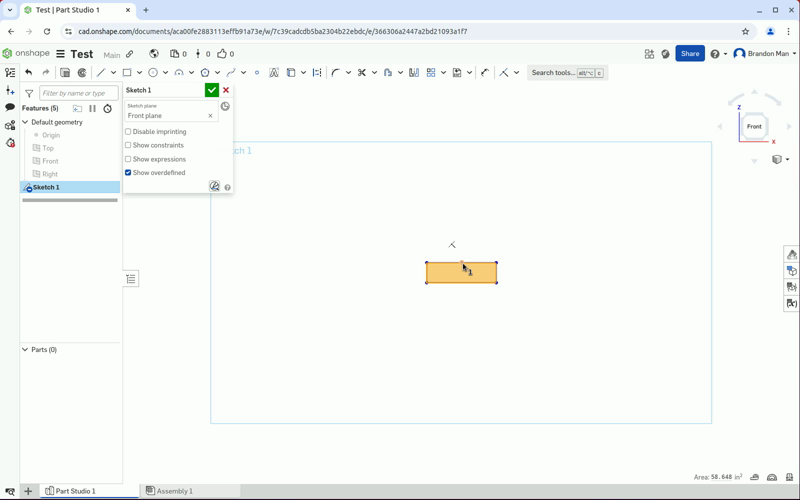
mouse_move(73, 352)
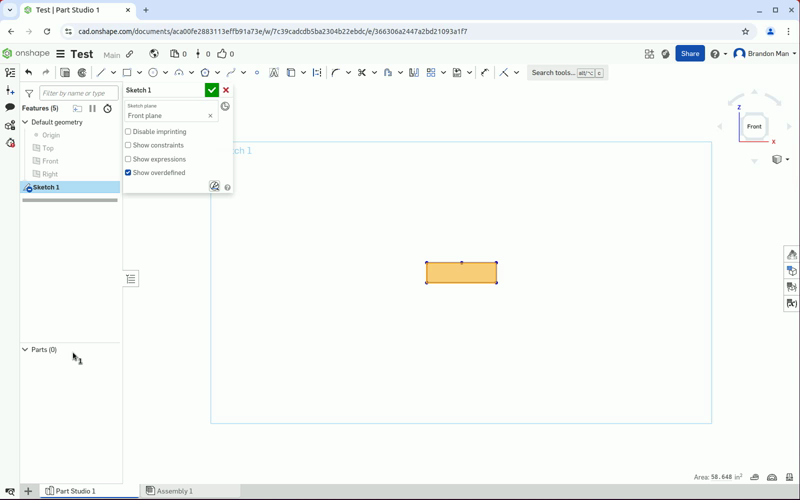
key(shift+y)
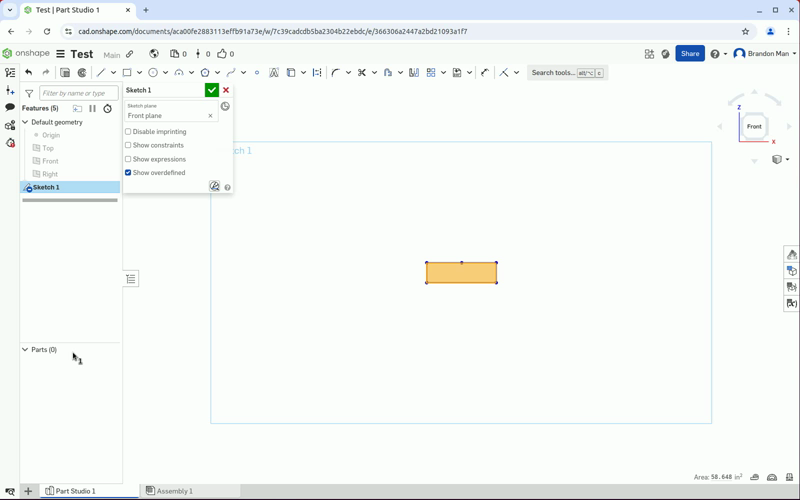
key(shift+e)
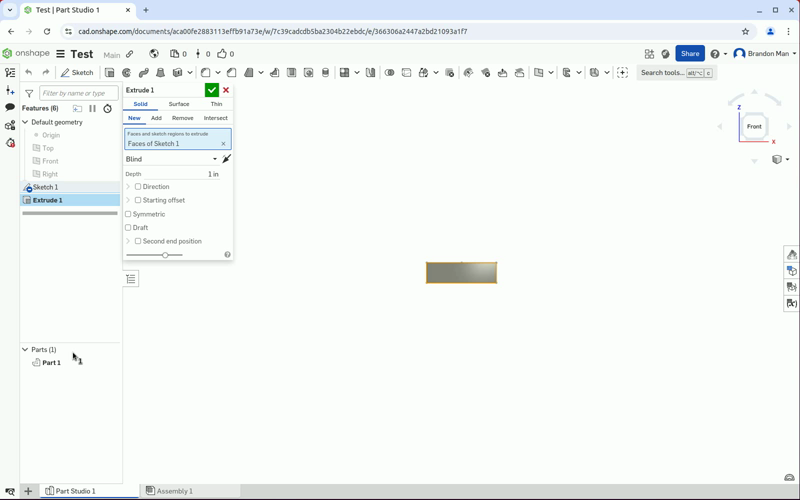
mouse_move(143, 106)
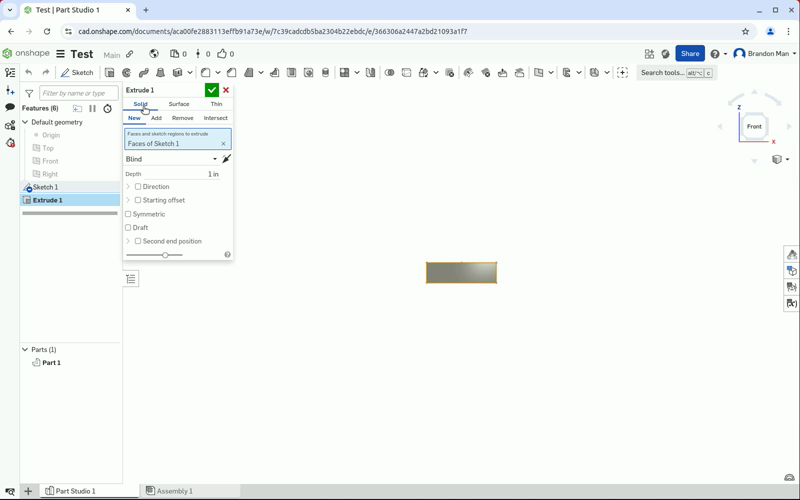
click(143, 106)
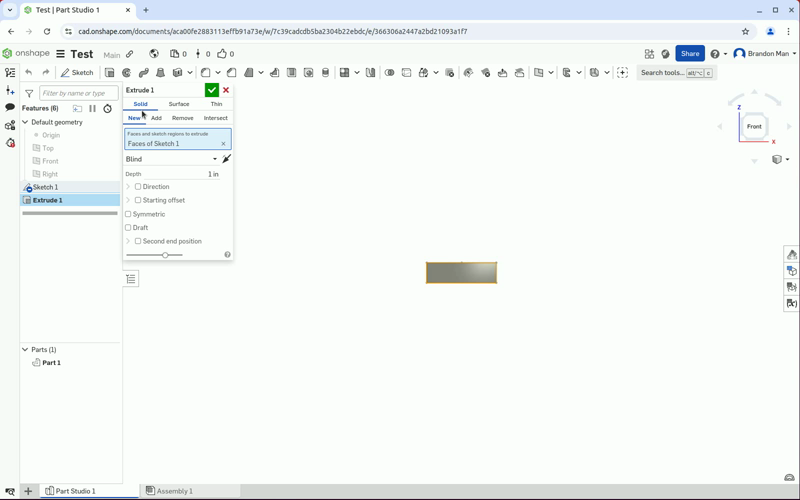
mouse_move(137, 120)
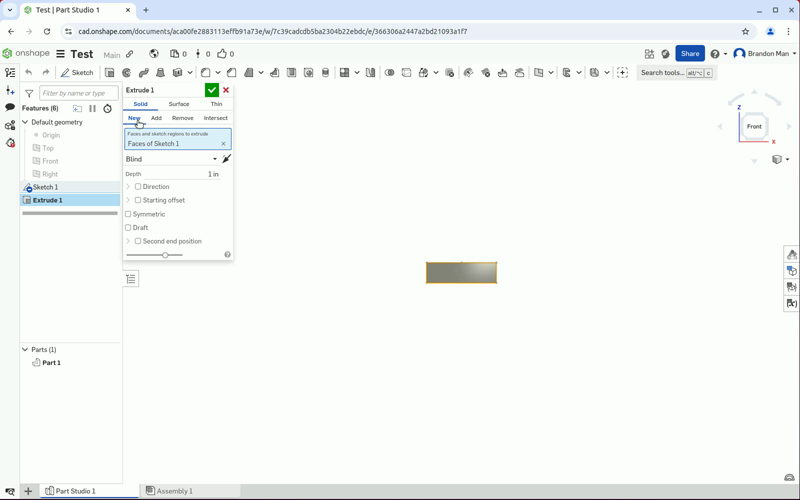
click(137, 120)
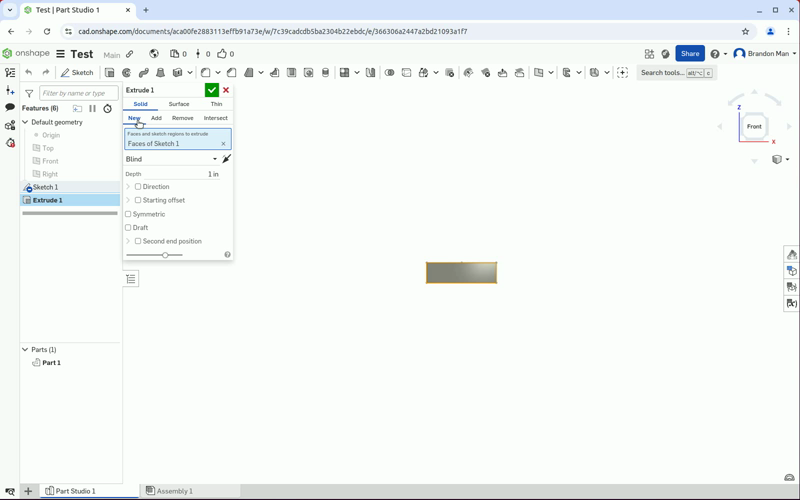
key(tab, 4)
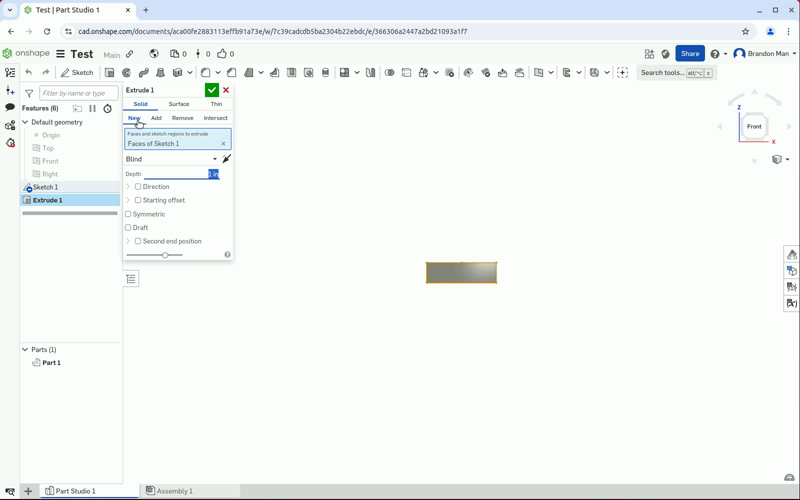
text(14.202)
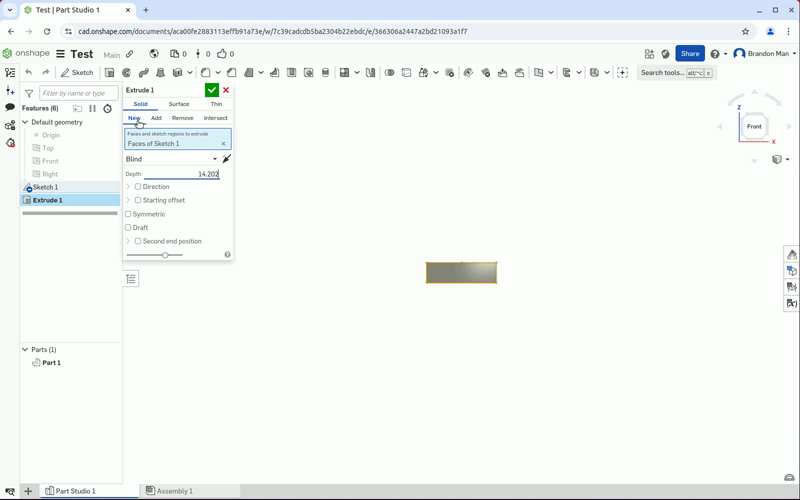
key(enter)
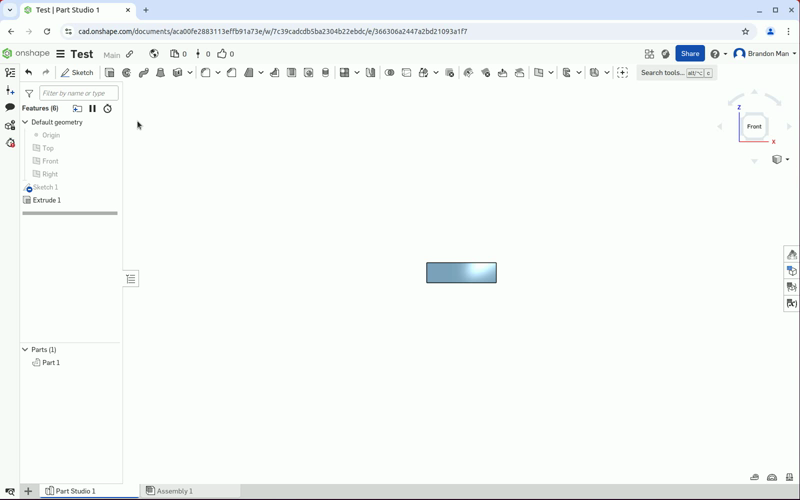
key(shift+h)
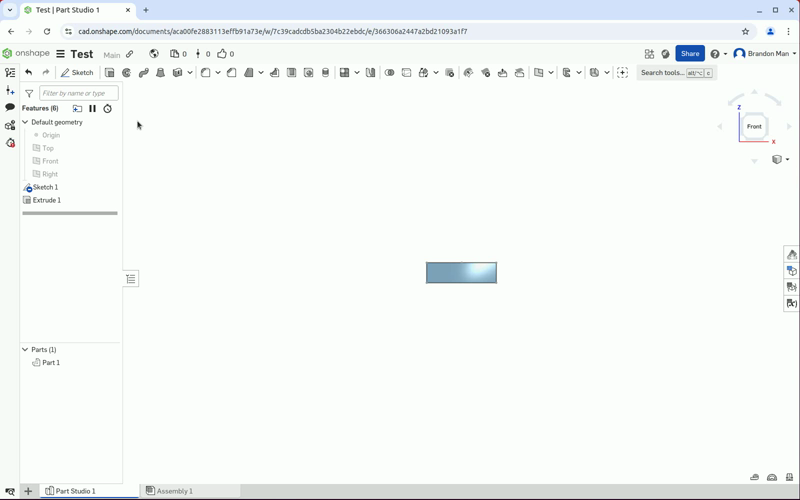
key(shift+h)
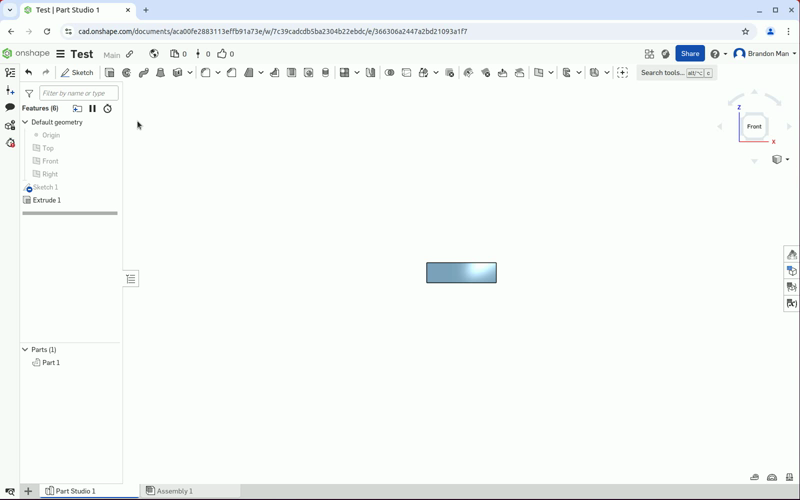
mouse_move(73, 189)
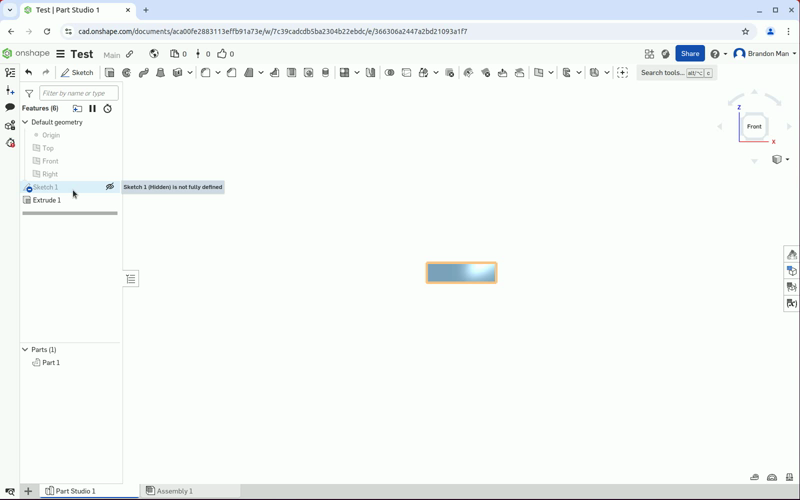
click(73, 189)
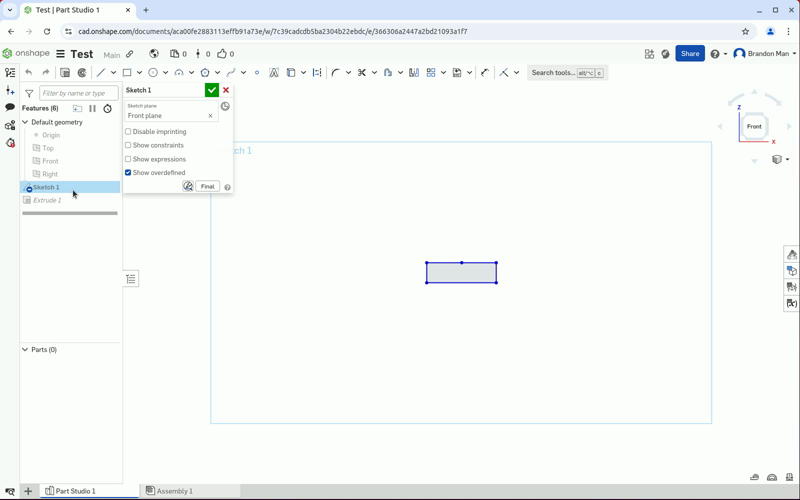
mouse_move(229, 92)
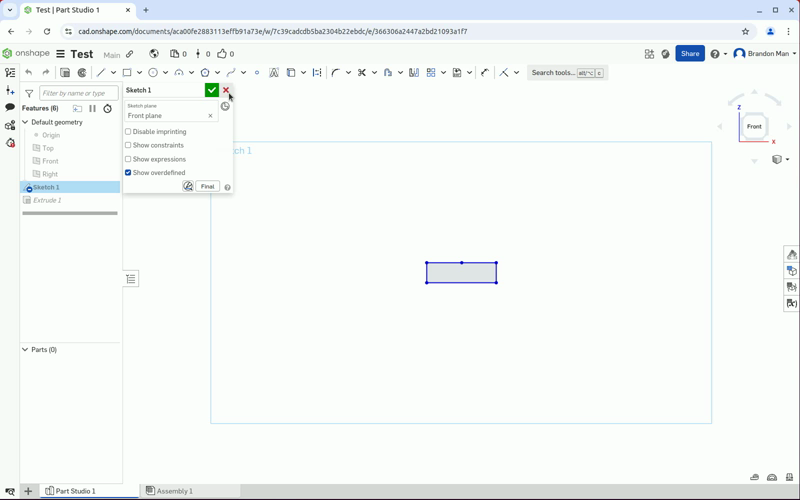
click(229, 92)
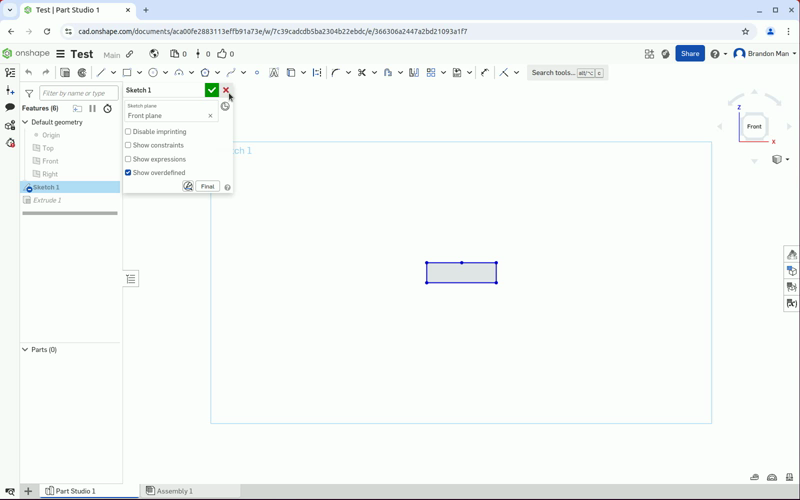
key(shift+s)
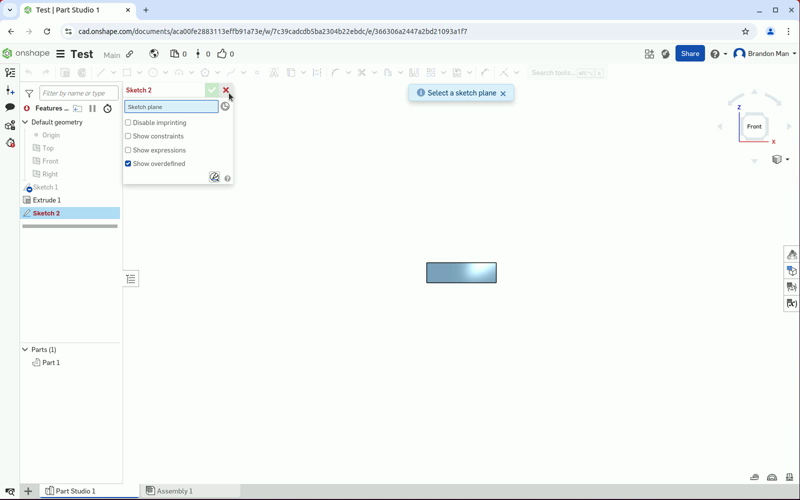
mouse_move(73, 163)
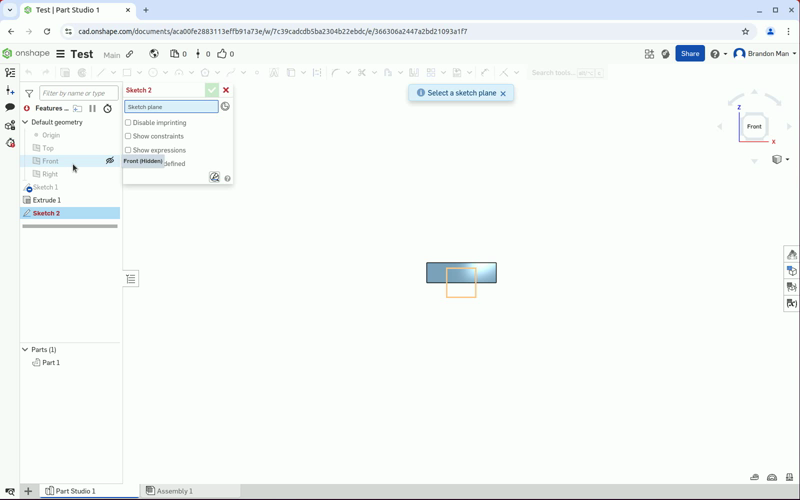
click(73, 163)
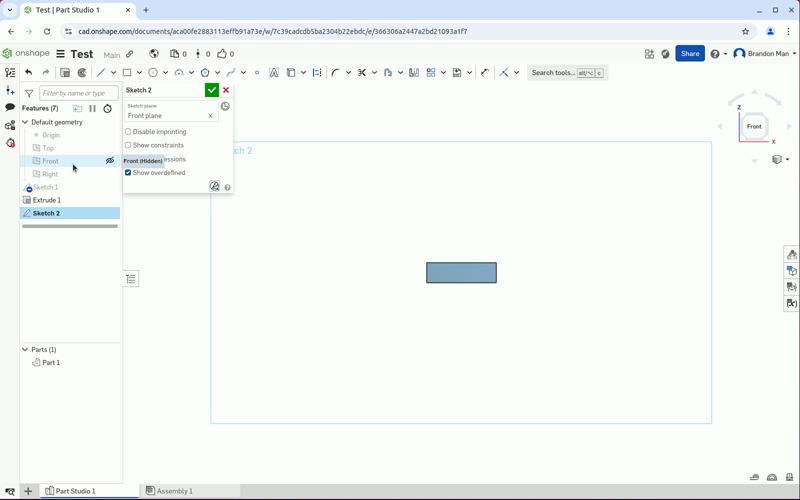
mouse_move(73, 352)
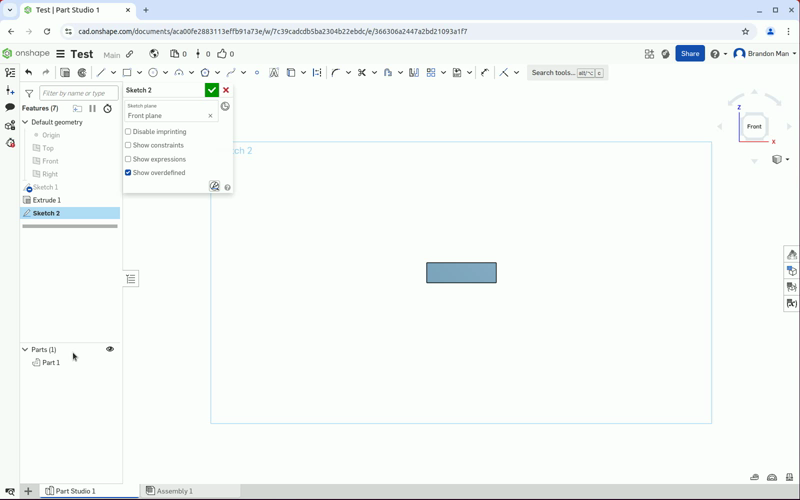
key(y)
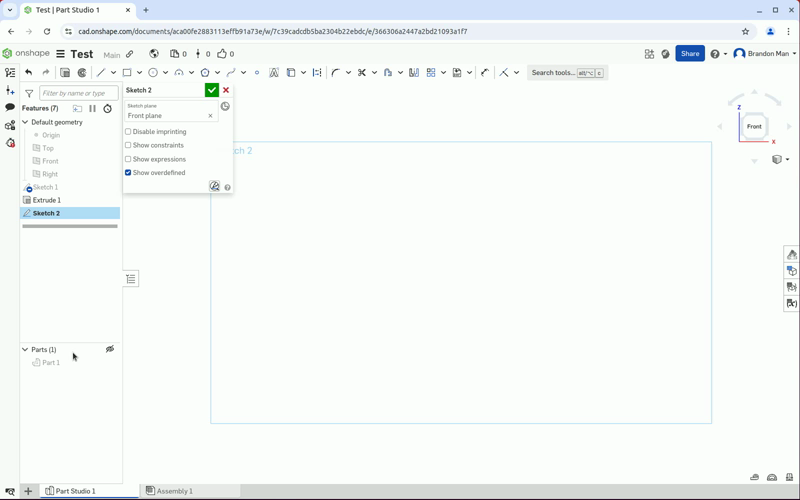
key(l)
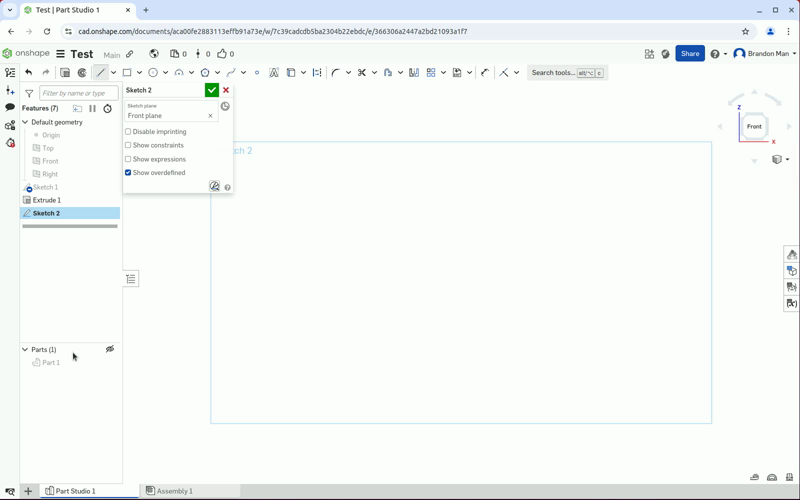
key_down(shift)
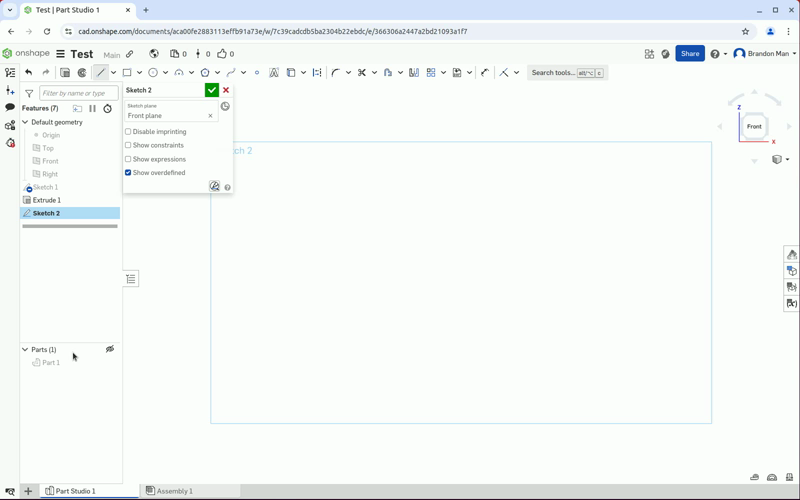
mouse_move(382, 348)
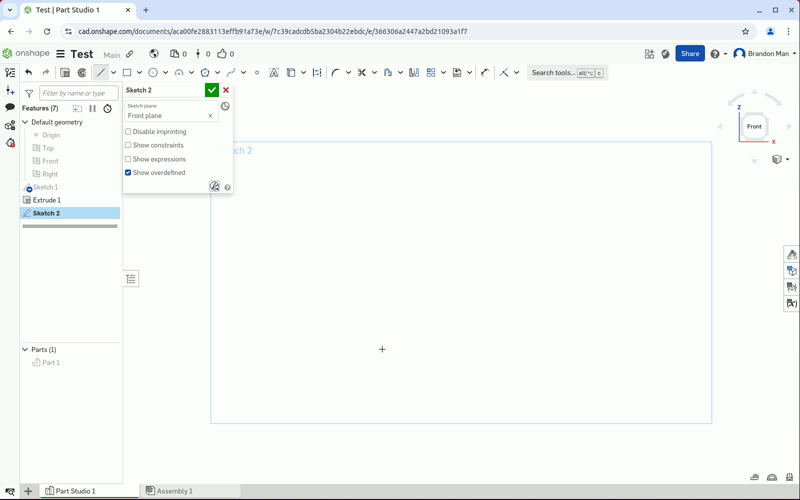
click(382, 348)
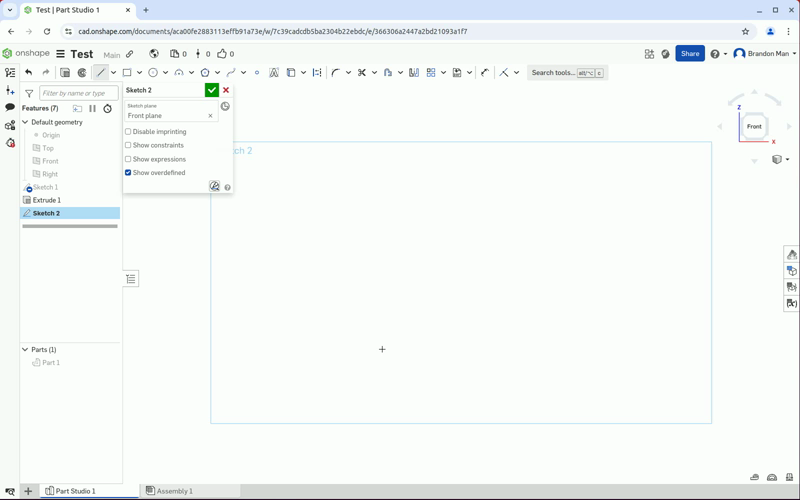
key_up(shift)
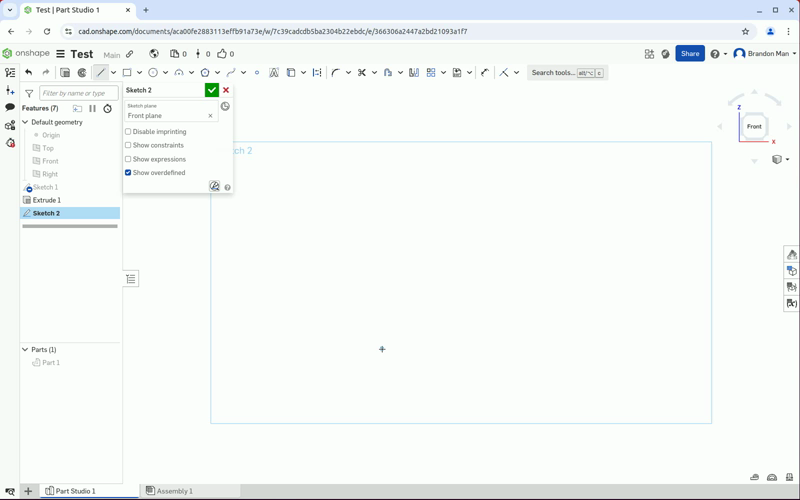
key_down(shift)
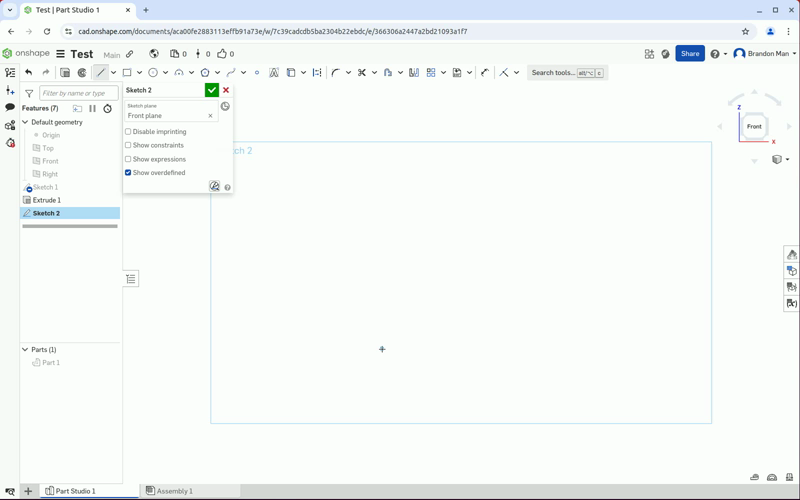
mouse_move(460, 348)
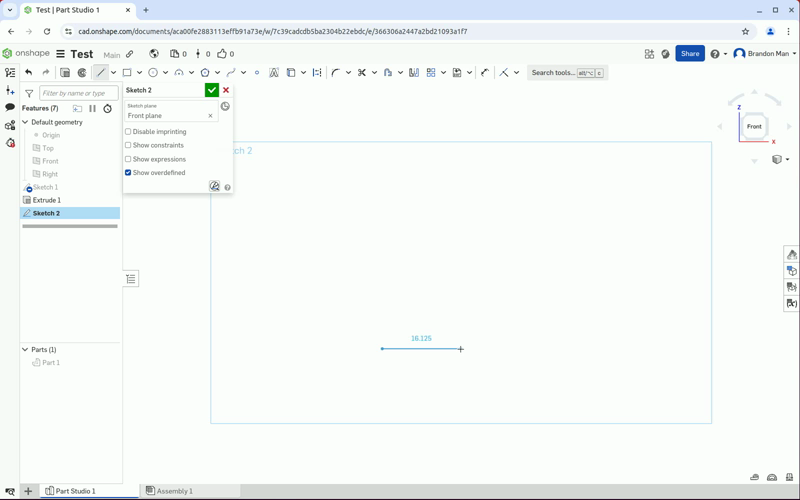
click(460, 348)
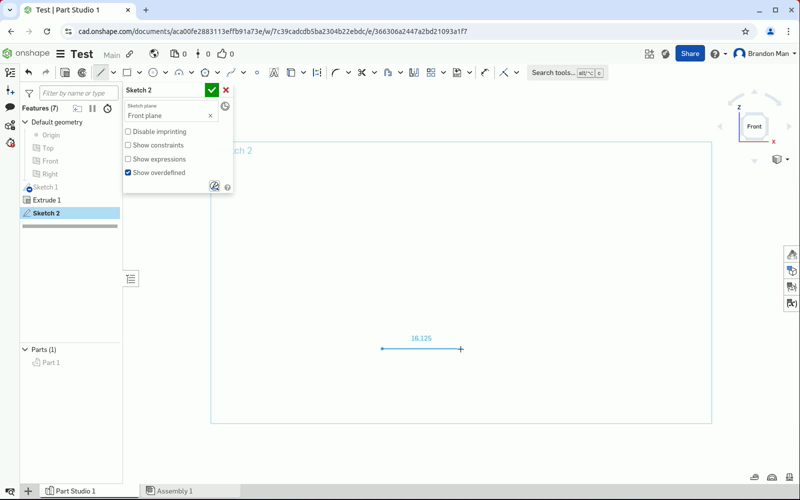
key_up(shift)
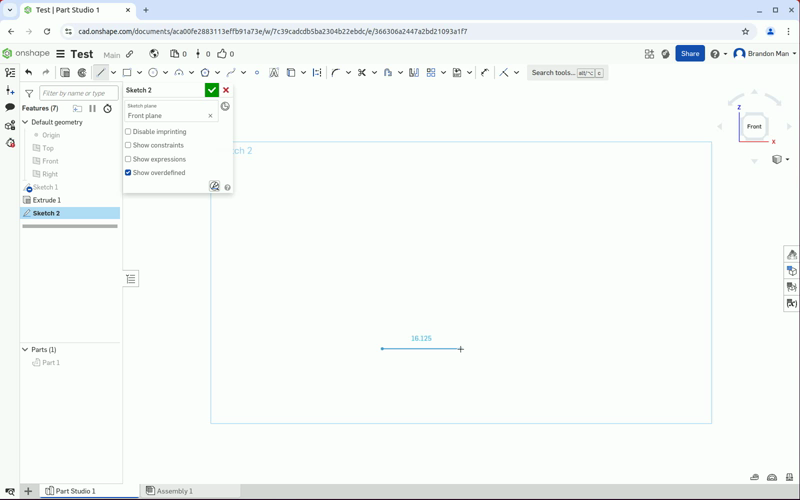
key_down(shift)
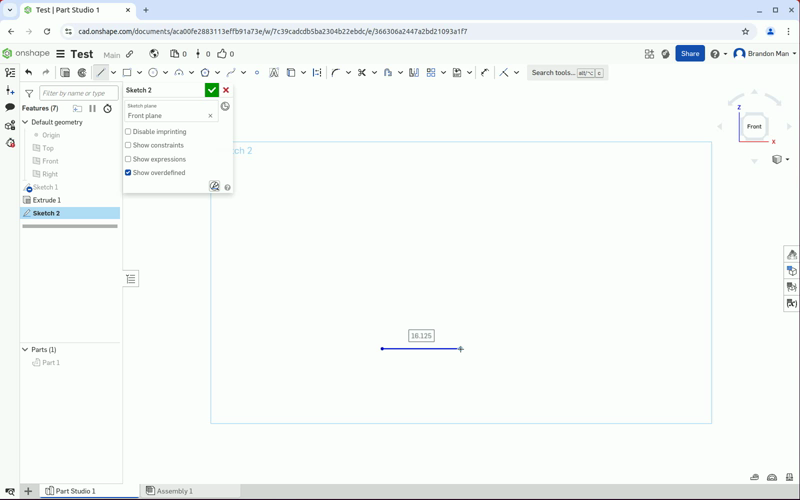
mouse_move(537, 348)
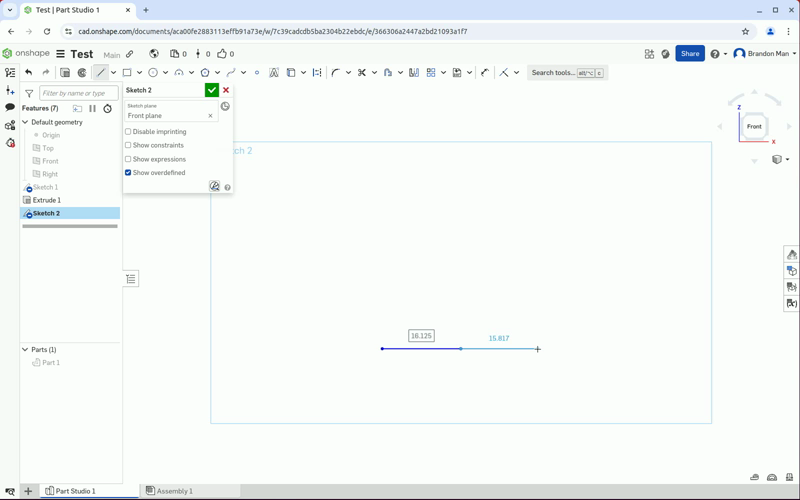
click(537, 348)
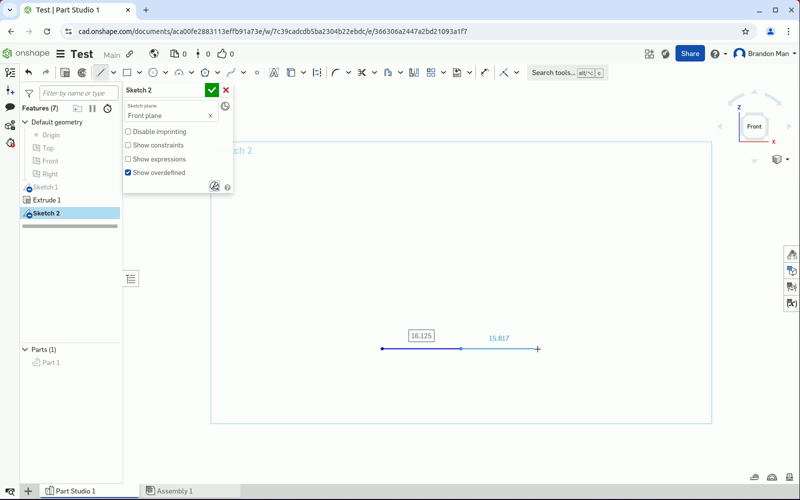
key_up(shift)
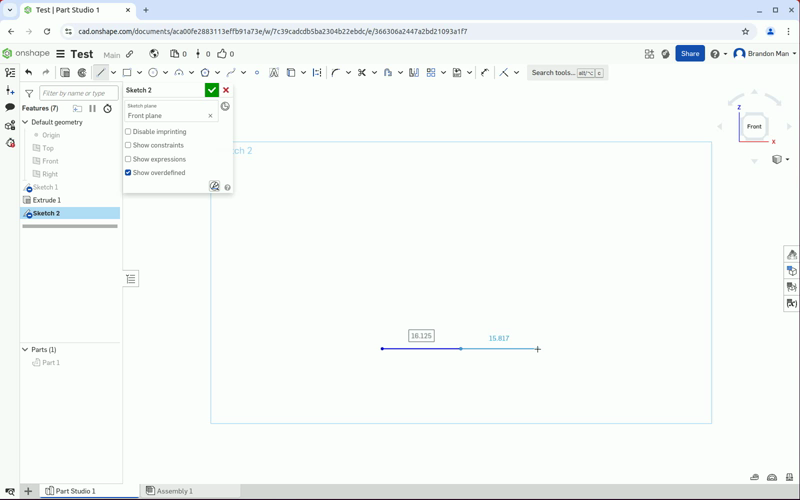
key_down(shift)
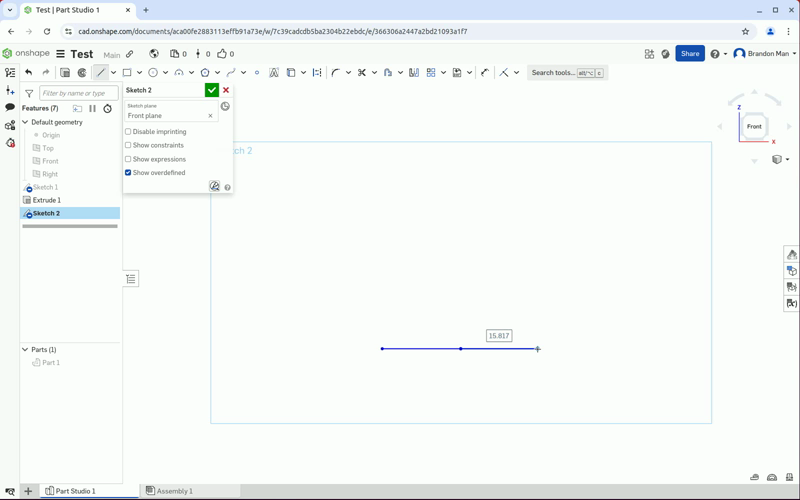
mouse_move(537, 283)
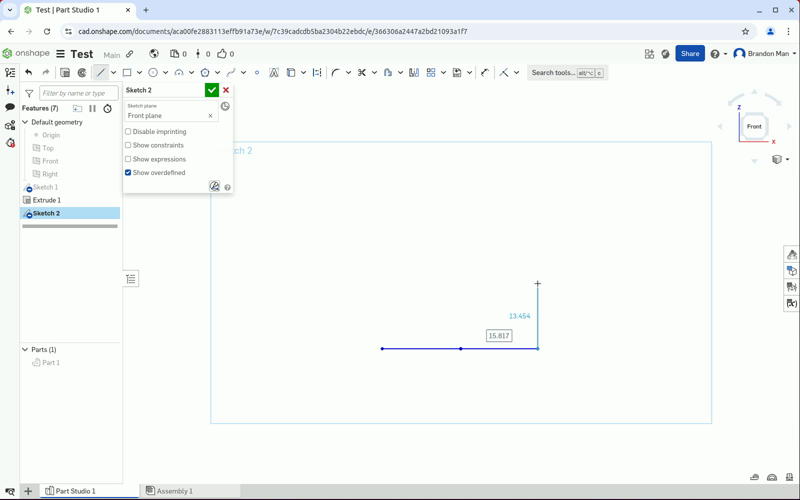
click(537, 283)
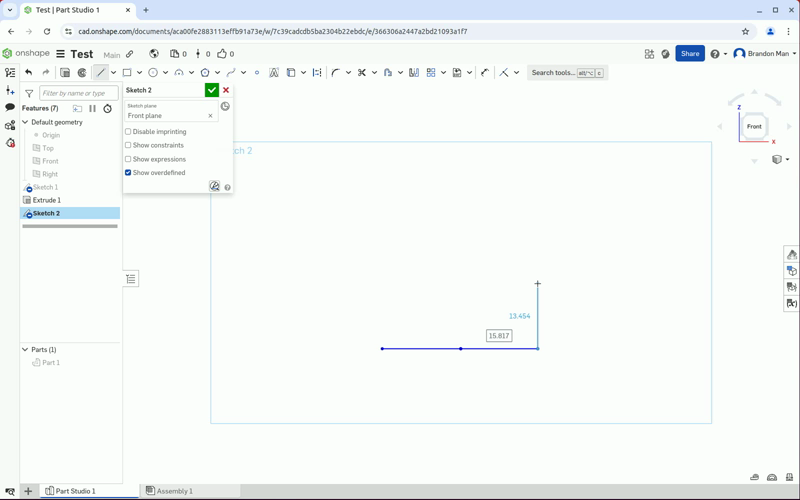
key_up(shift)
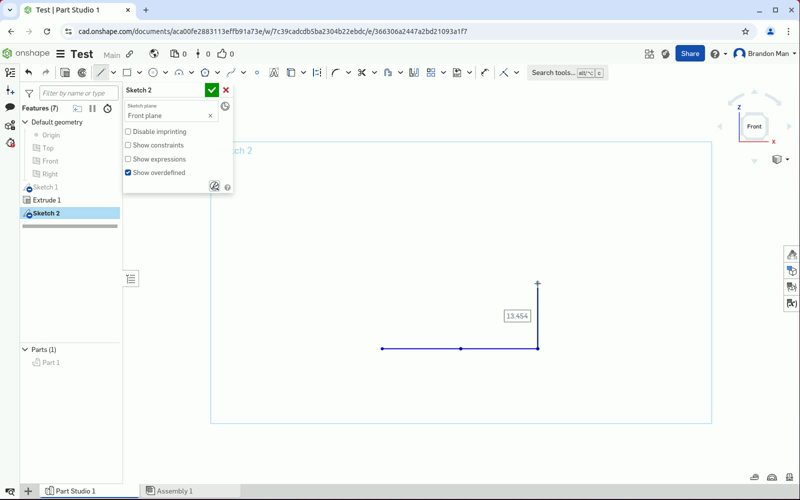
key_down(shift)
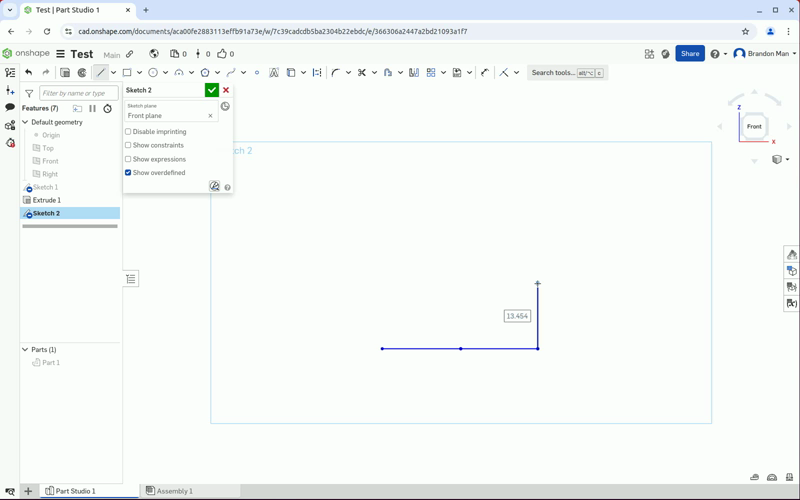
mouse_move(567, 283)
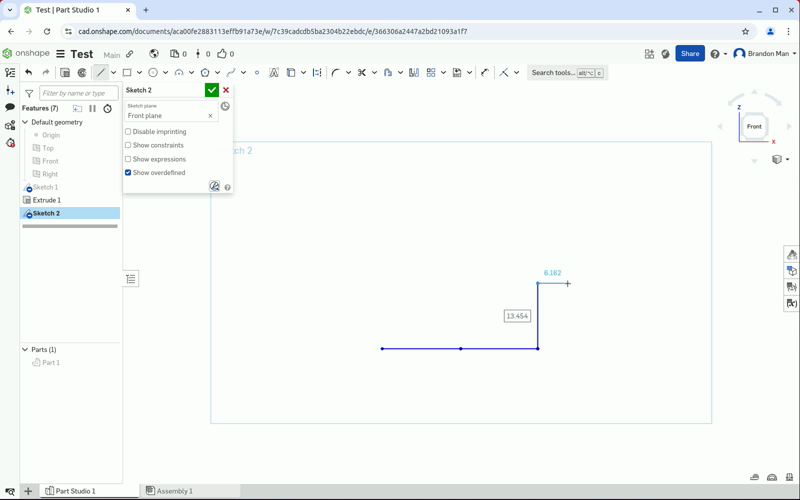
mouse_move(493, 283)
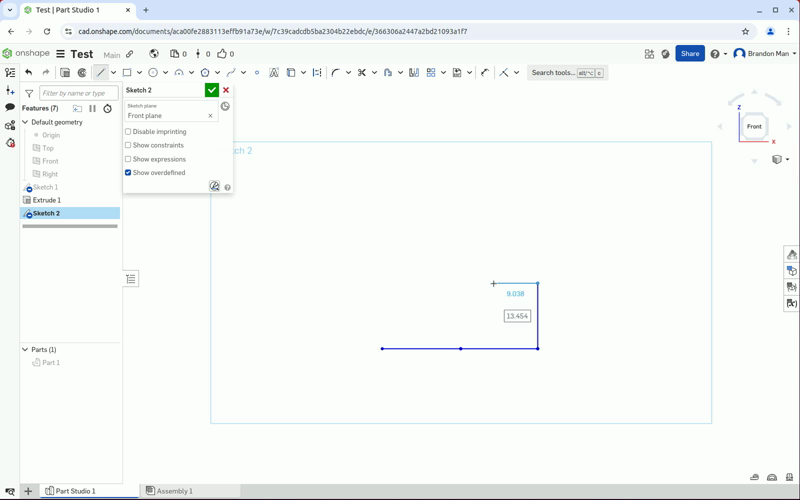
click(493, 283)
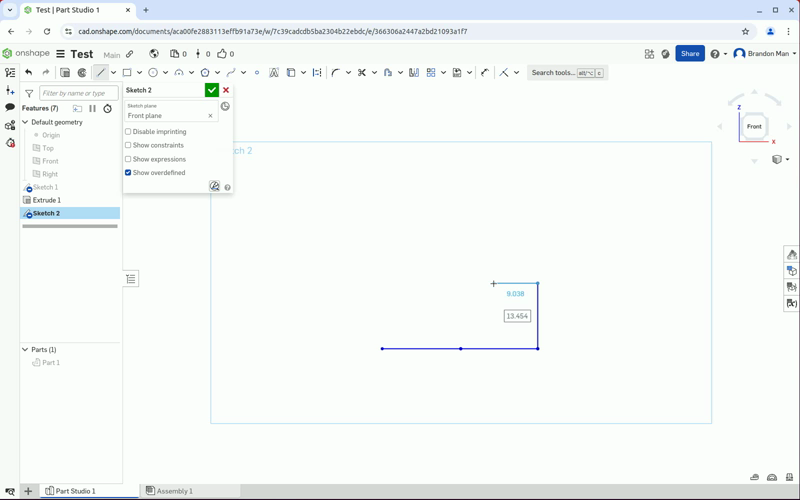
key_up(shift)
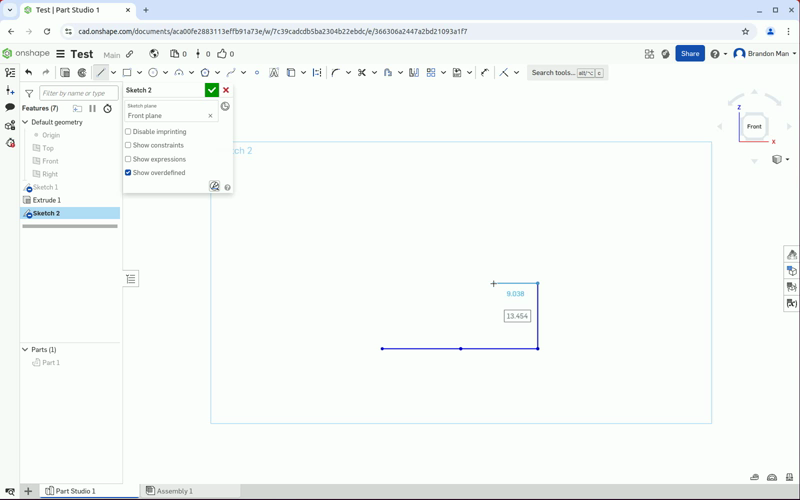
key_down(shift)
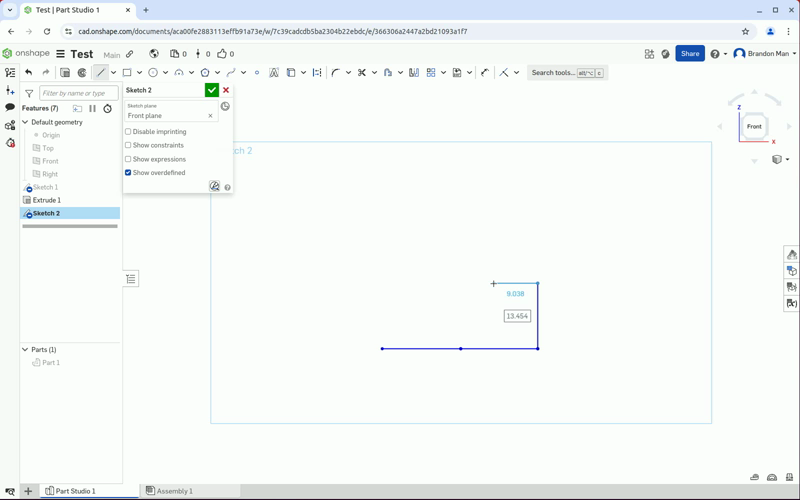
mouse_move(426, 283)
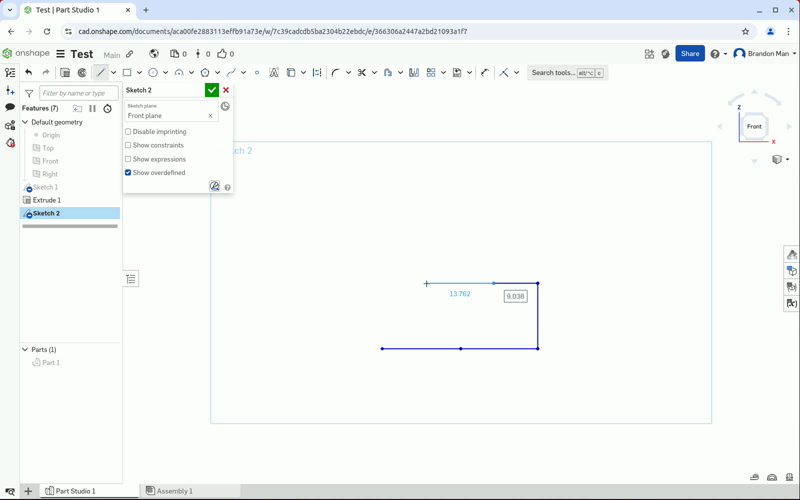
click(426, 283)
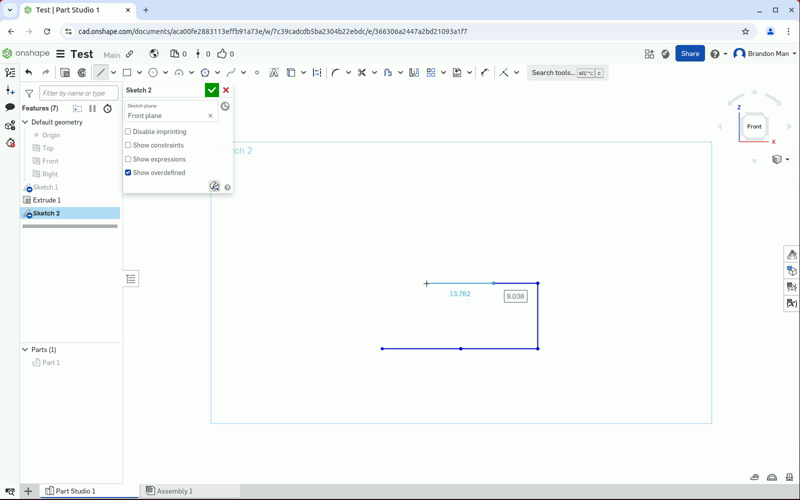
key_up(shift)
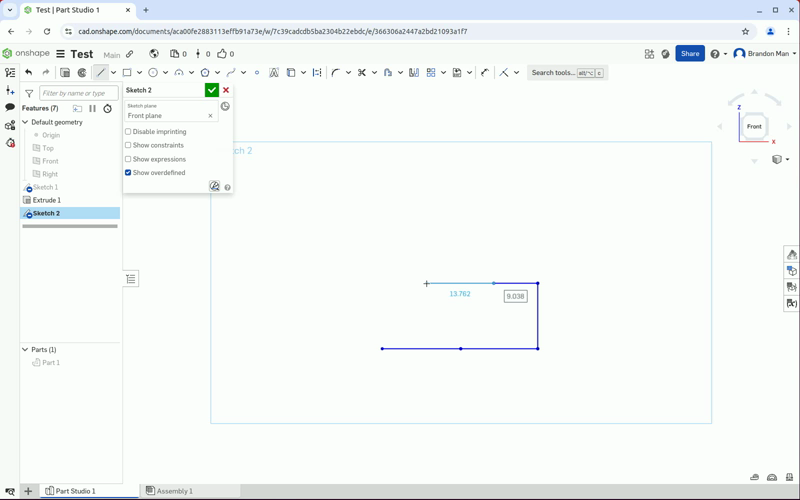
key_down(shift)
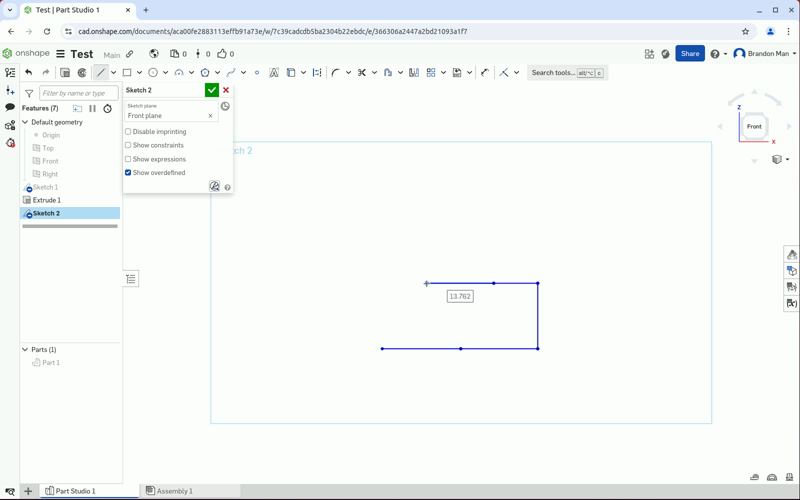
mouse_move(456, 283)
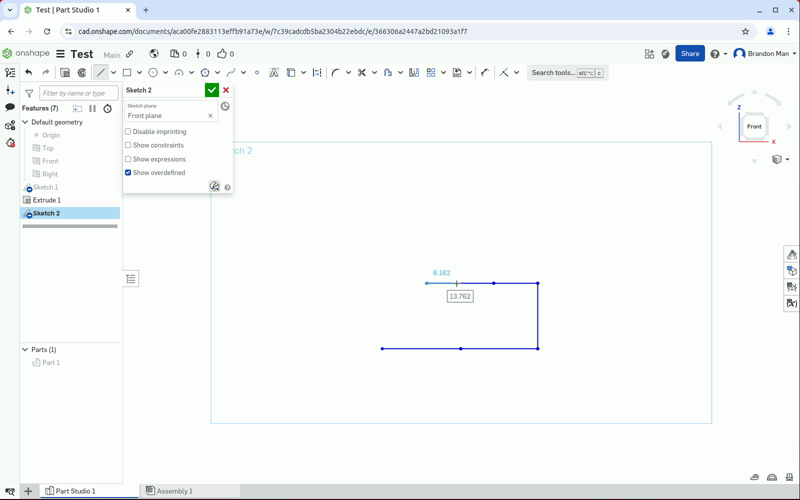
mouse_move(382, 283)
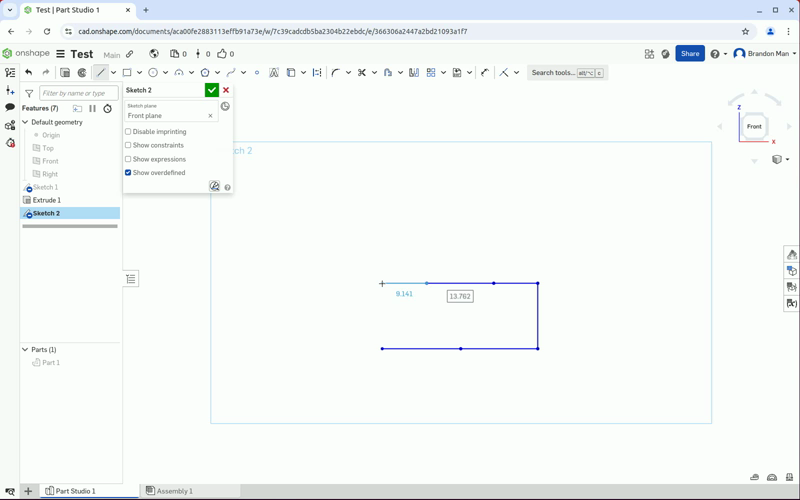
click(382, 283)
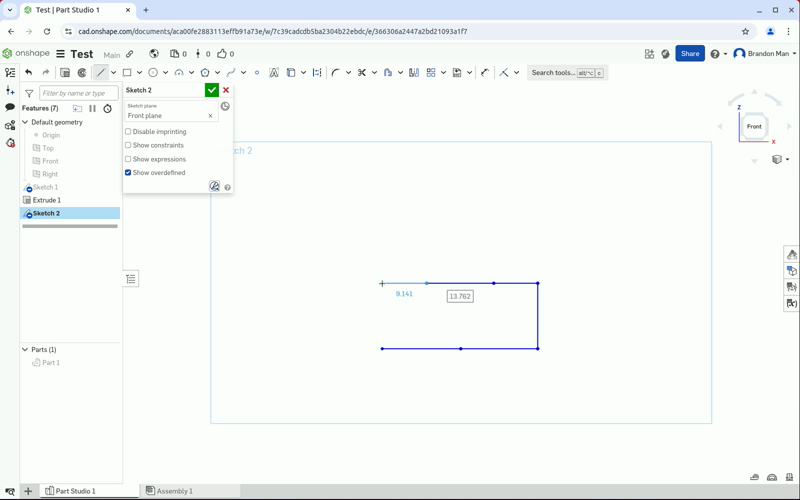
key_up(shift)
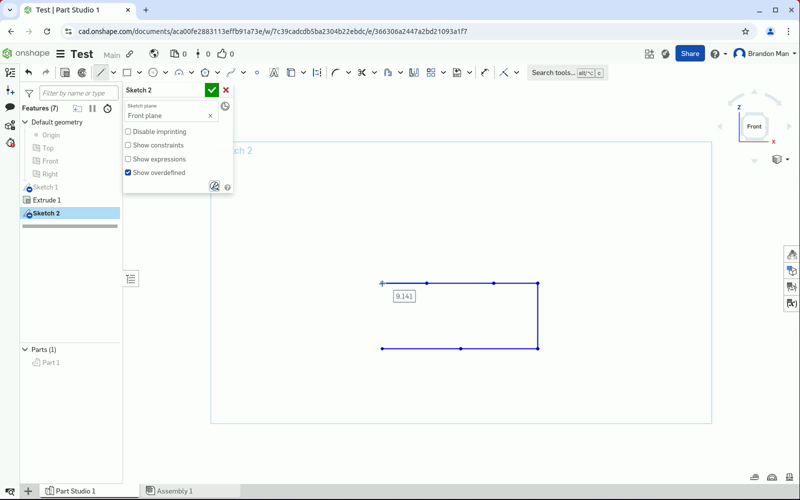
key_down(shift)
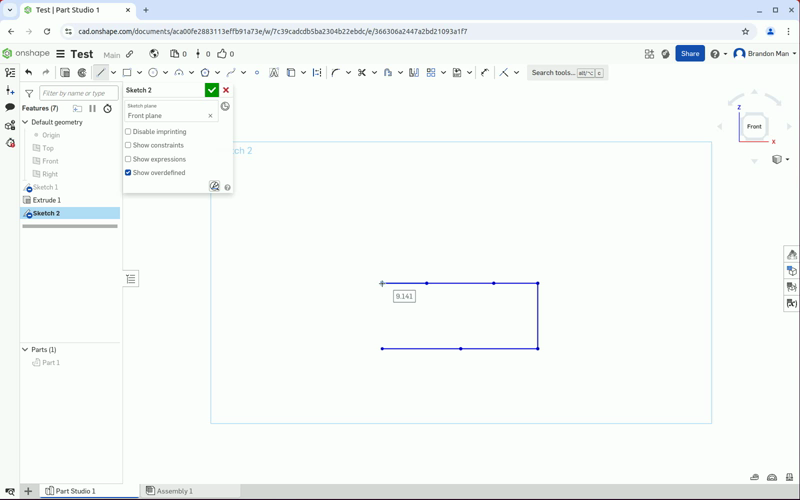
mouse_move(382, 348)
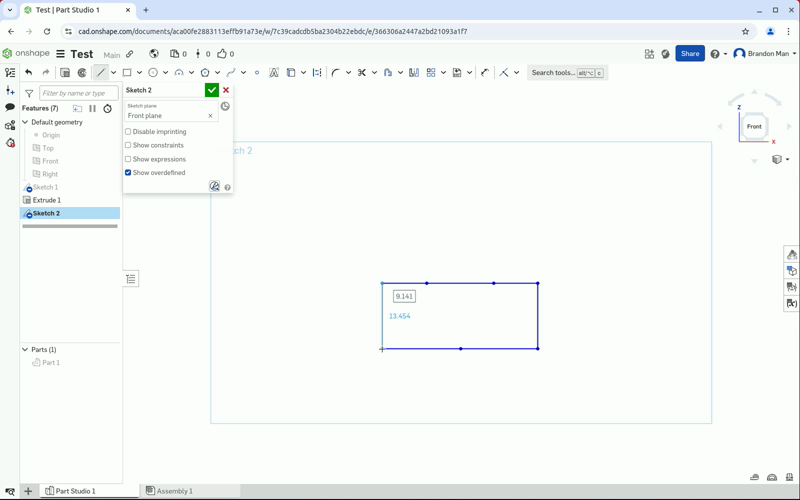
key_up(shift)
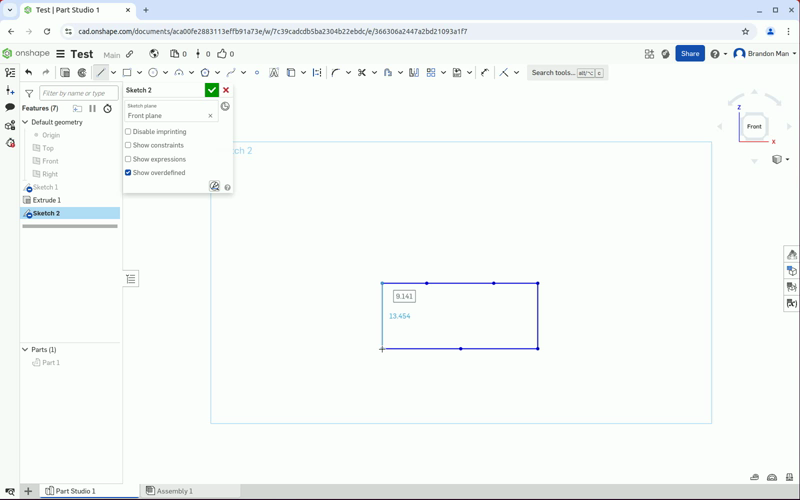
click(382, 348)
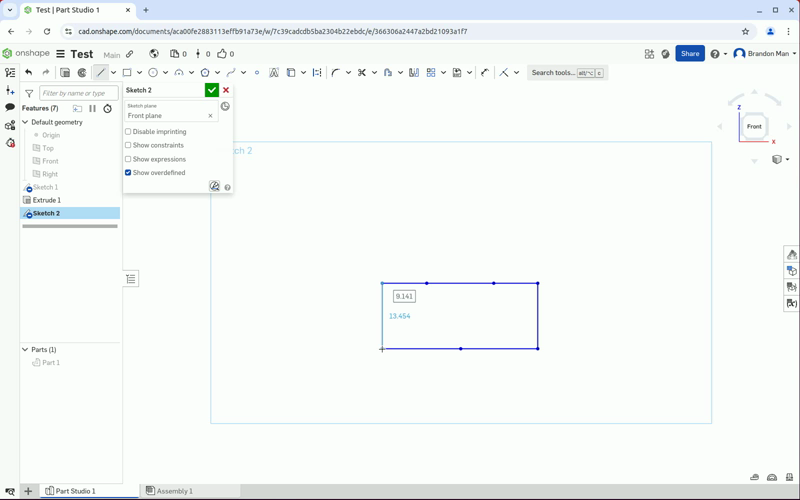
key(esc)
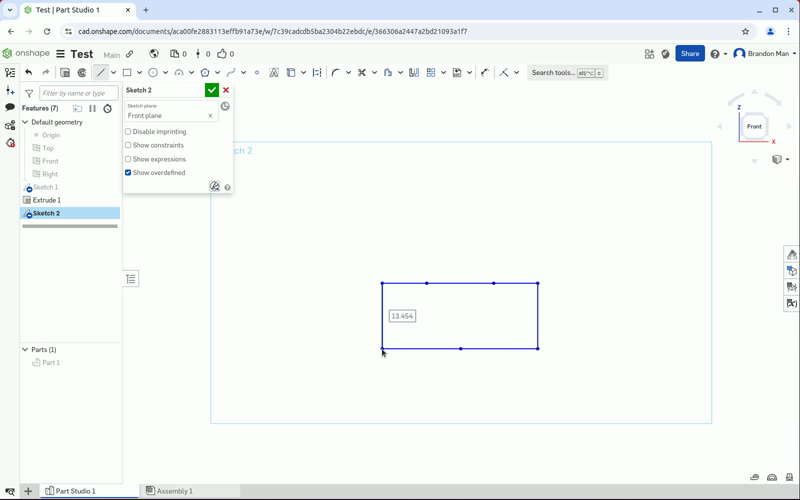
mouse_move(446, 304)
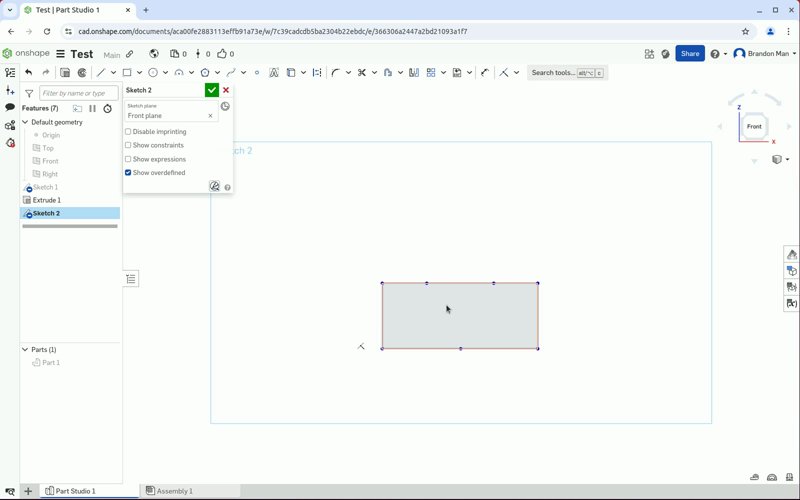
click(446, 304)
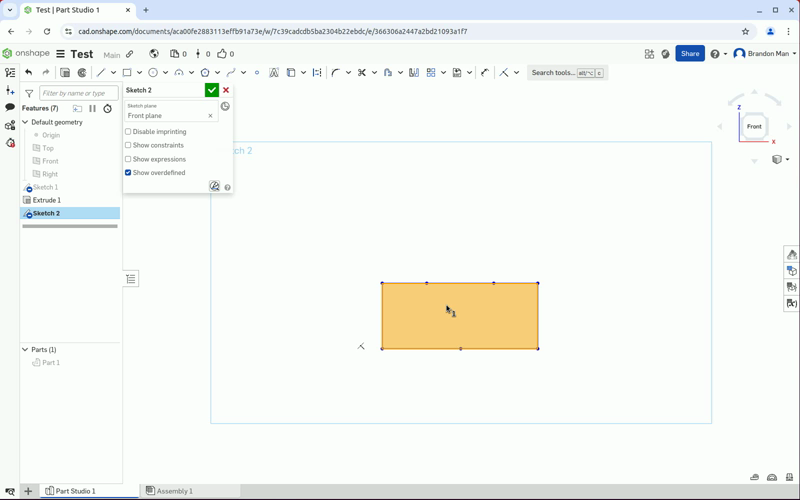
mouse_move(73, 352)
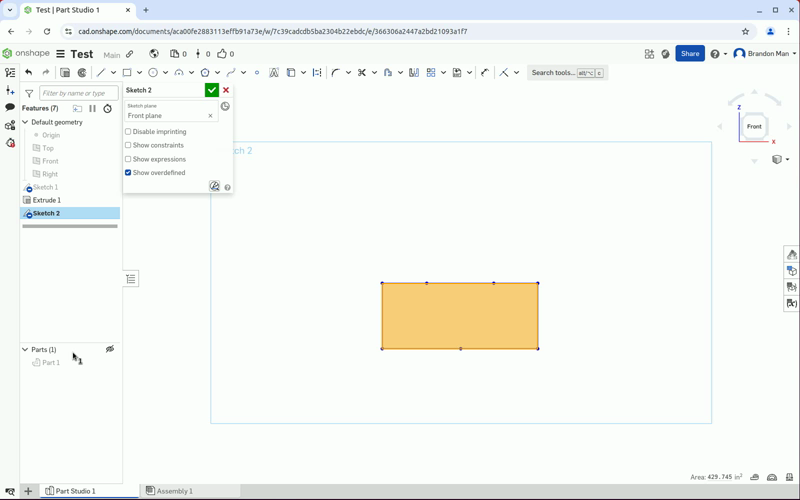
key(shift+y)
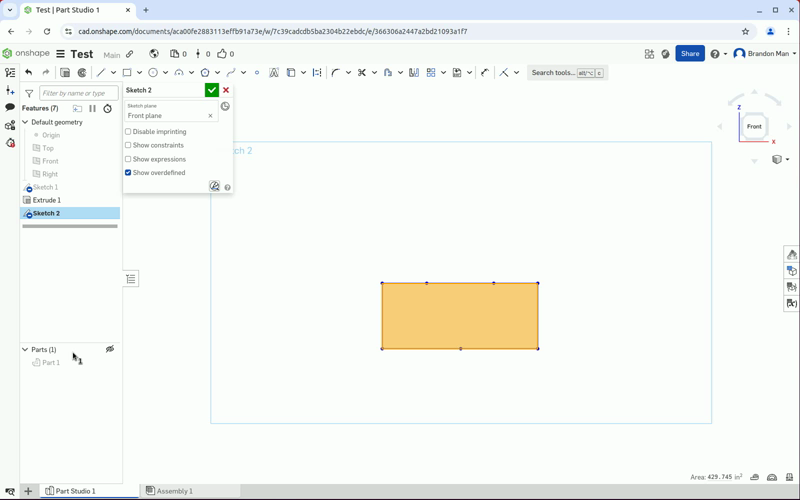
key(shift+e)
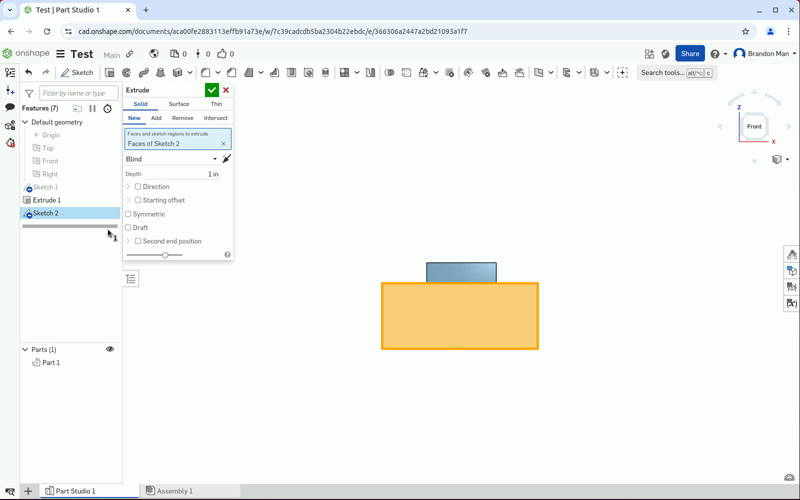
mouse_move(143, 106)
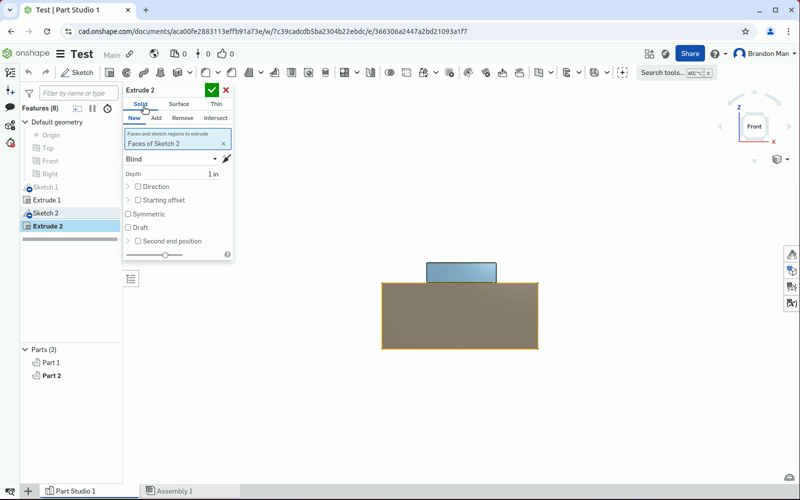
click(143, 106)
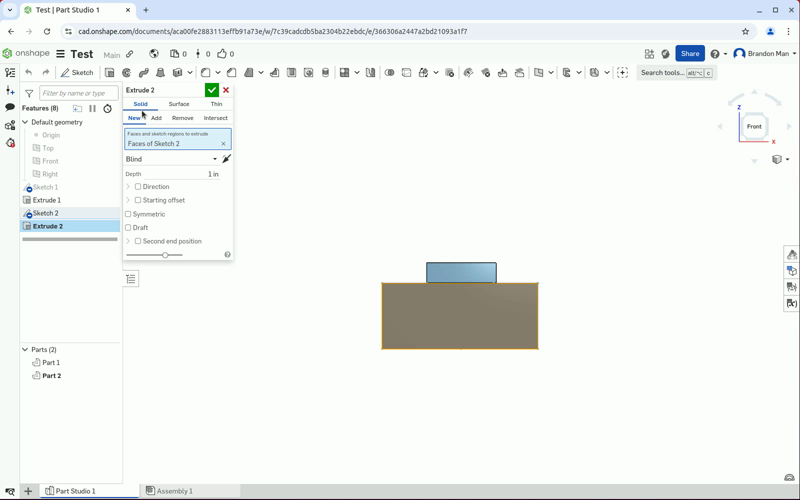
mouse_move(137, 120)
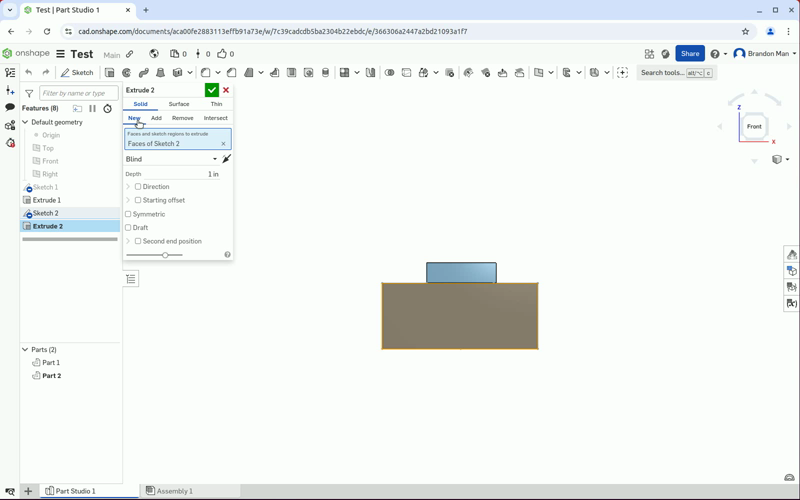
click(137, 120)
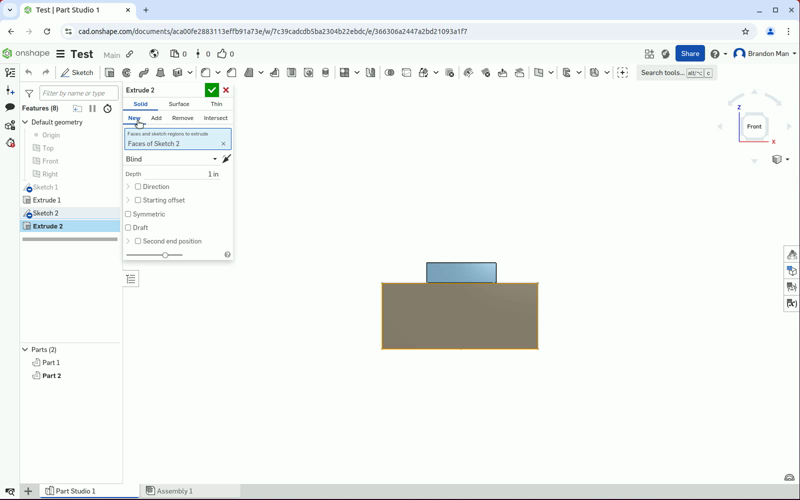
key(tab, 4)
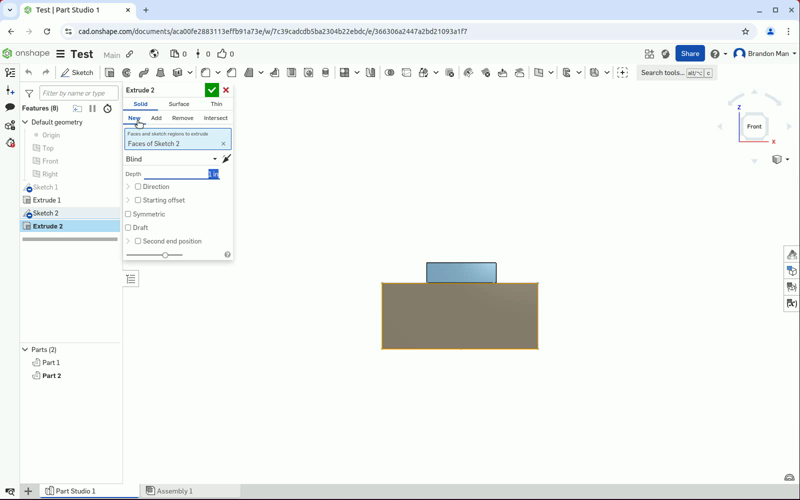
text(23.108)
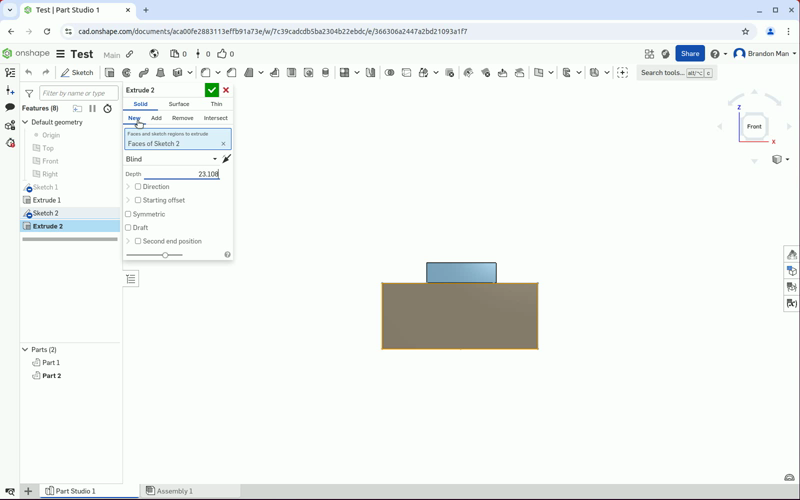
key(enter)
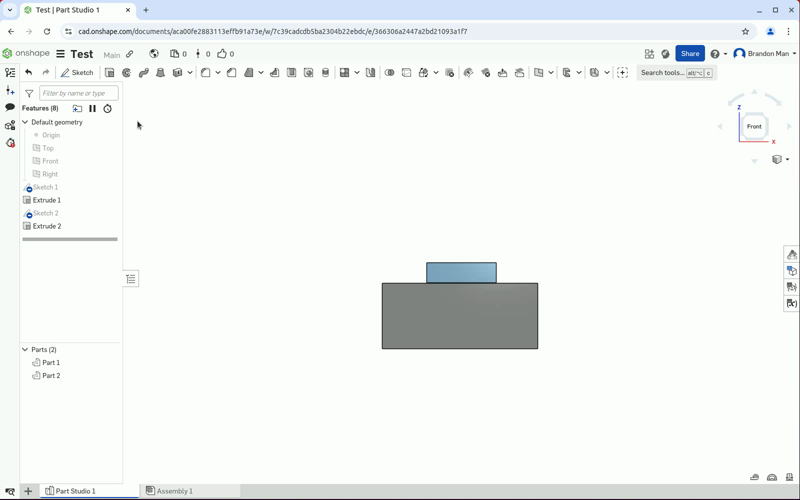
key(shift+h)
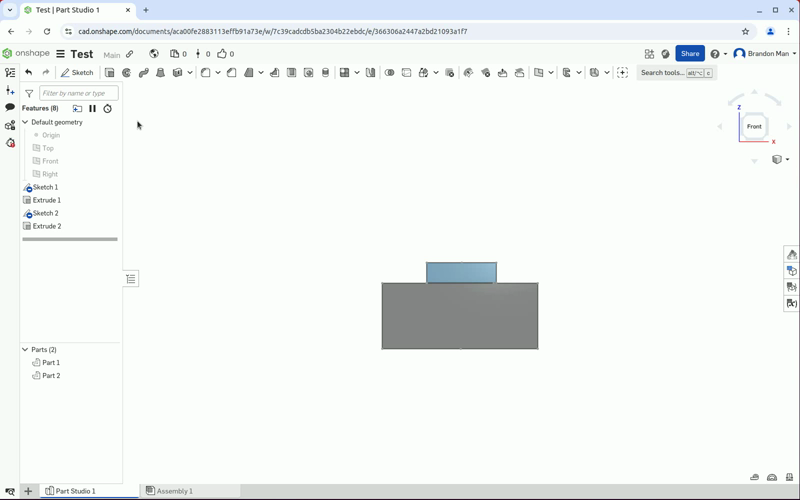
key(shift+h)
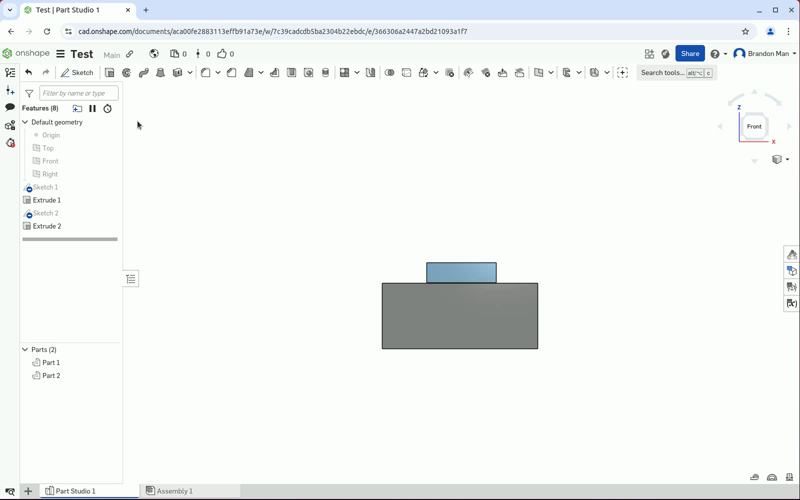
mouse_move(73, 189)
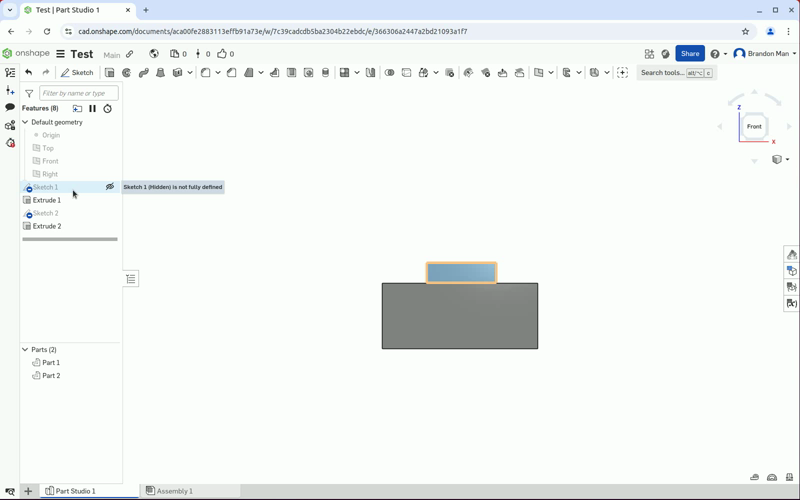
click(73, 189)
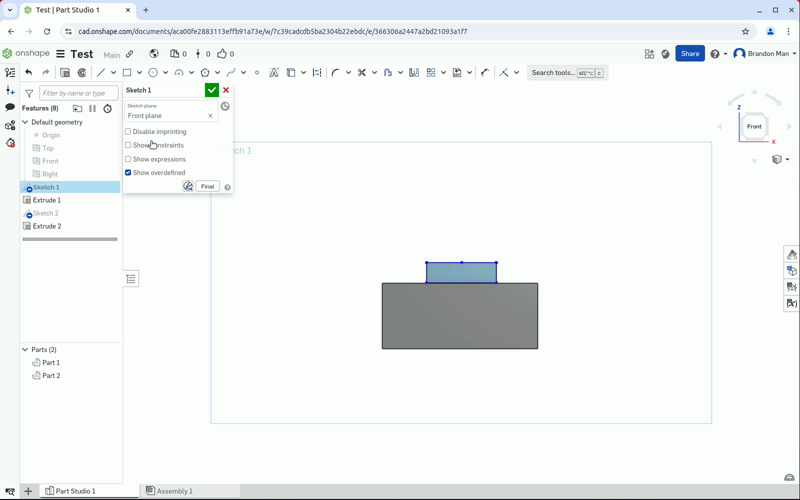
mouse_move(229, 92)
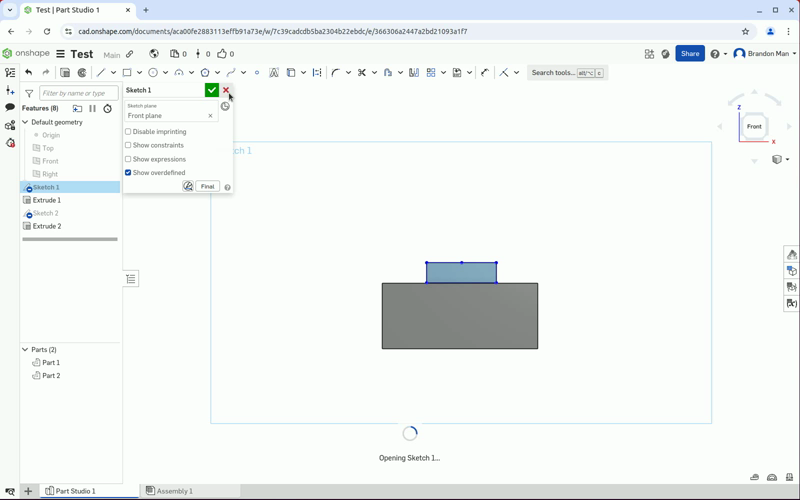
click(229, 92)
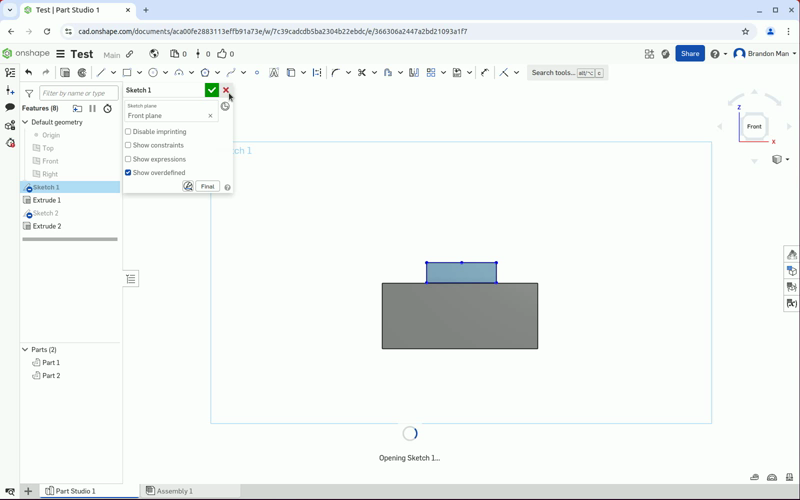
key(shift+s)
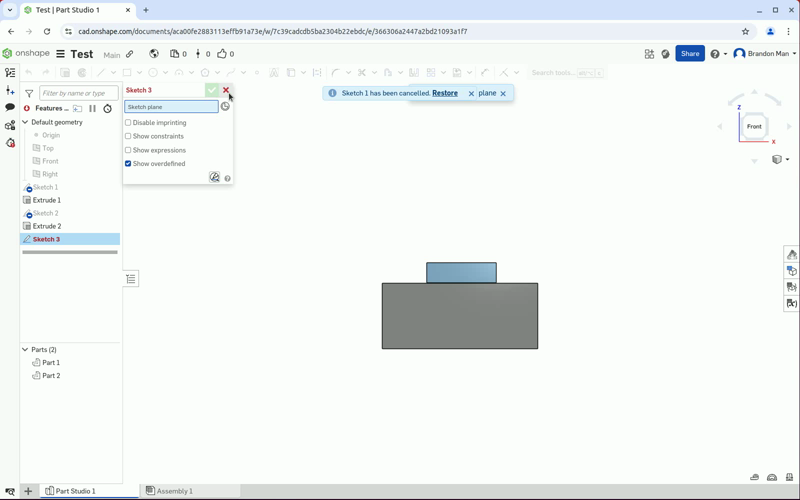
mouse_move(73, 163)
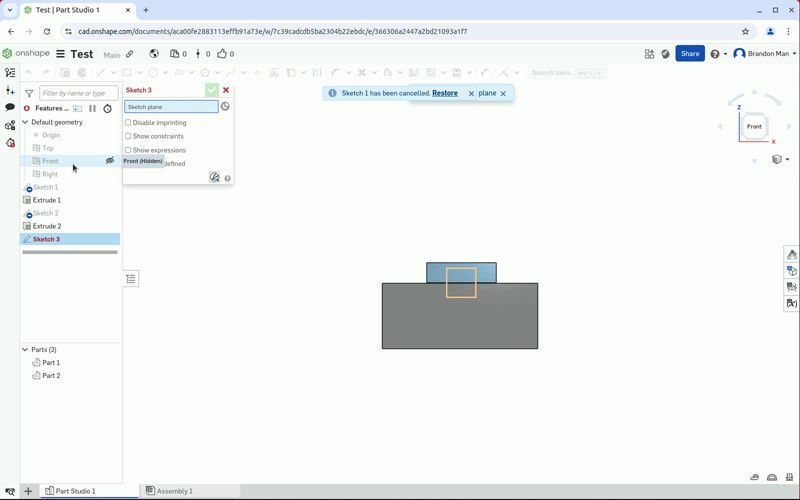
click(73, 163)
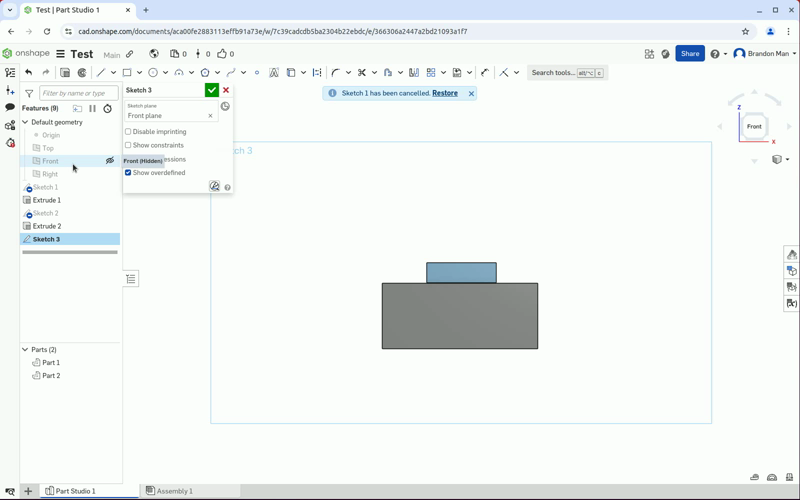
mouse_move(73, 352)
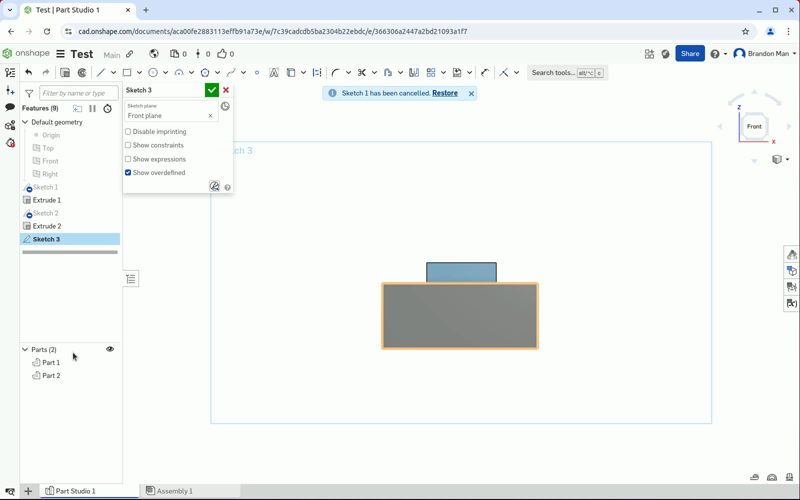
key(y)
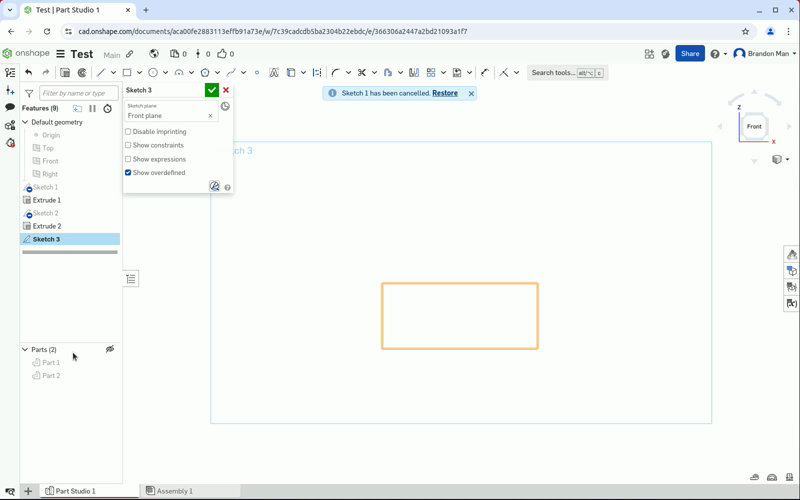
key(l)
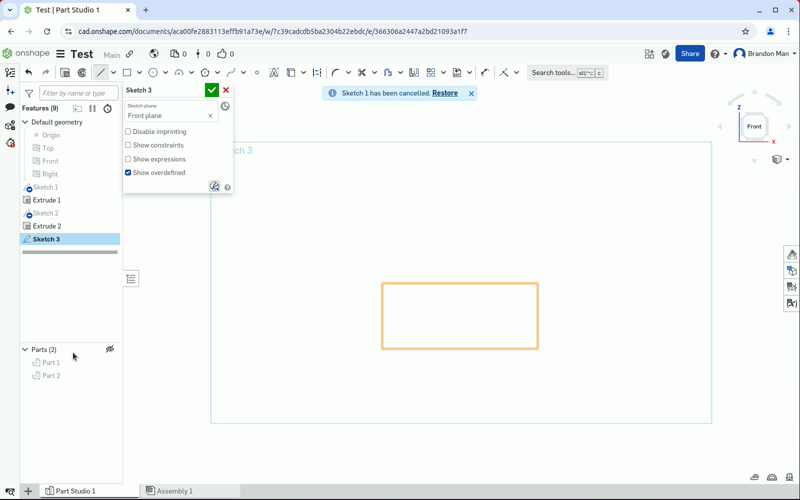
key_down(shift)
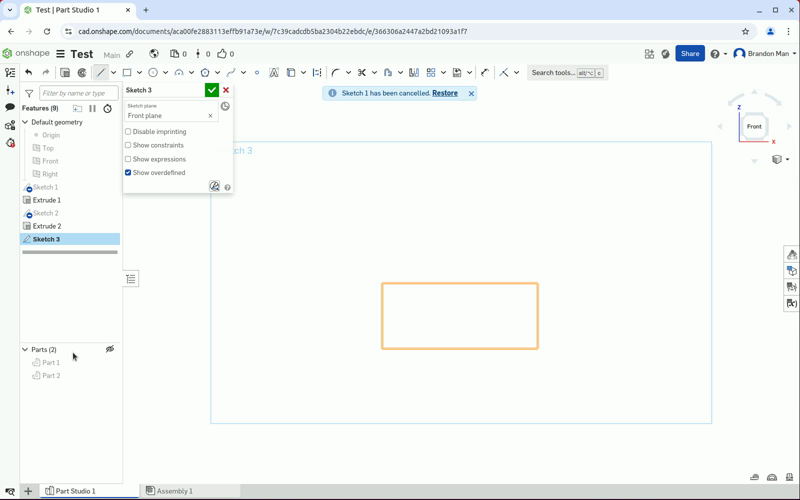
mouse_move(382, 348)
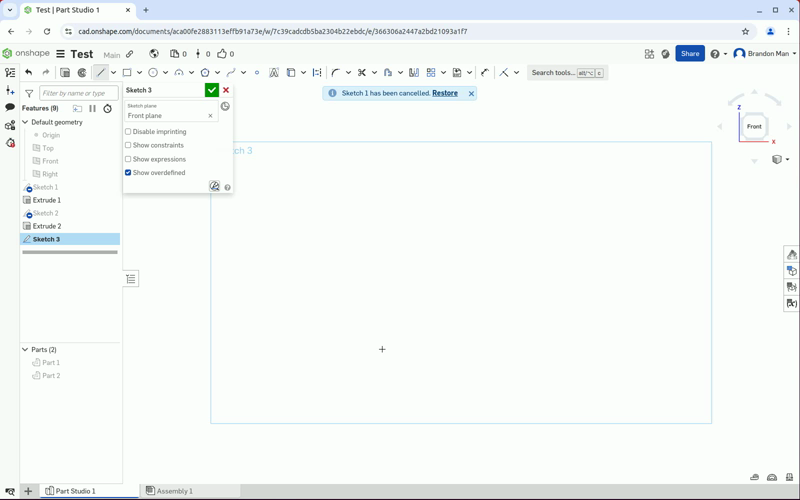
click(382, 348)
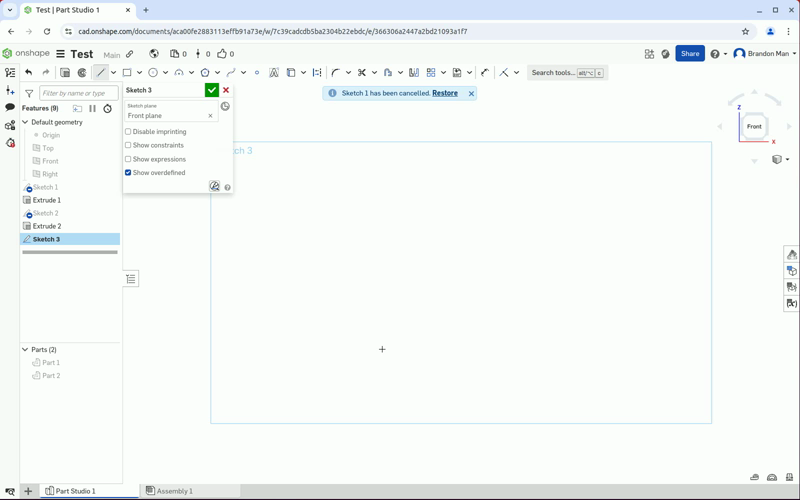
key_up(shift)
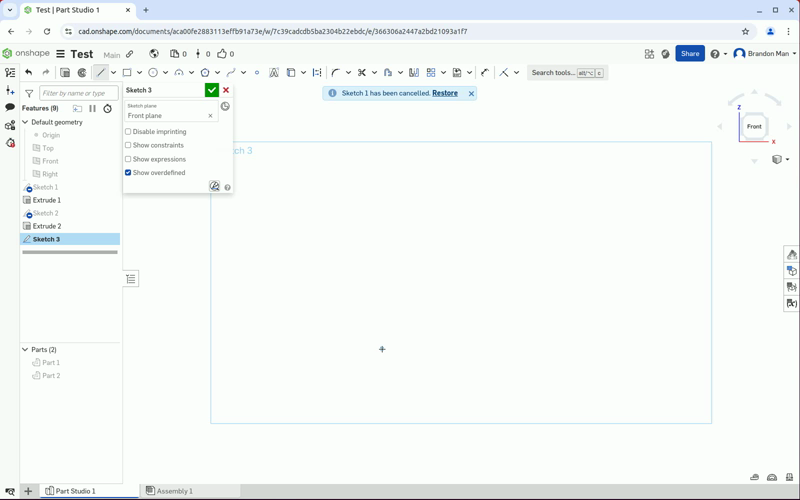
key_down(shift)
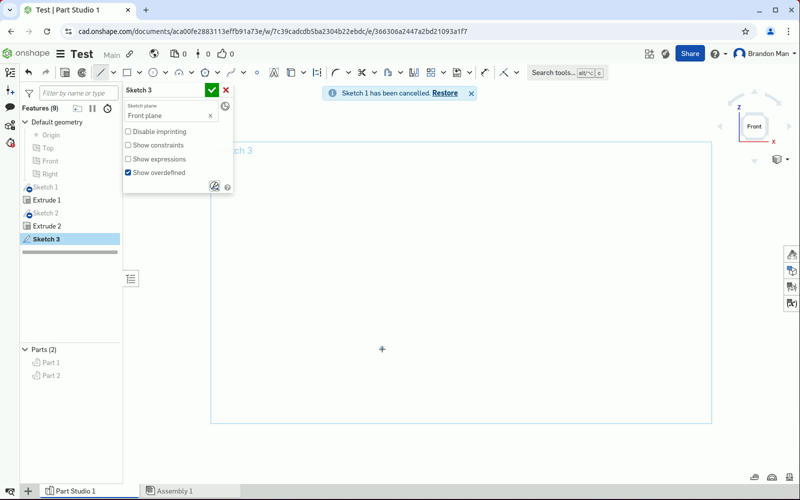
mouse_move(460, 348)
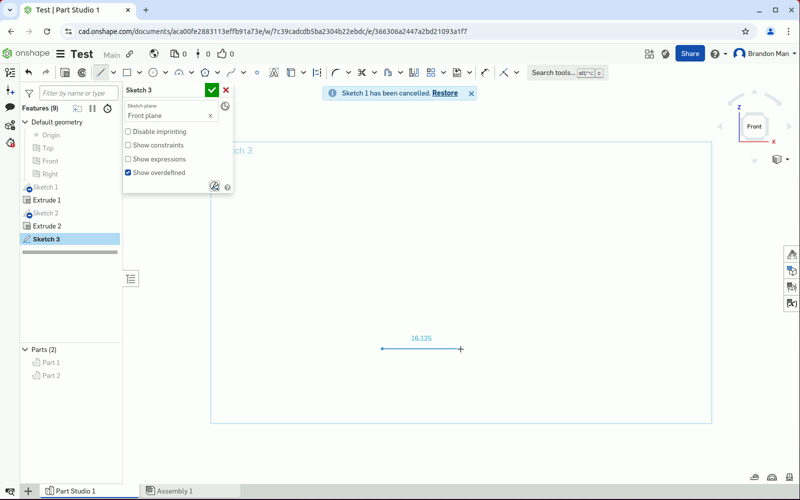
click(460, 348)
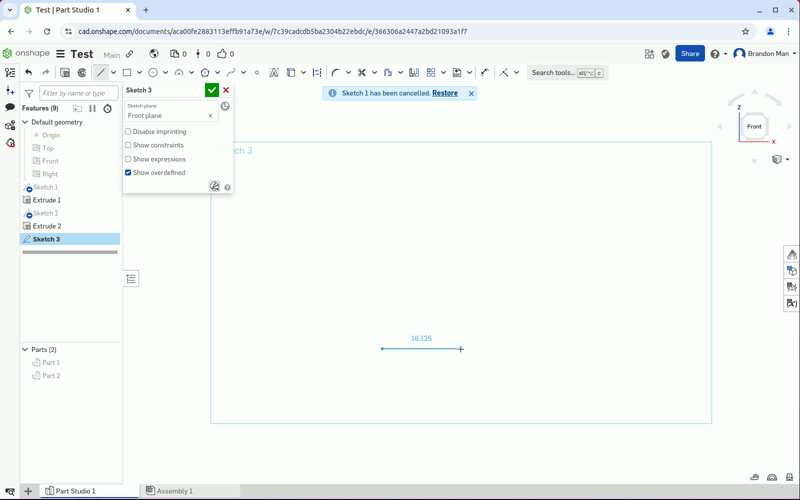
key_up(shift)
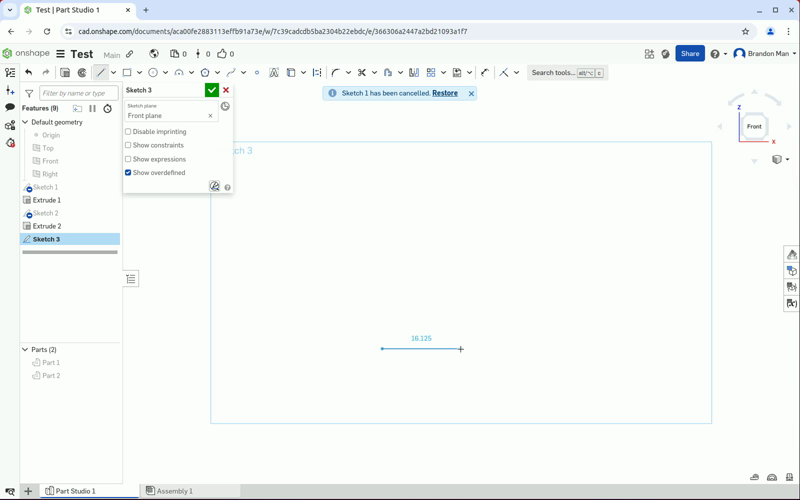
key_down(shift)
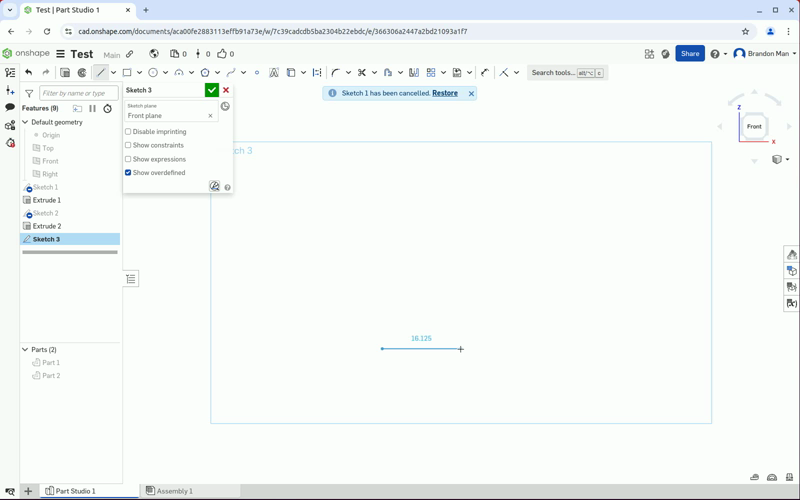
mouse_move(537, 348)
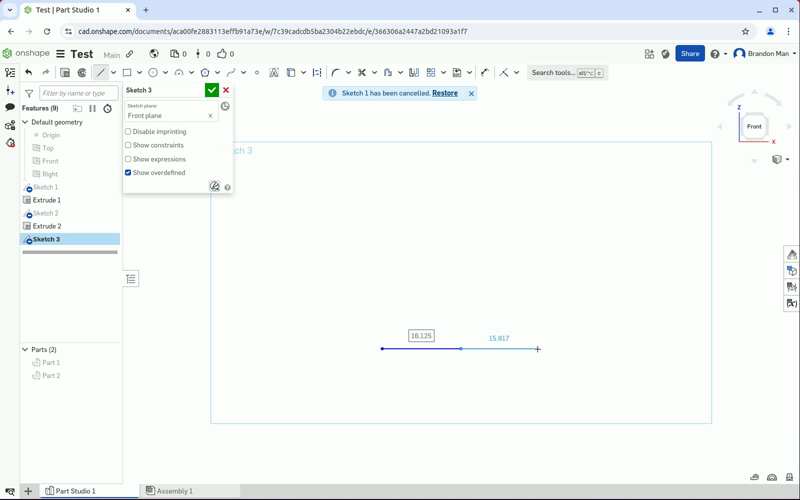
click(537, 348)
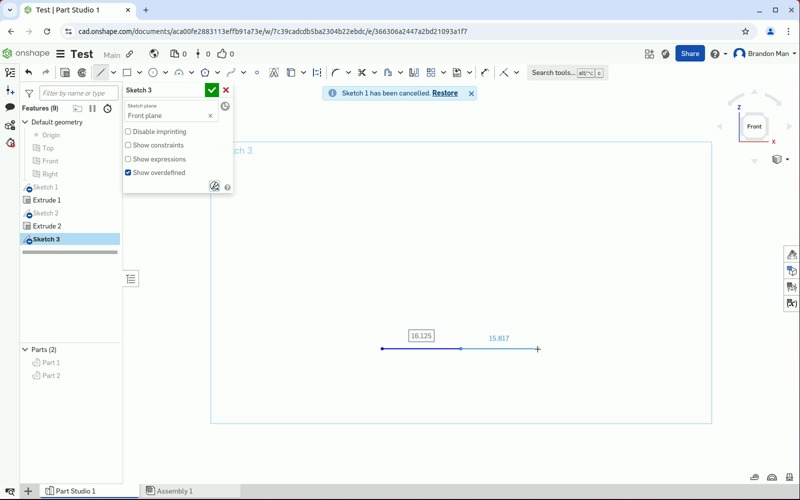
key_up(shift)
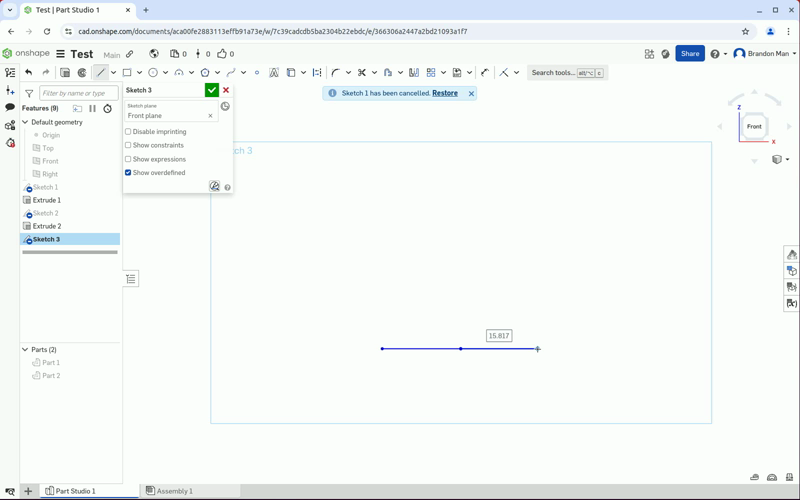
key_down(shift)
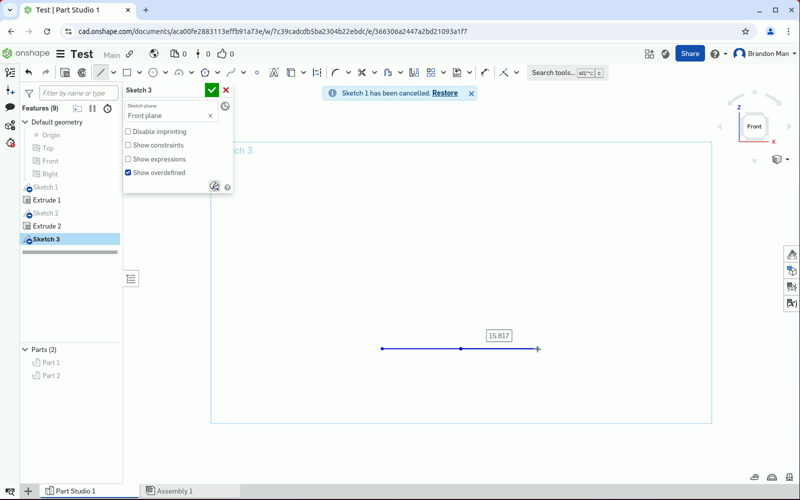
mouse_move(537, 283)
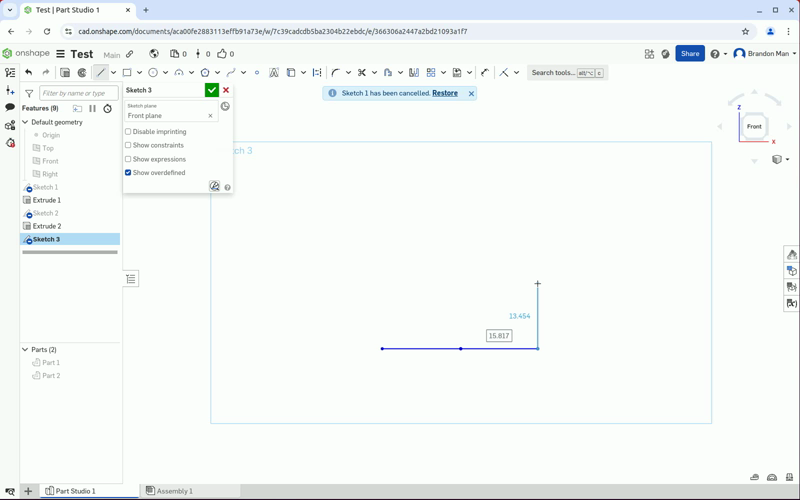
click(537, 283)
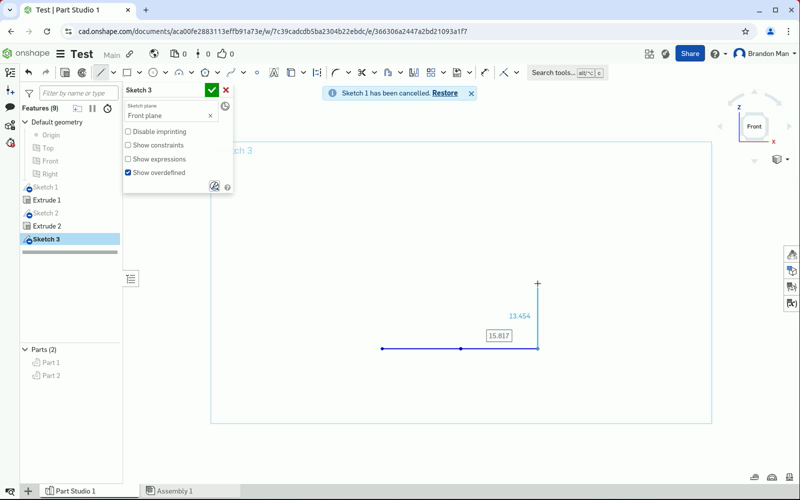
key_up(shift)
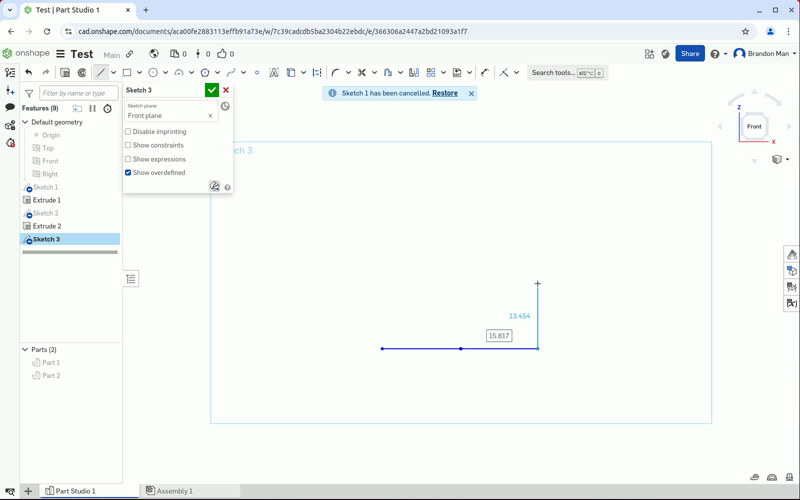
key_down(shift)
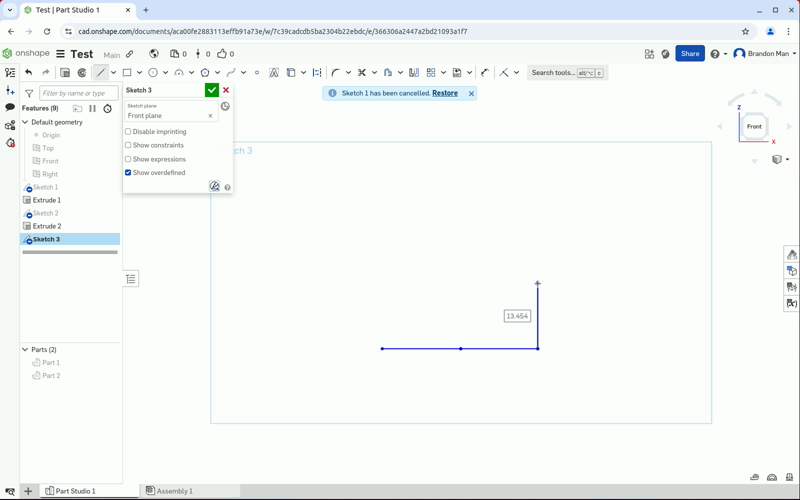
mouse_move(567, 283)
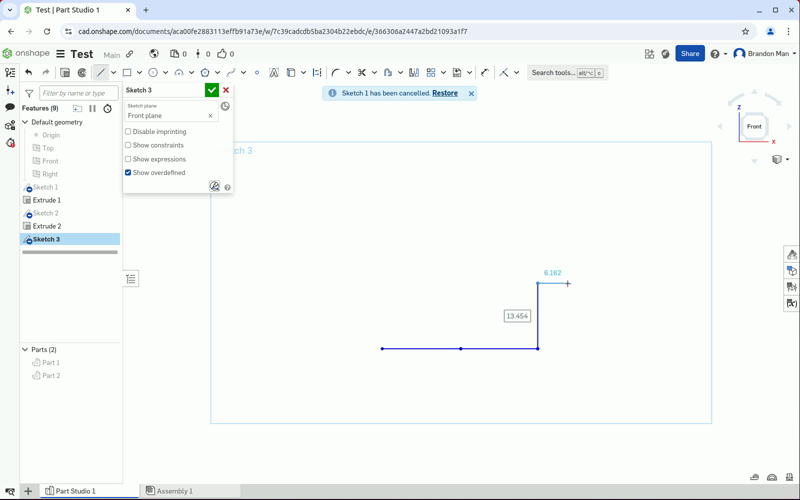
mouse_move(493, 283)
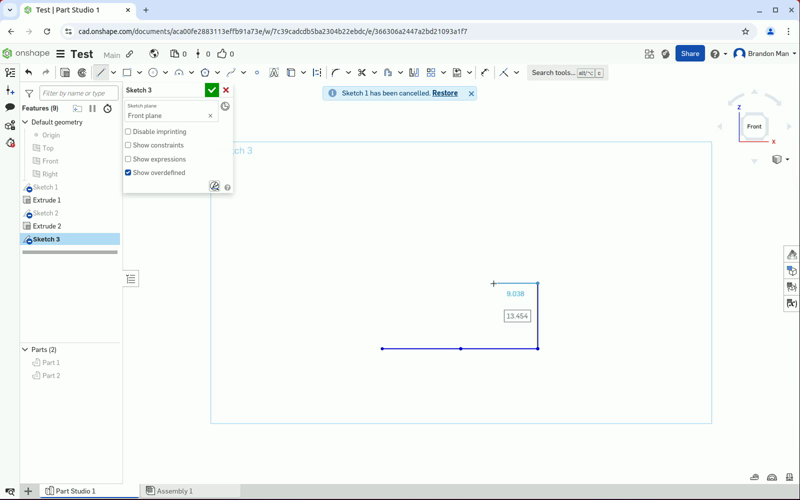
click(493, 283)
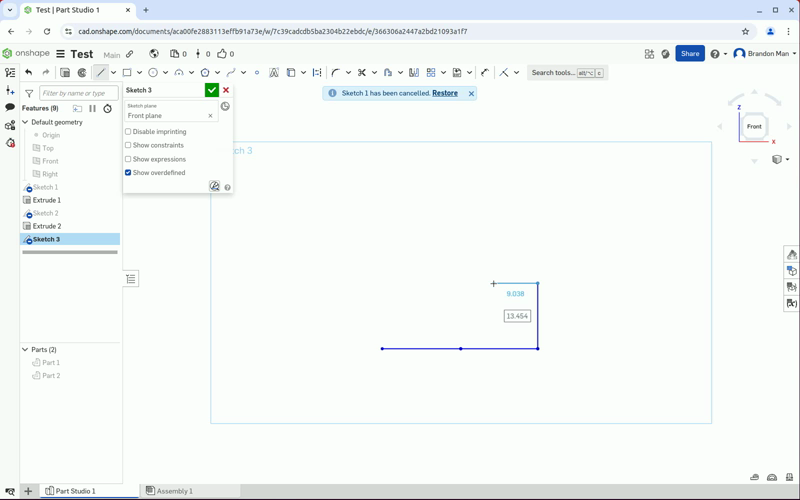
key_up(shift)
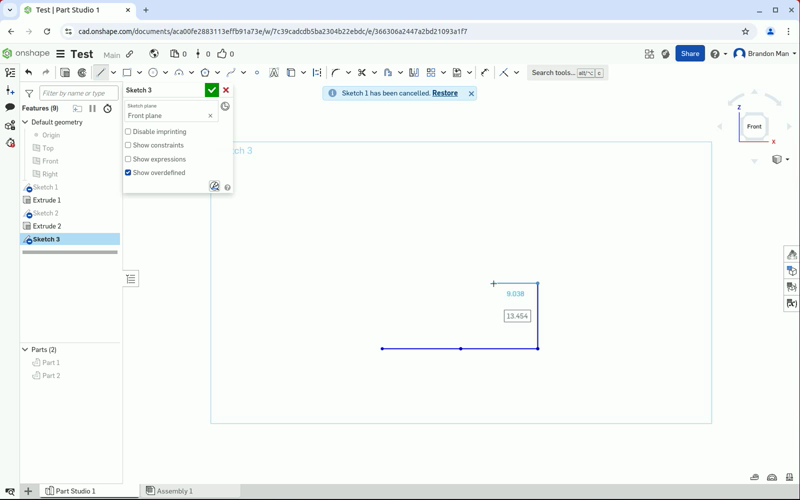
key_down(shift)
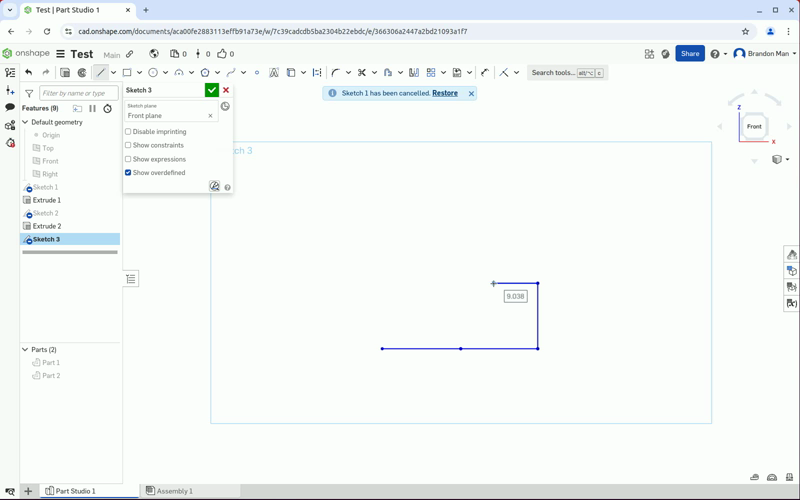
mouse_move(426, 283)
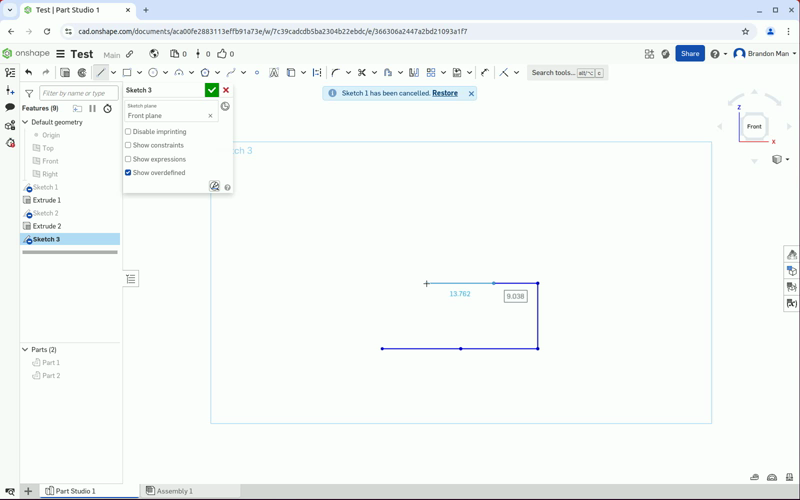
click(426, 283)
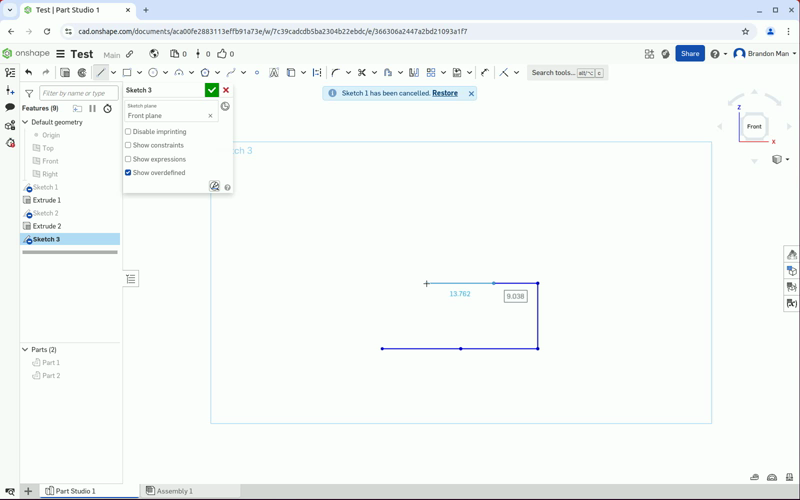
key_up(shift)
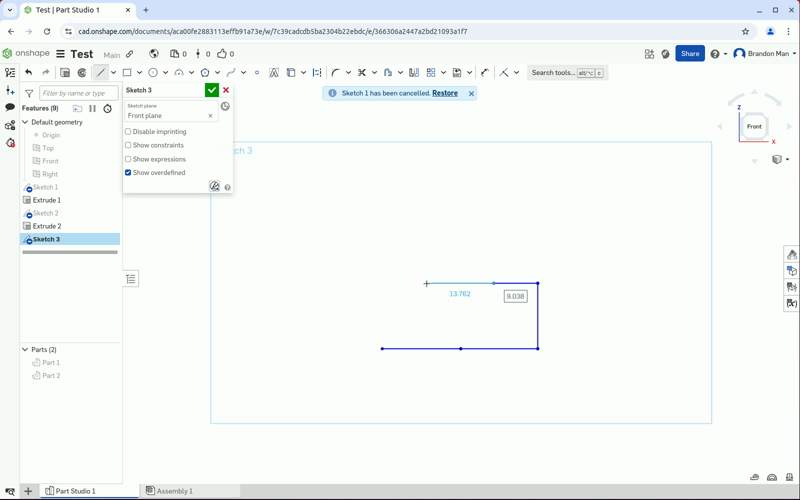
key_down(shift)
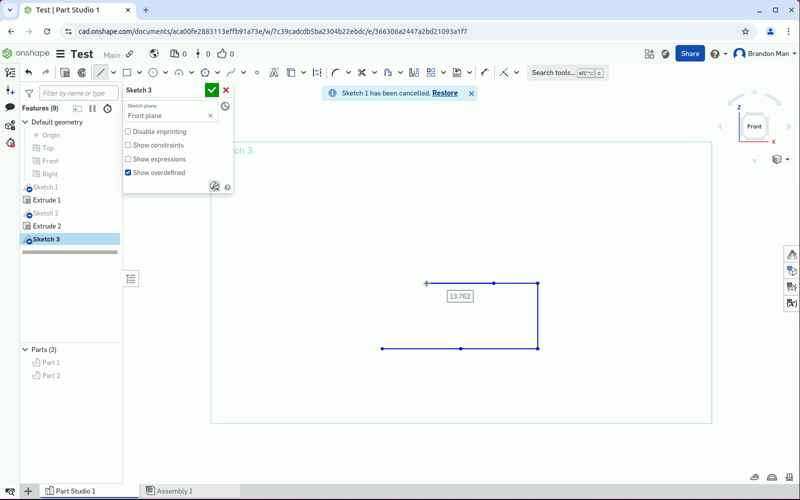
mouse_move(456, 283)
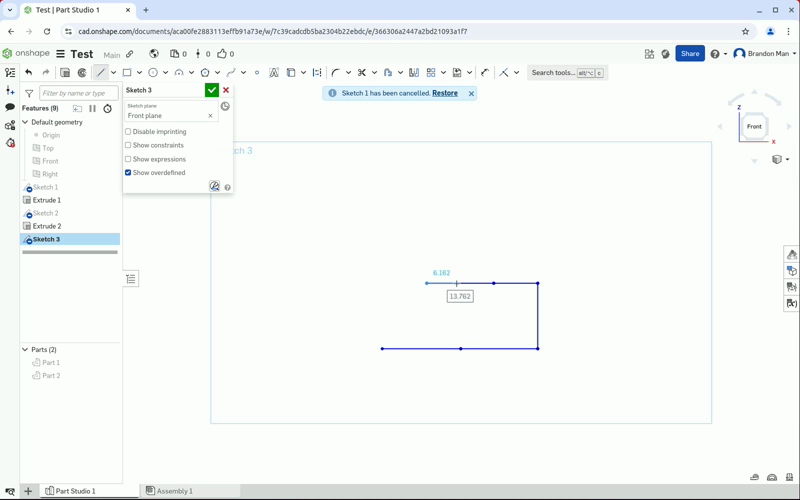
mouse_move(382, 283)
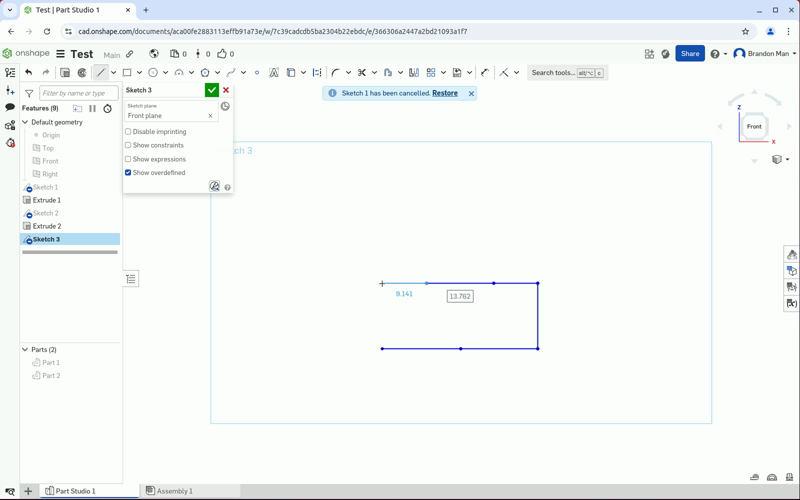
click(382, 283)
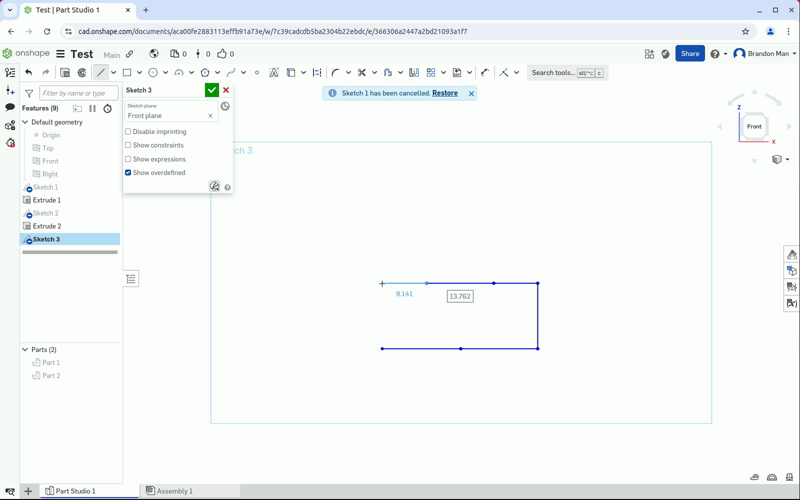
key_up(shift)
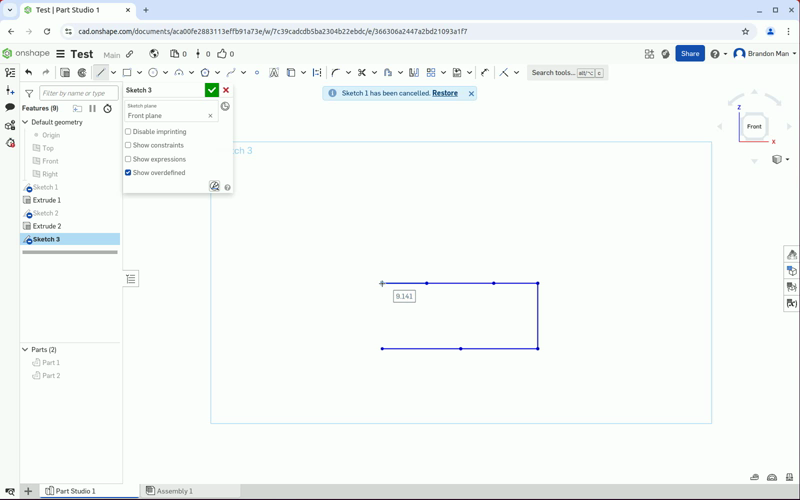
key_down(shift)
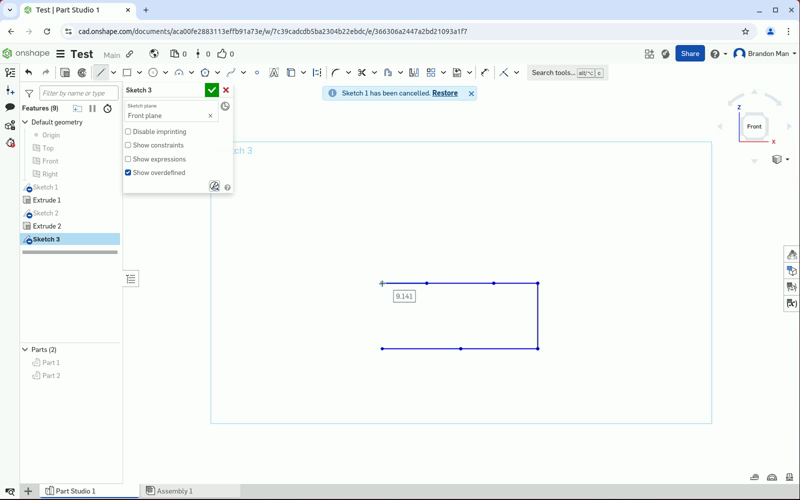
mouse_move(382, 348)
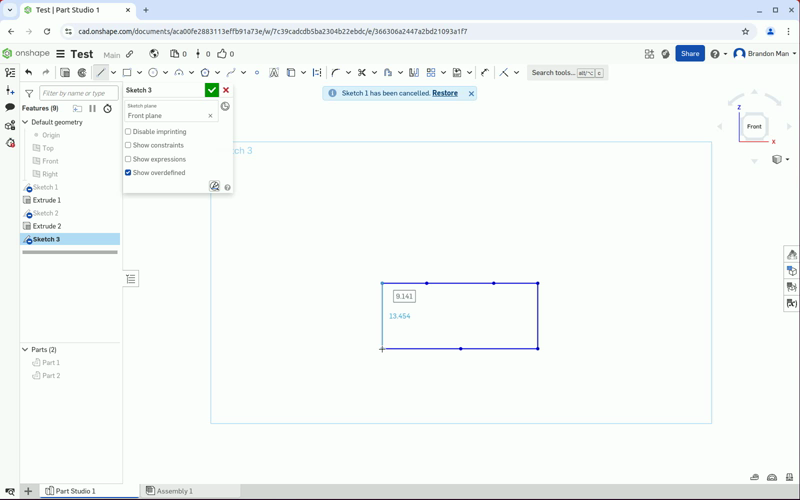
key_up(shift)
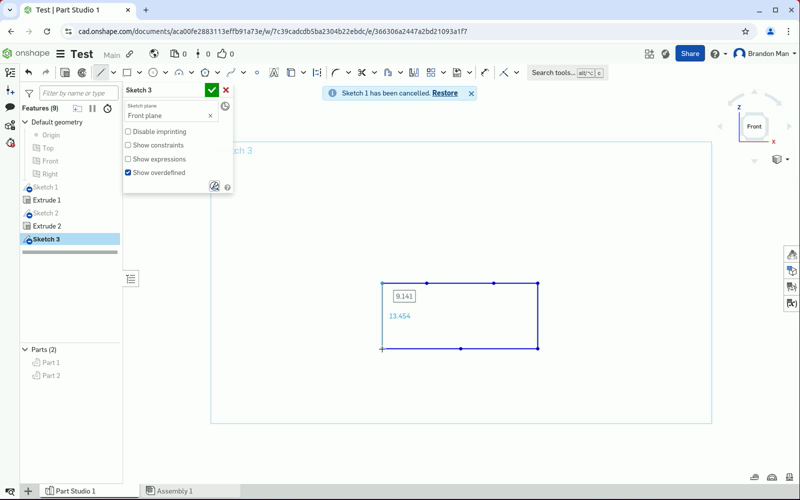
click(382, 348)
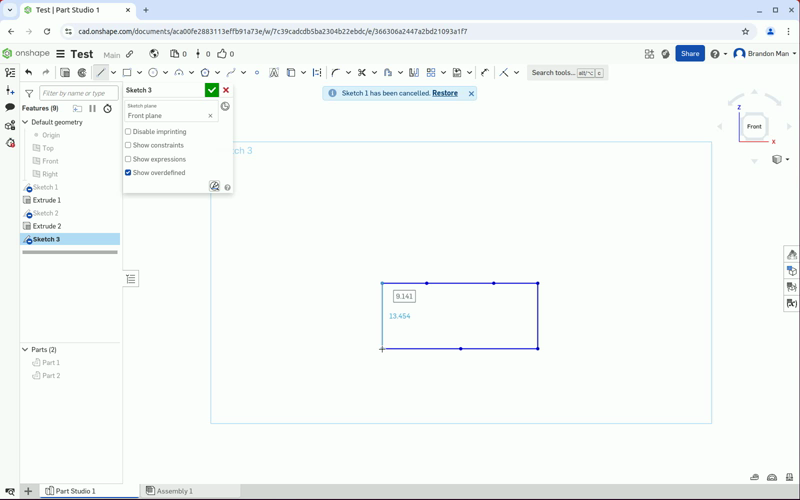
key(esc)
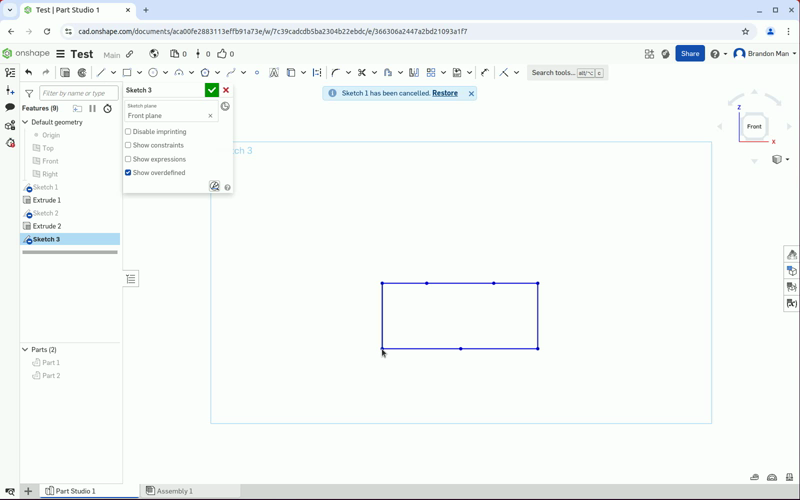
mouse_move(392, 295)
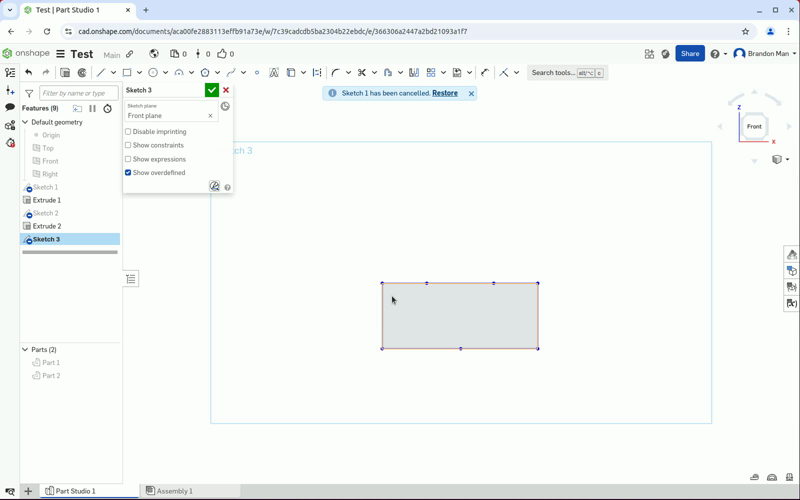
click(392, 295)
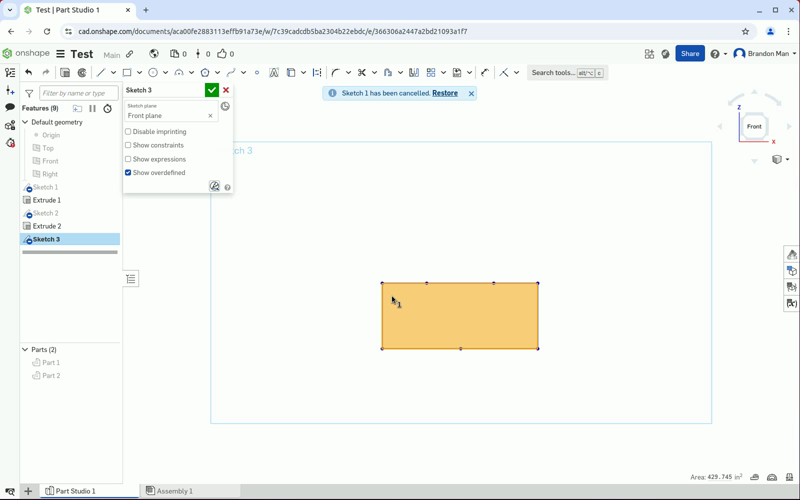
mouse_move(73, 352)
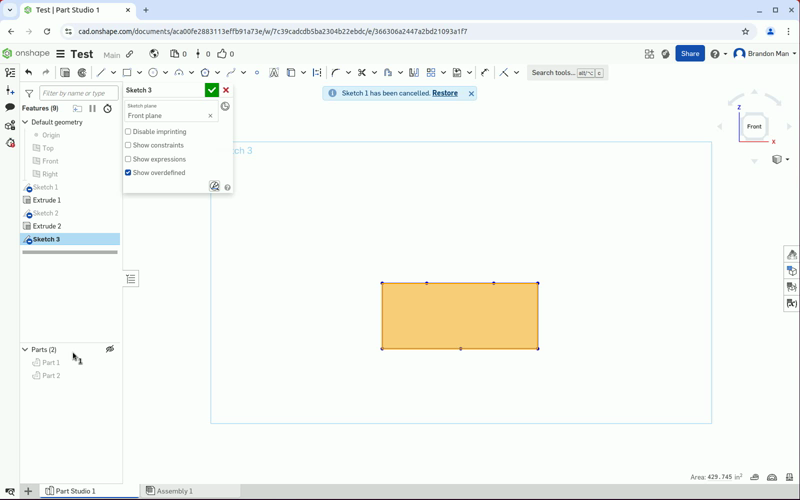
key(shift+y)
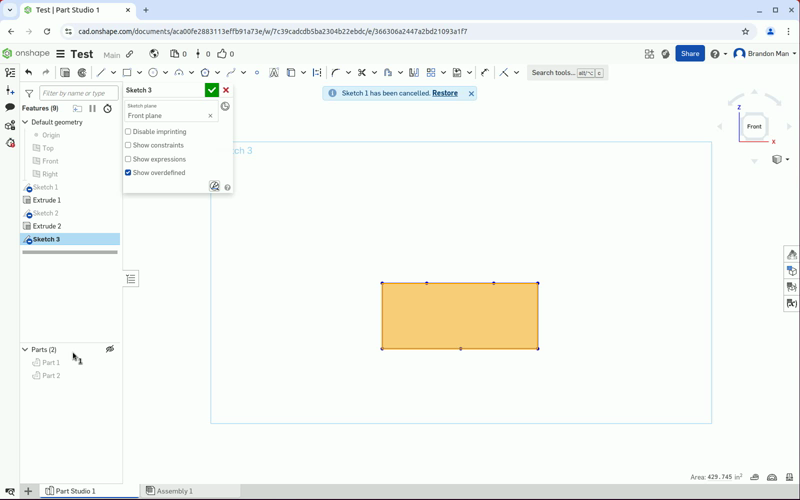
key(shift+e)
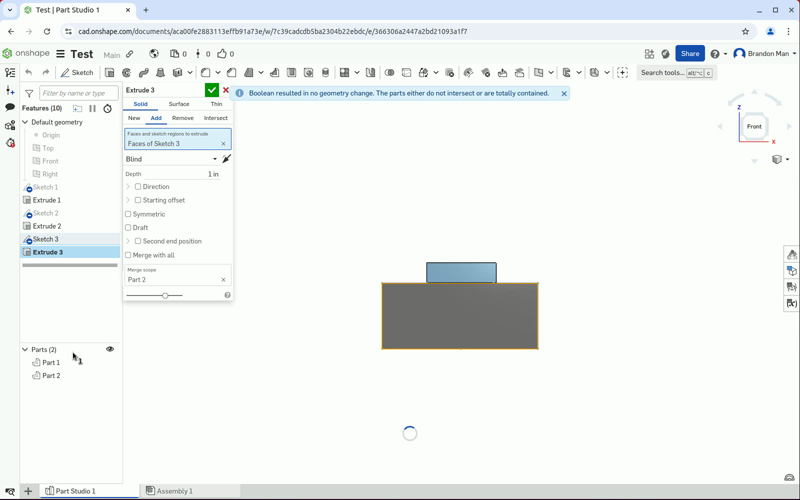
mouse_move(143, 106)
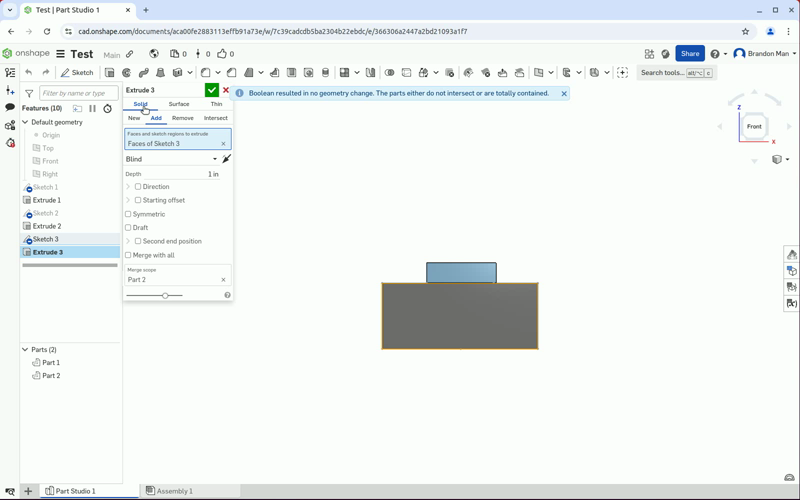
click(143, 106)
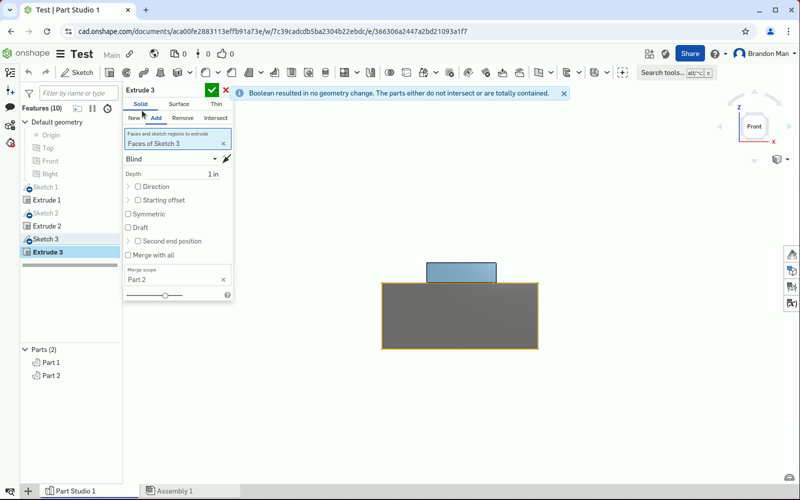
mouse_move(137, 120)
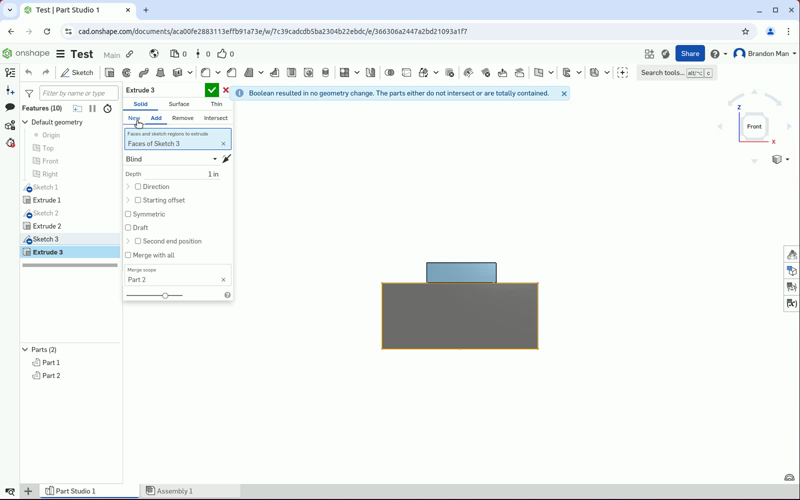
click(137, 120)
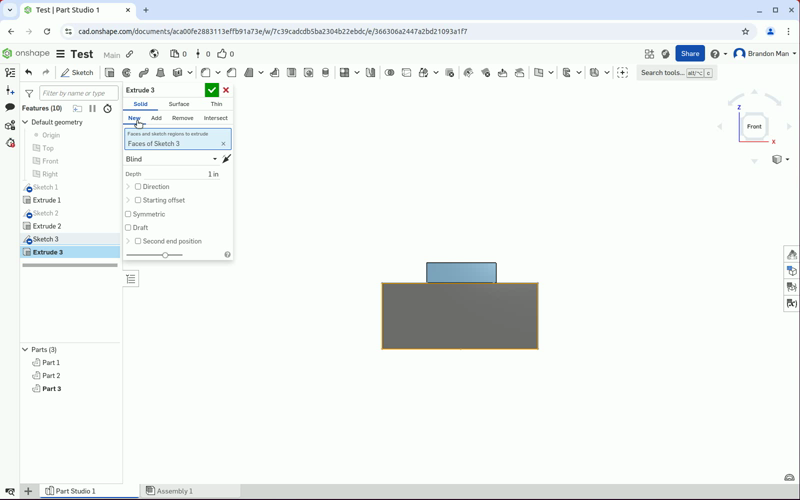
key(tab, 4)
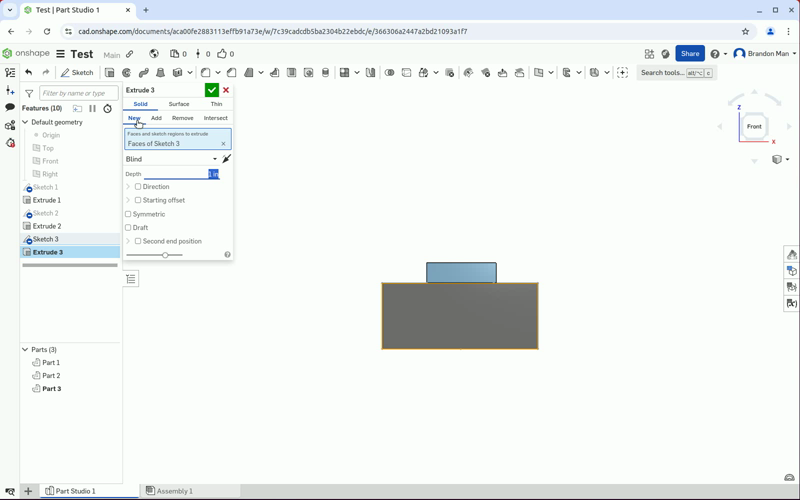
text(-8.906)
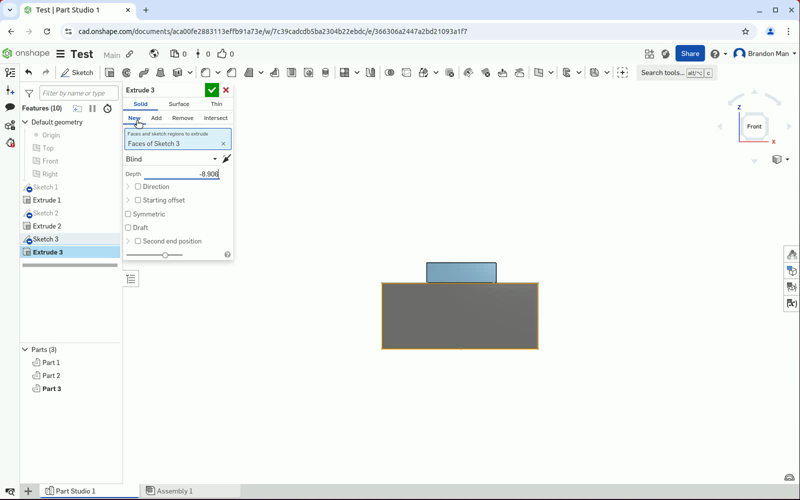
key(enter)
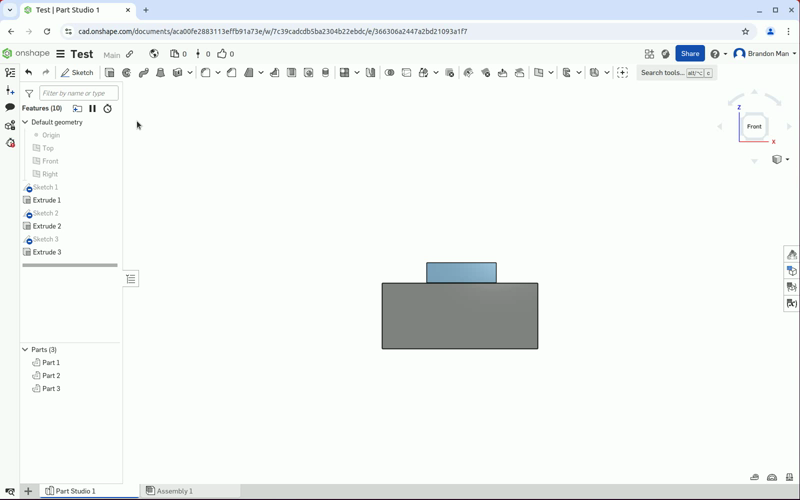
key(shift+h)
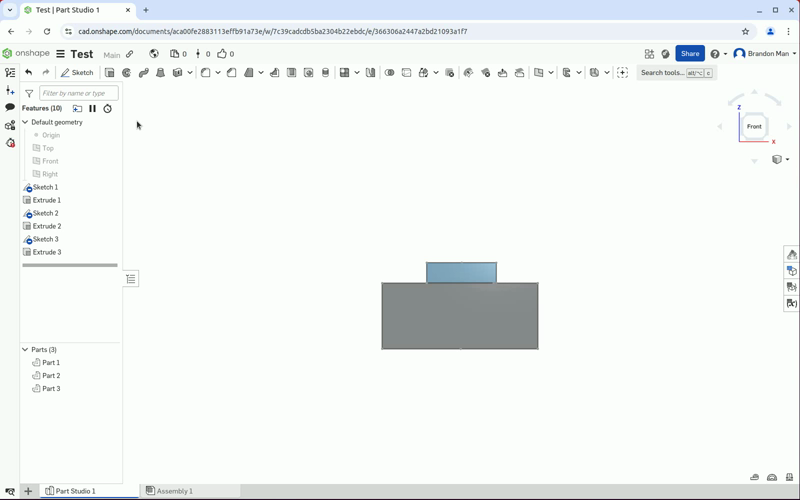
key(shift+h)
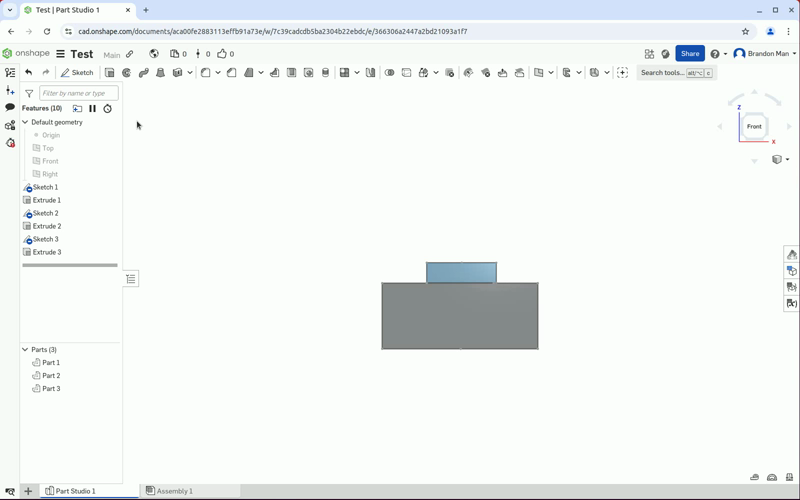
key(shift+7)
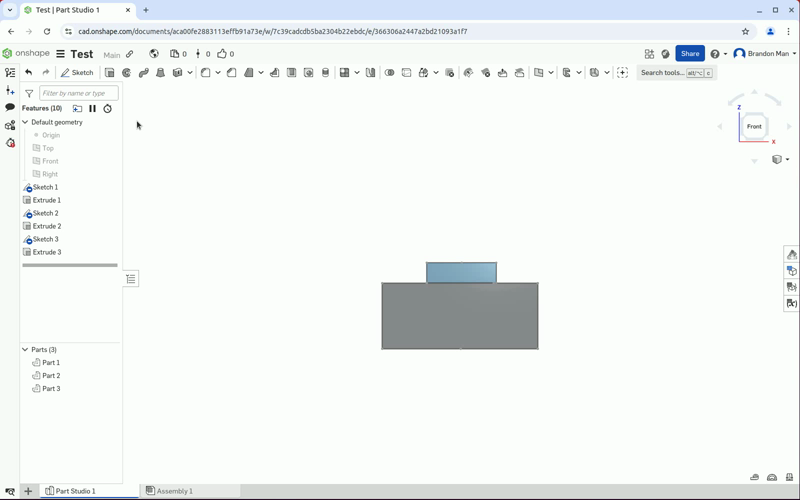
key(left, 2)
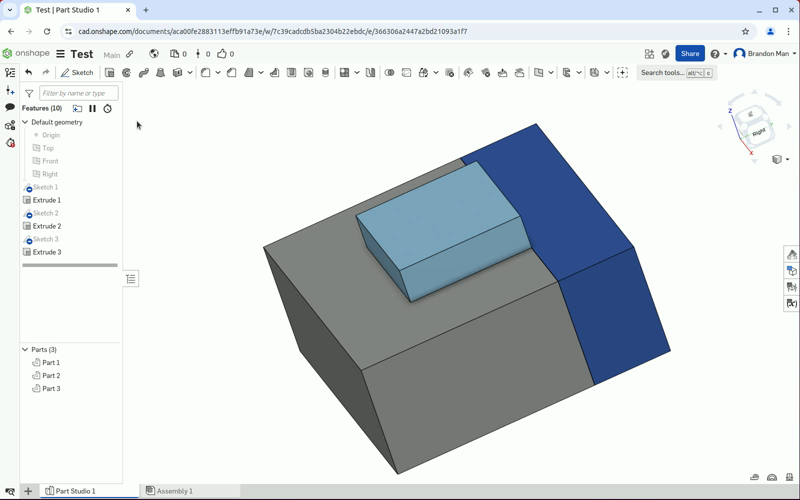
key(down, 2)
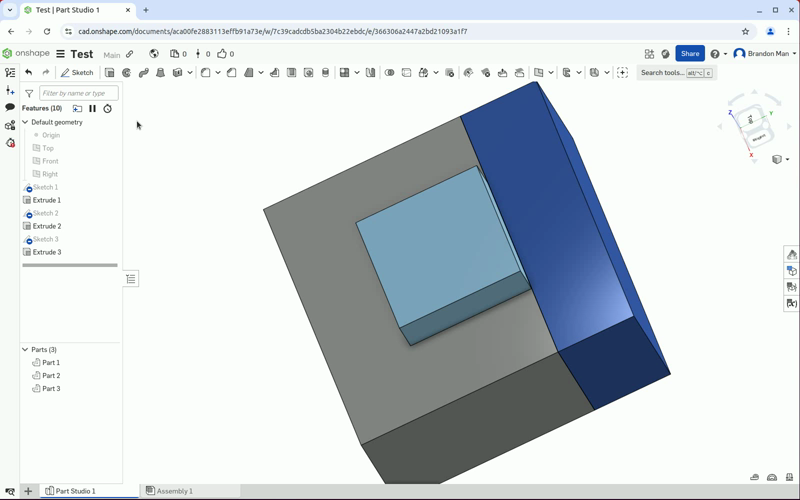
key(up, 2)
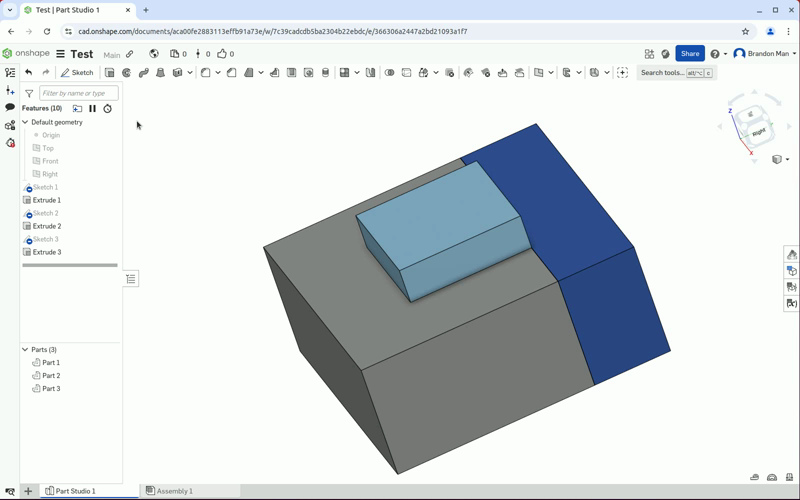
key(right, 2)
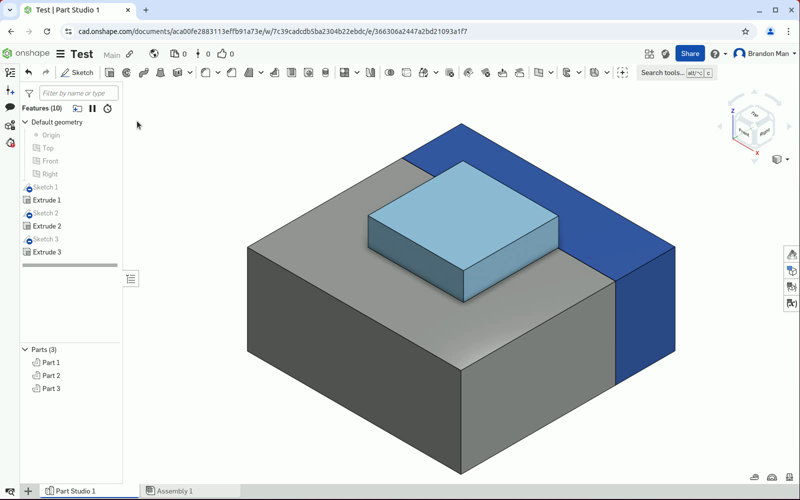
mouse_move(73, 189)
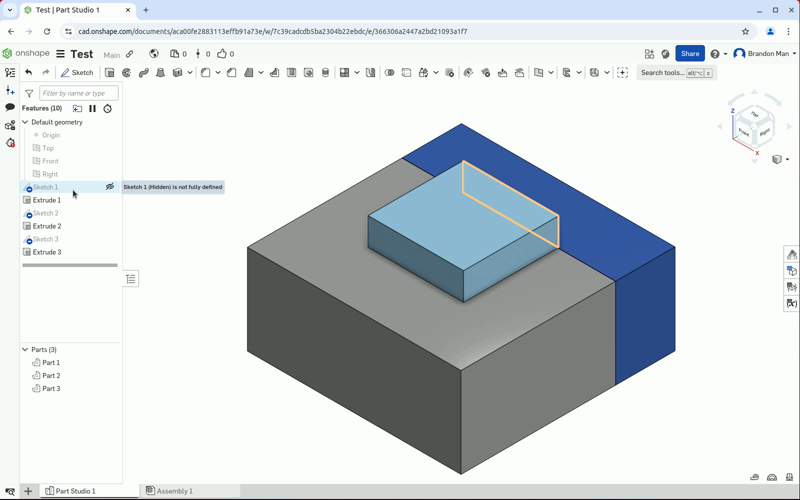
click(73, 189)